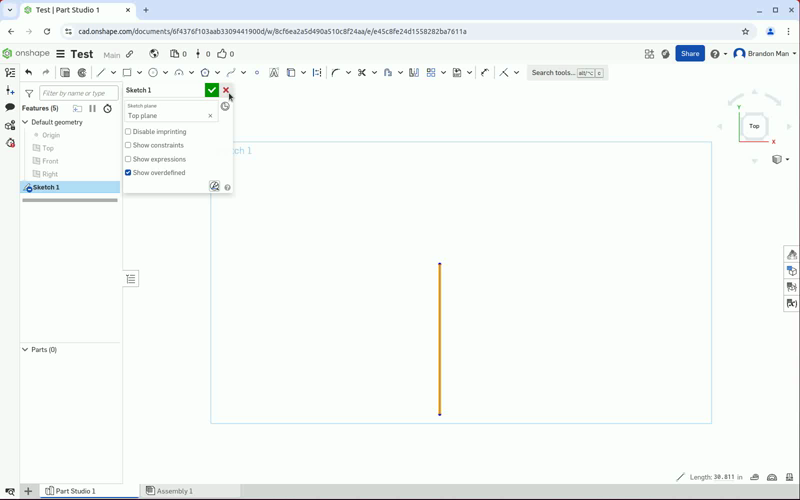
key(shift+h)
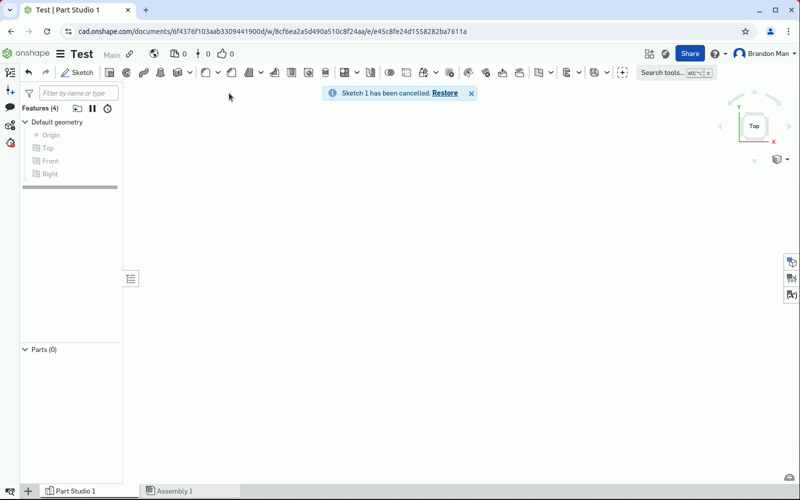
mouse_move(73, 352)
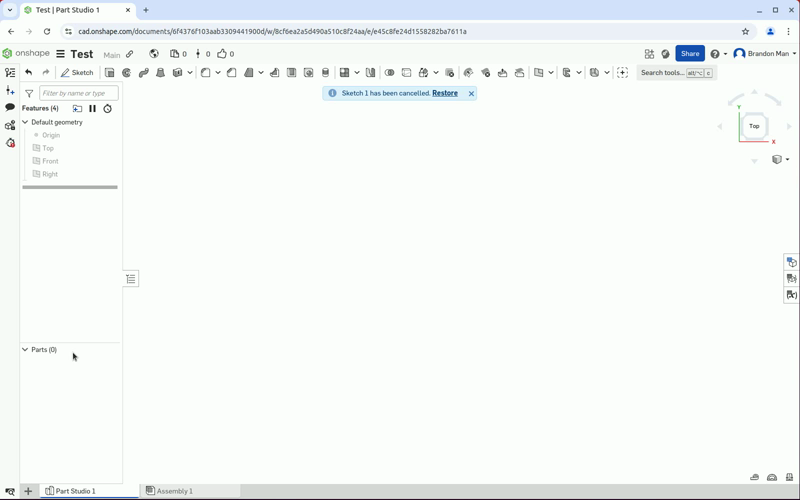
key(y)
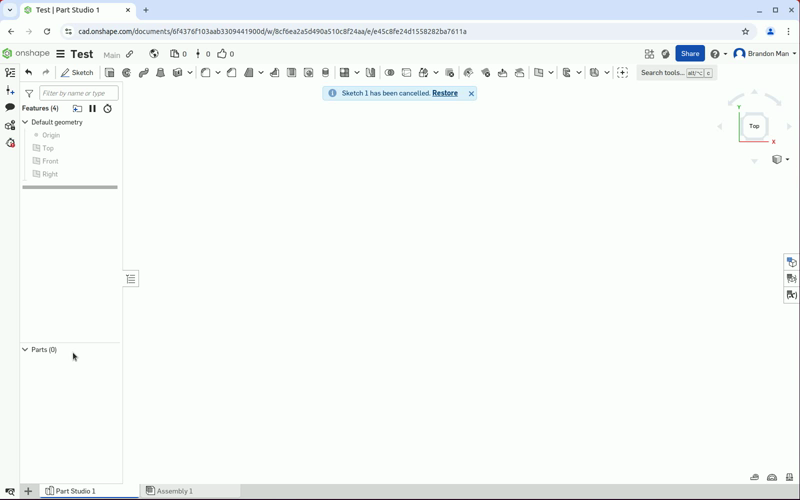
key(shift+p)
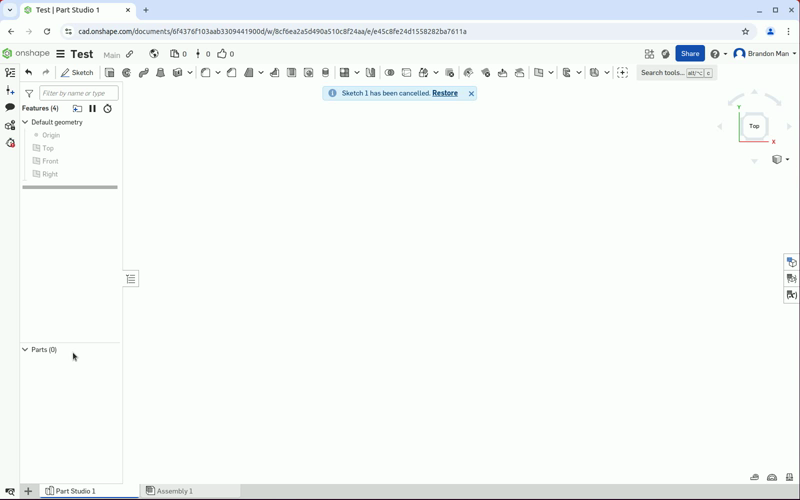
key(space)
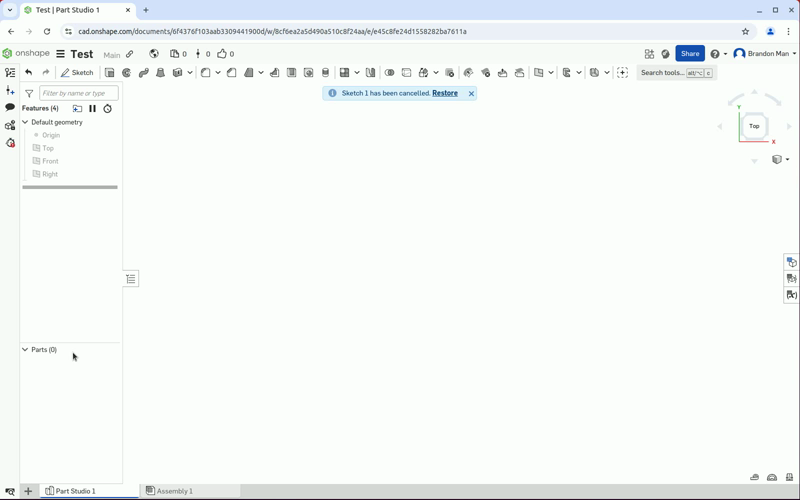
key_down(shift)
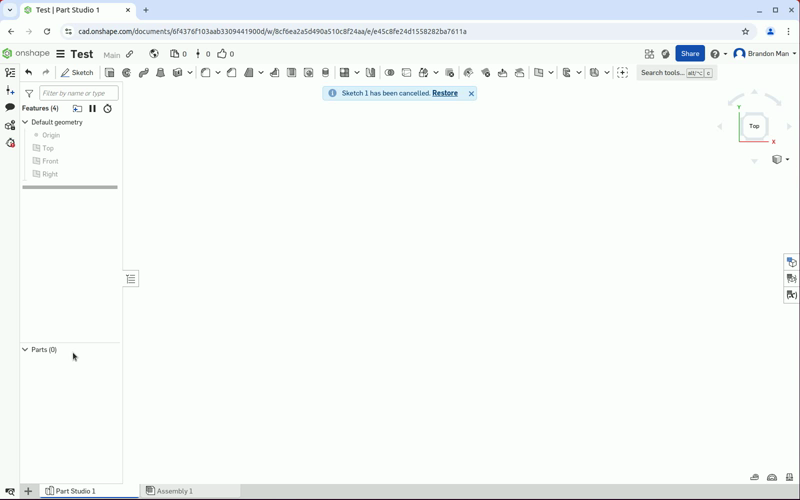
key(up)
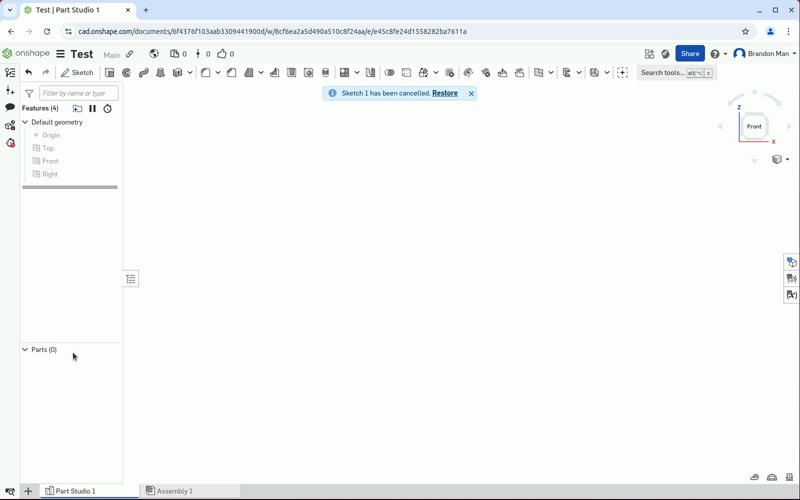
key_up(shift)
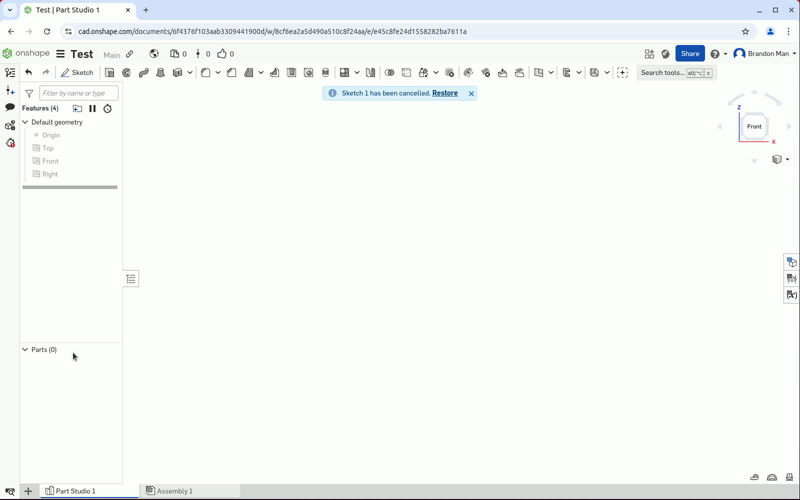
key(space)
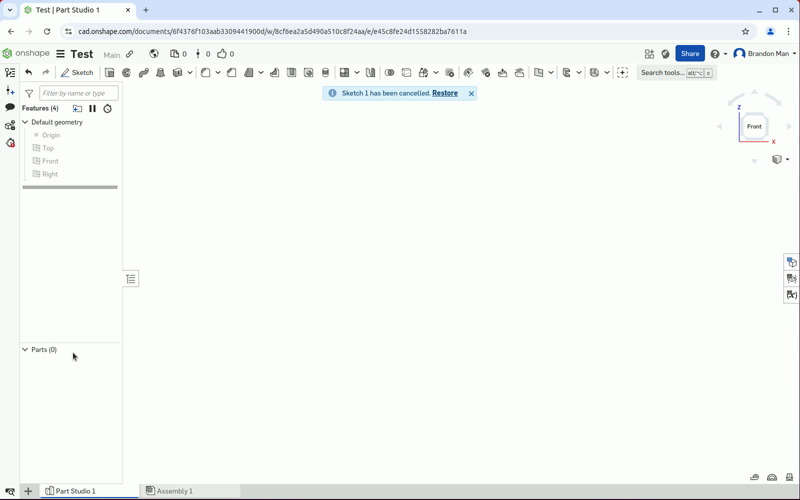
key_down(shift)
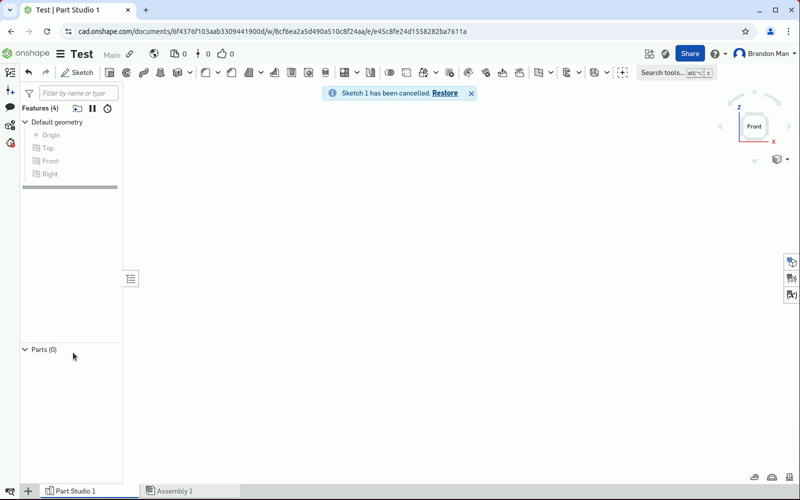
key(left)
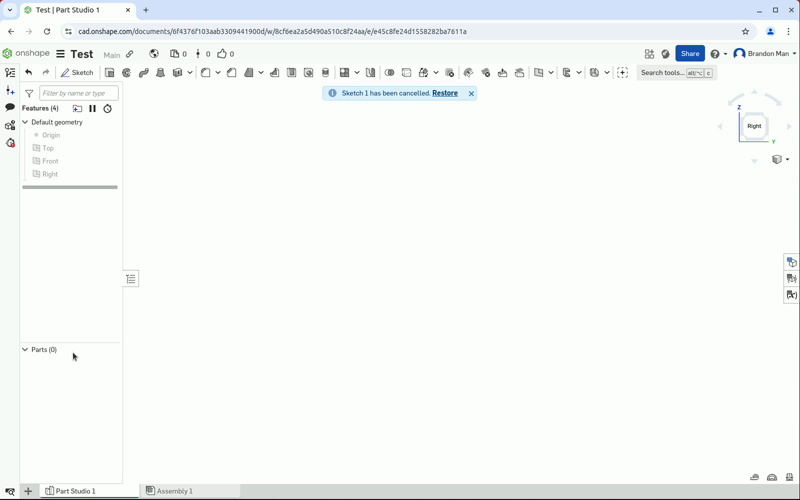
key_up(shift)
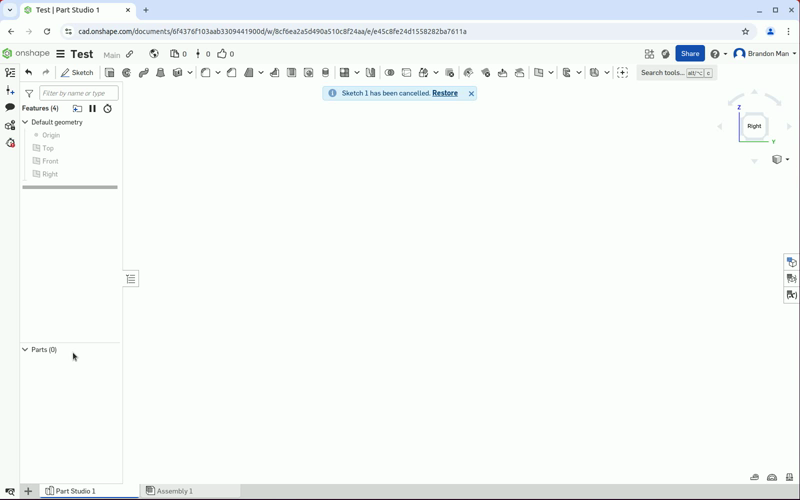
mouse_move(73, 352)
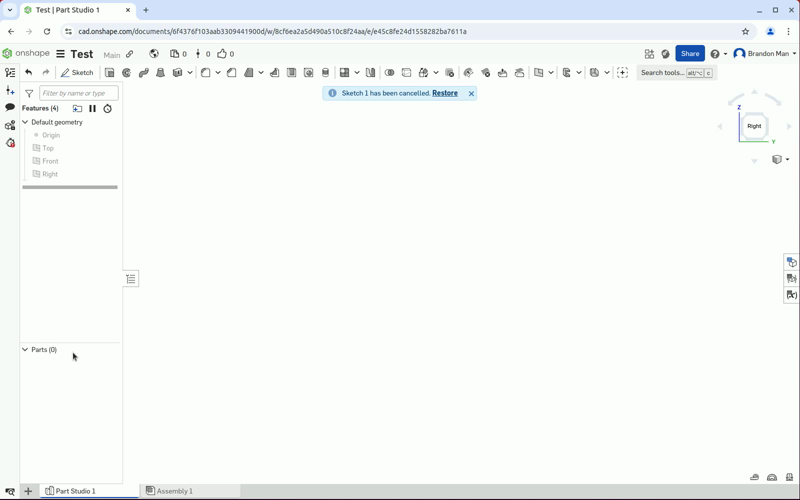
key(shift+y)
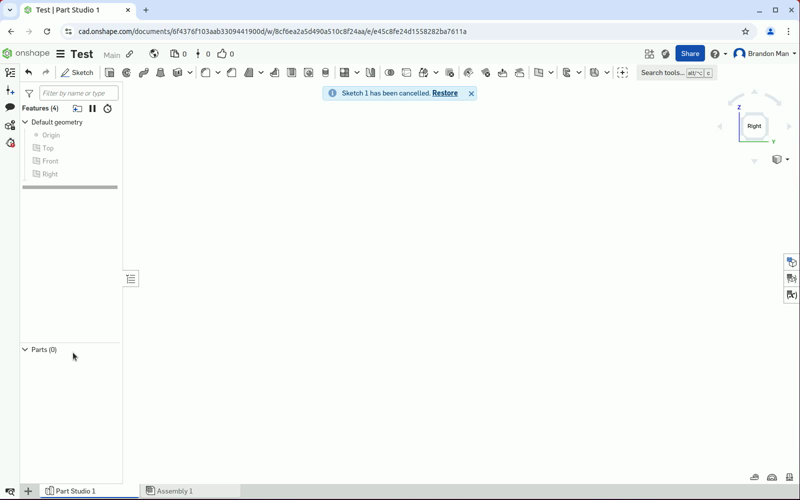
key(shift+s)
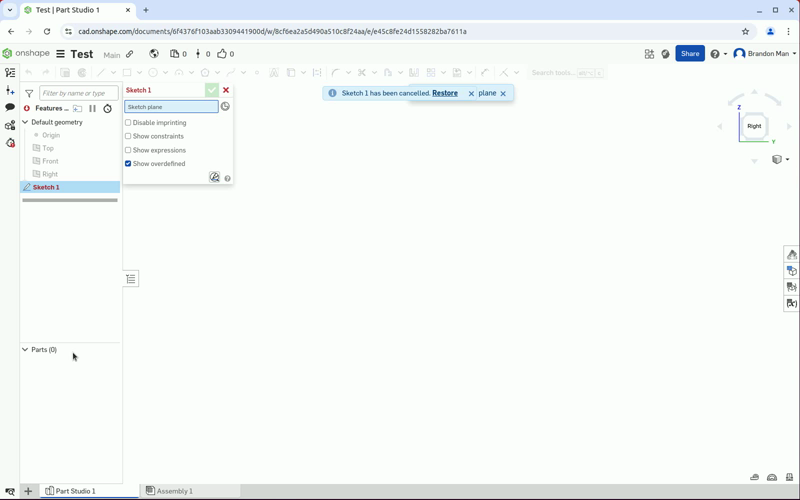
mouse_move(73, 176)
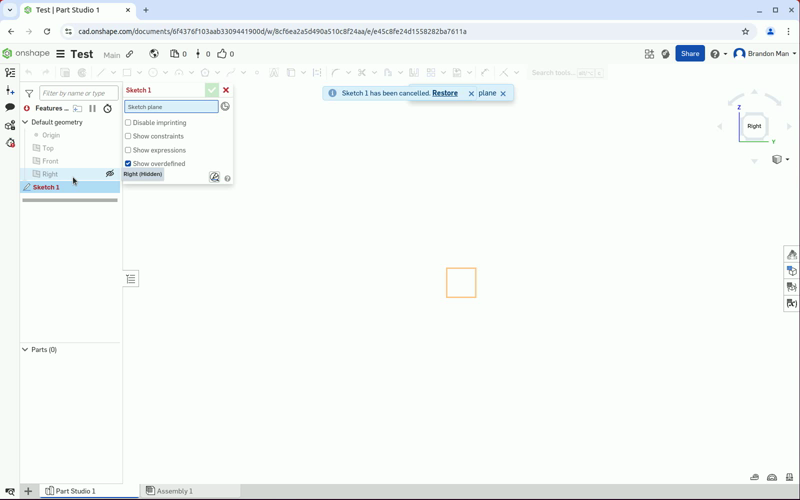
click(73, 176)
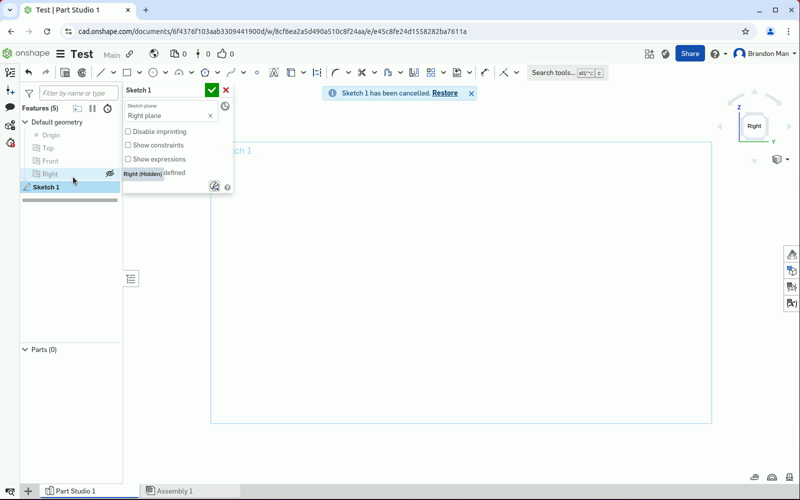
mouse_move(73, 352)
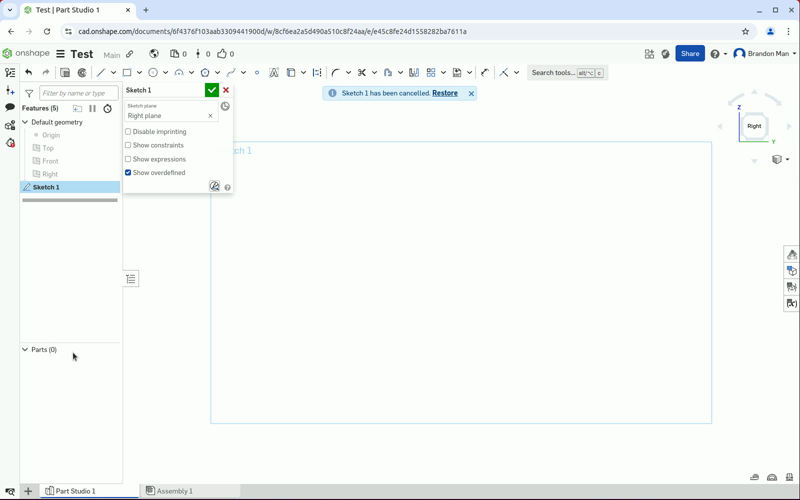
key(y)
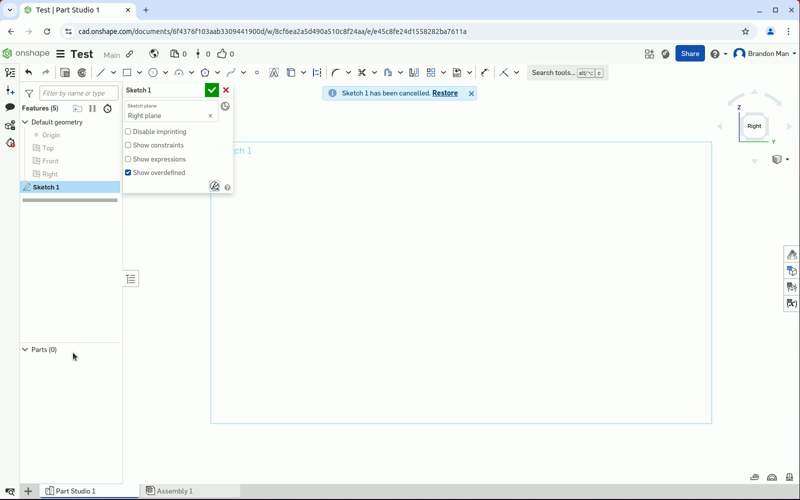
key(c)
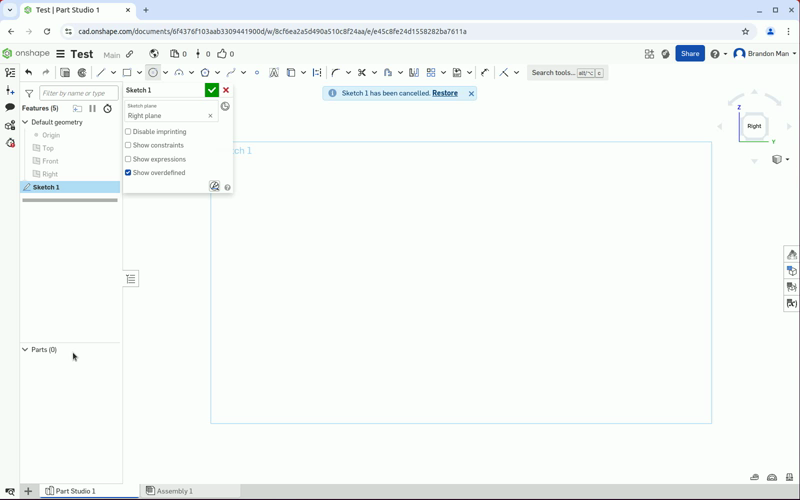
key_down(shift)
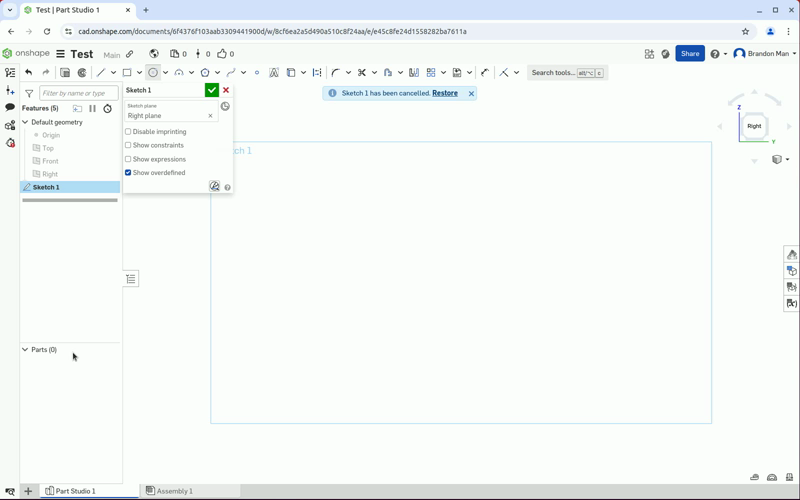
mouse_move(461, 282)
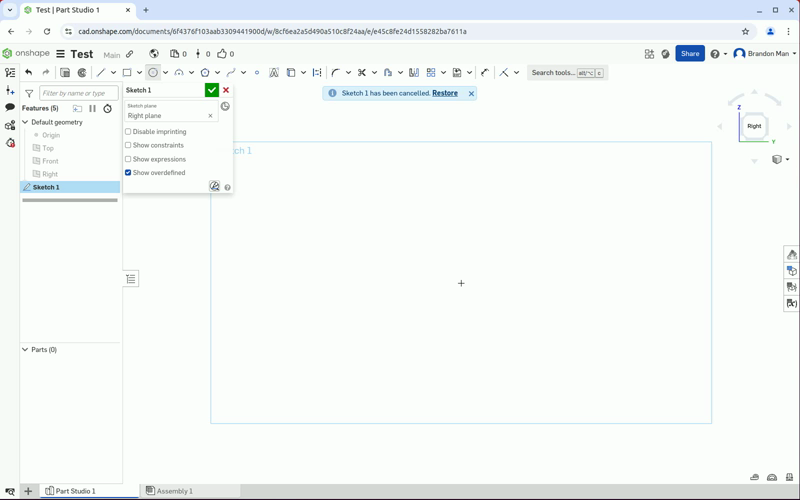
click(461, 282)
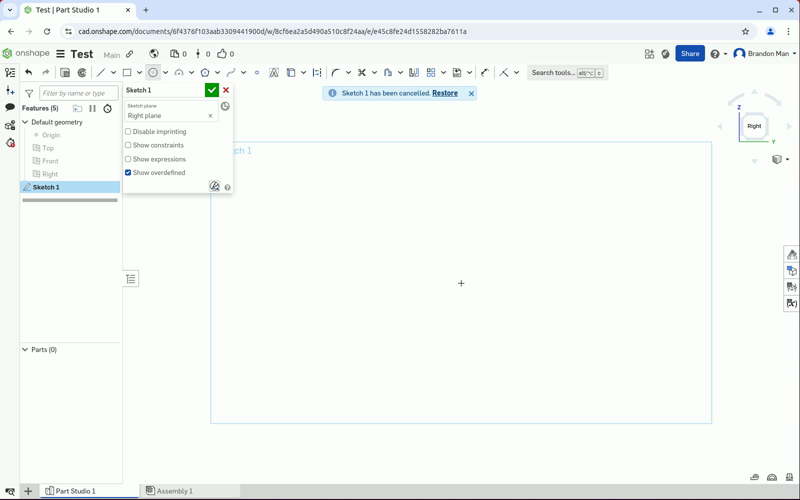
key_up(shift)
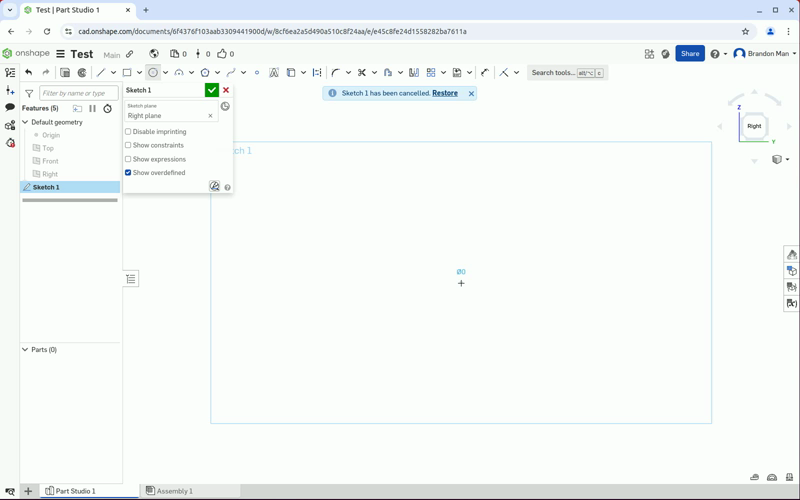
mouse_move(499, 282)
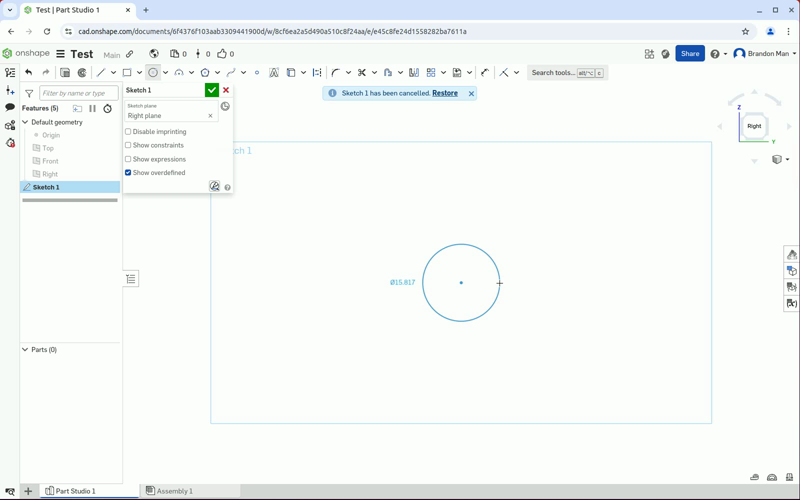
click(499, 282)
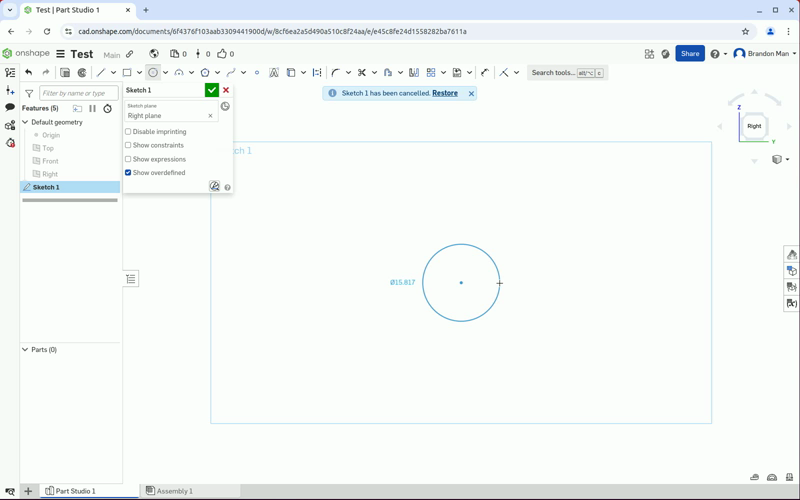
key(esc)
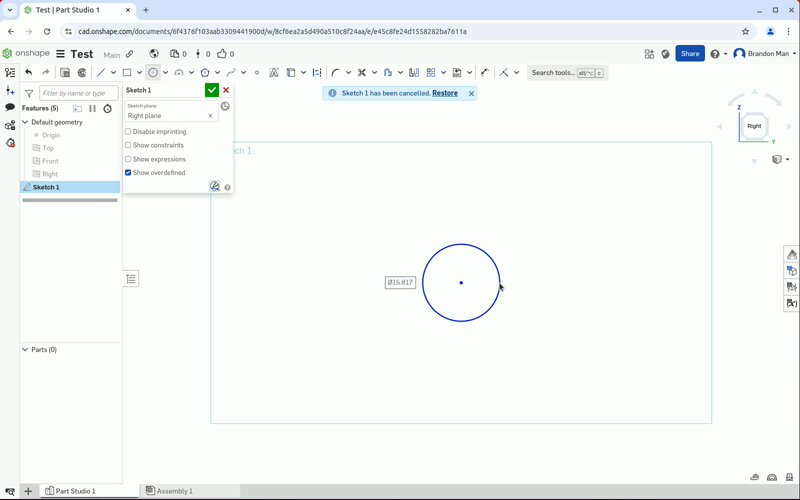
mouse_move(458, 270)
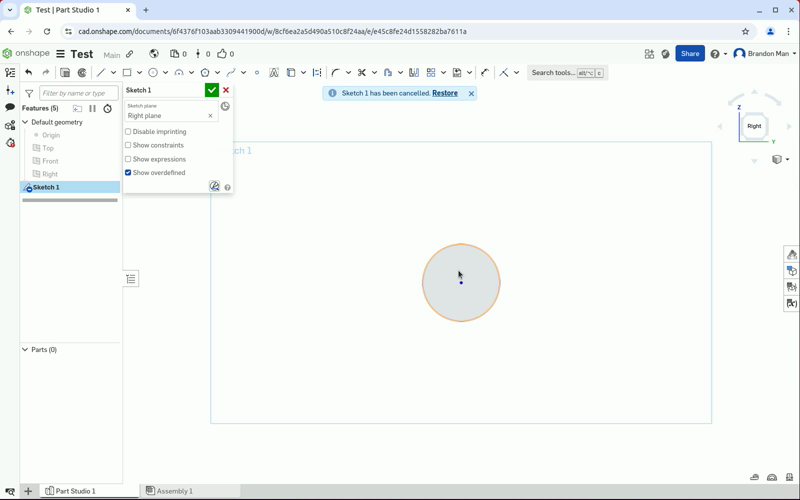
click(458, 270)
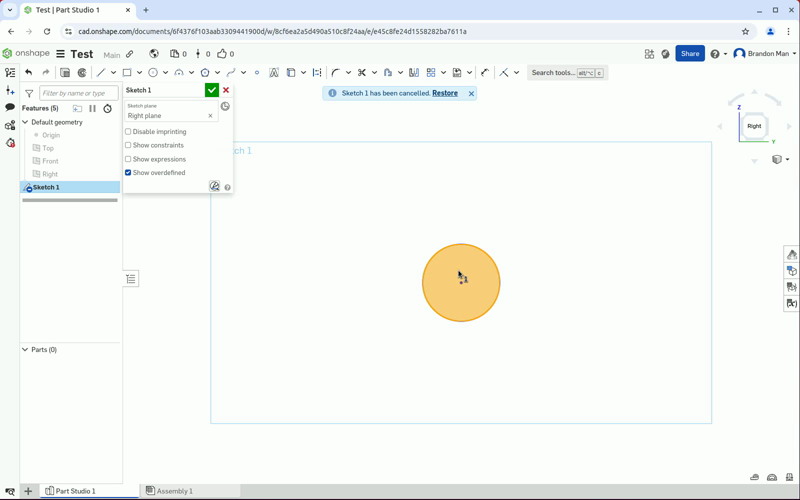
mouse_move(73, 352)
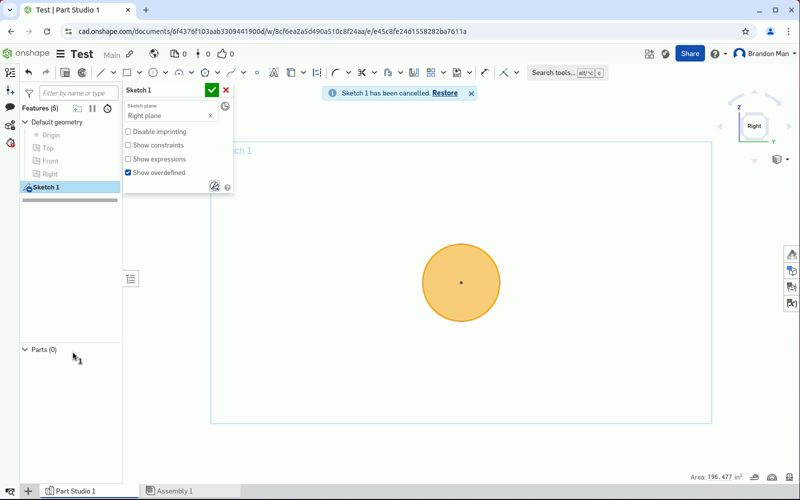
key(shift+y)
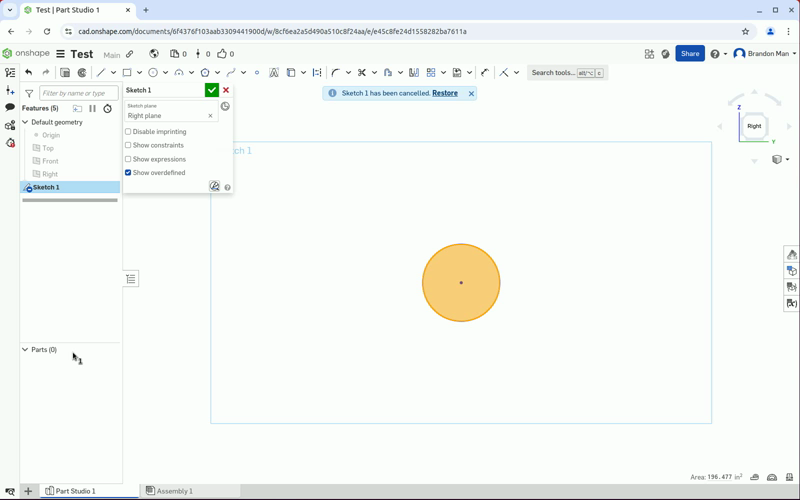
key(shift+e)
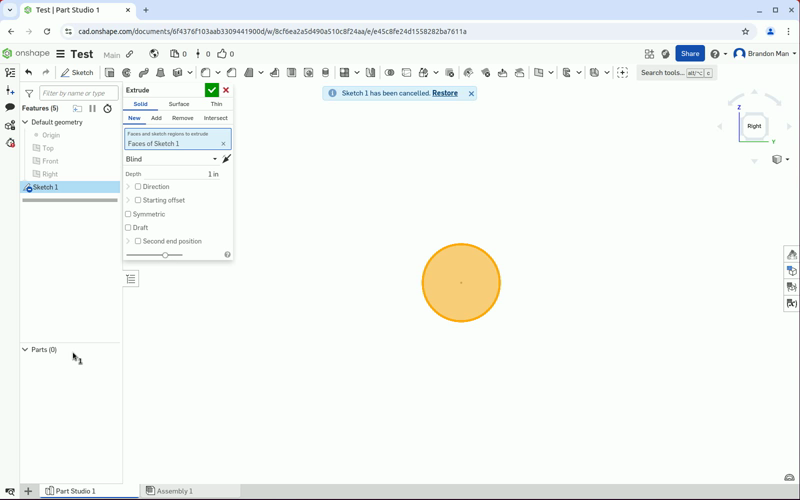
mouse_move(143, 106)
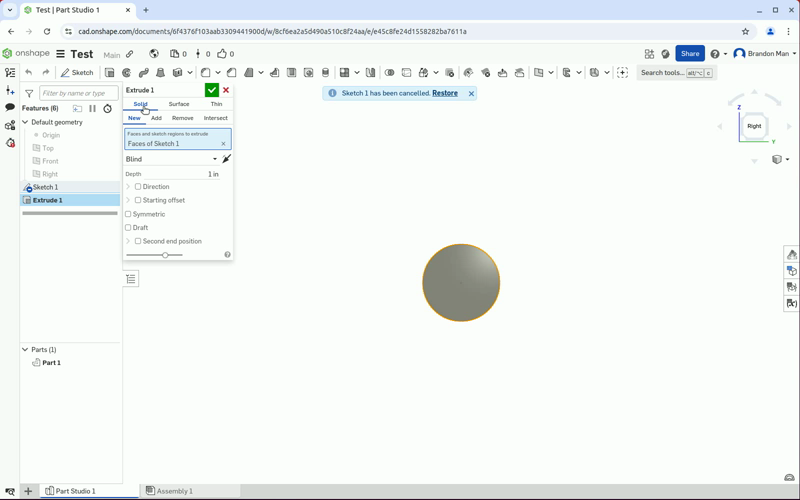
click(143, 106)
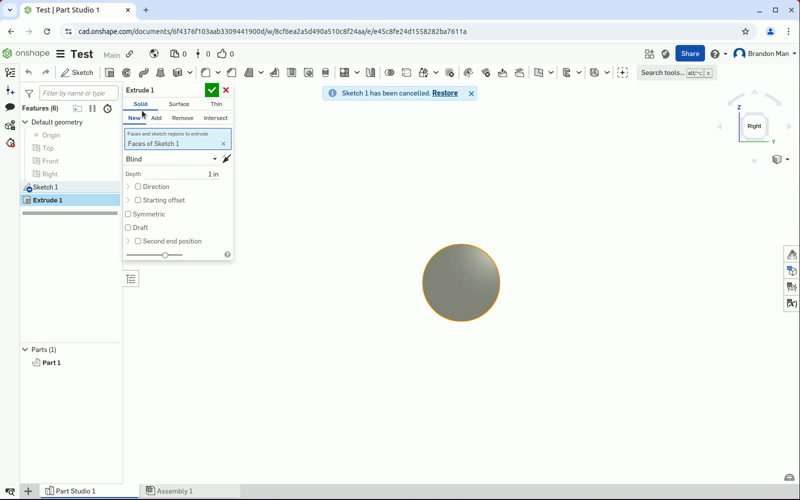
mouse_move(137, 120)
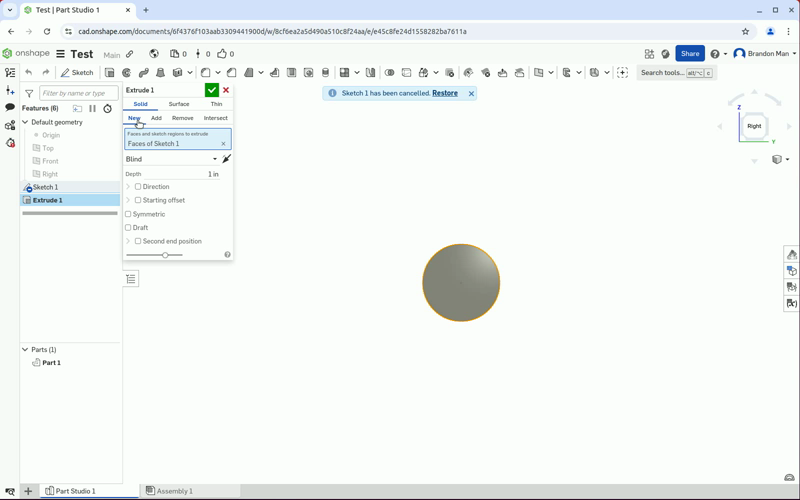
click(137, 120)
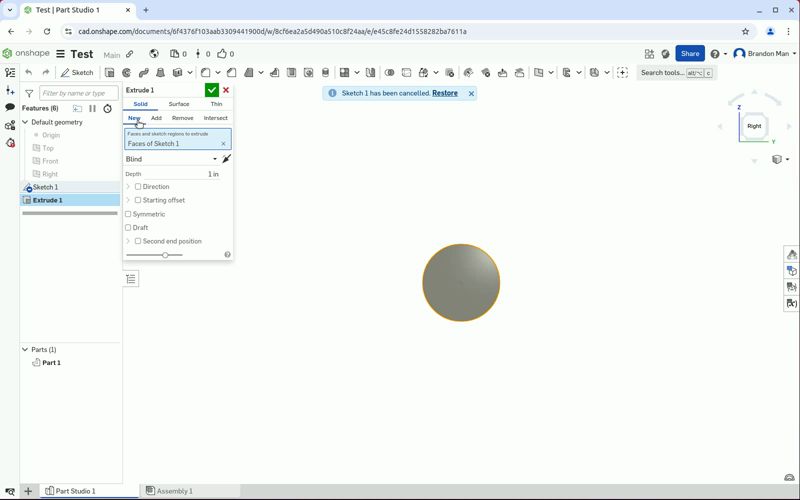
key(tab, 4)
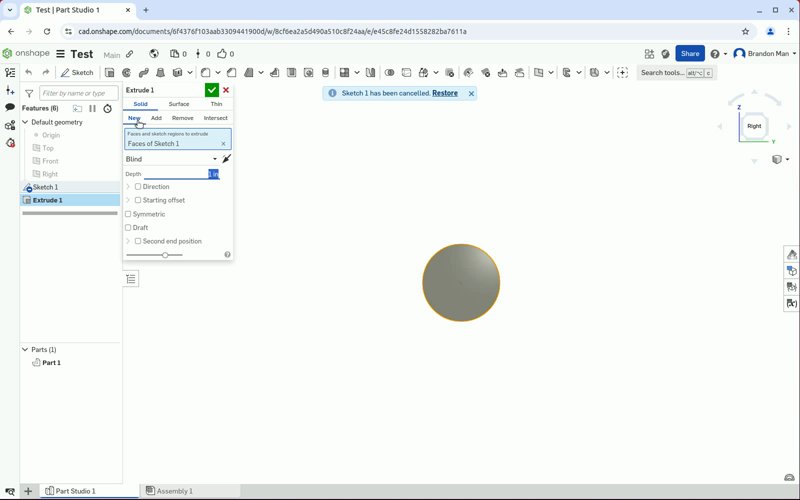
text(11.554)
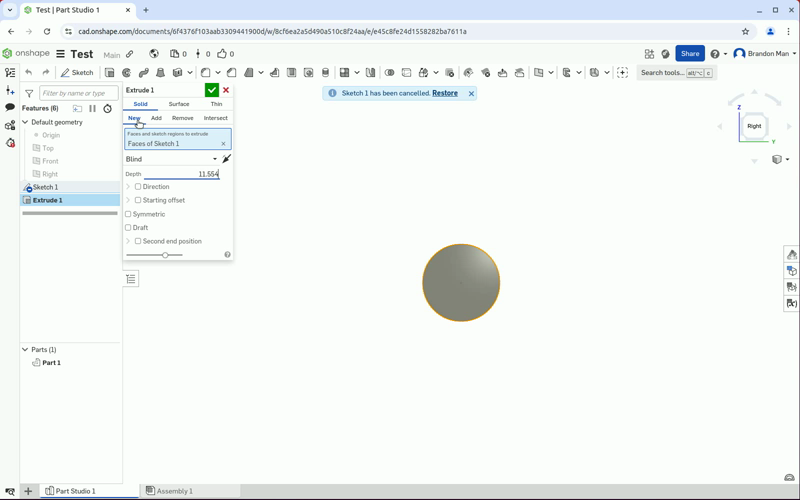
key(enter)
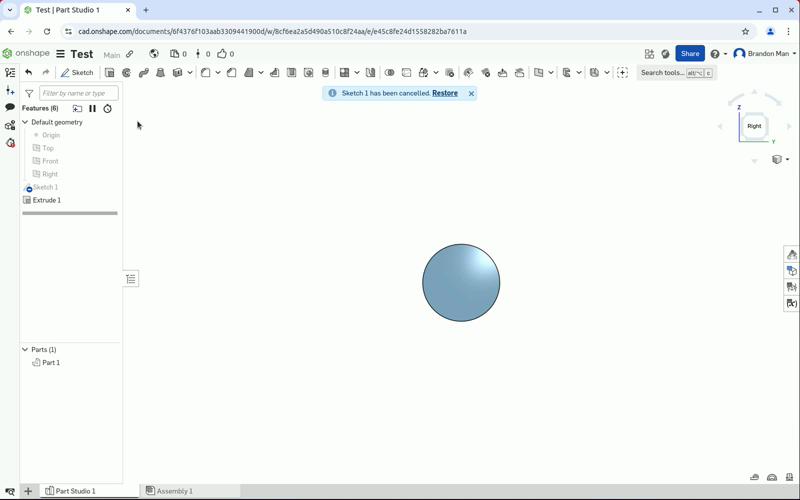
key(shift+h)
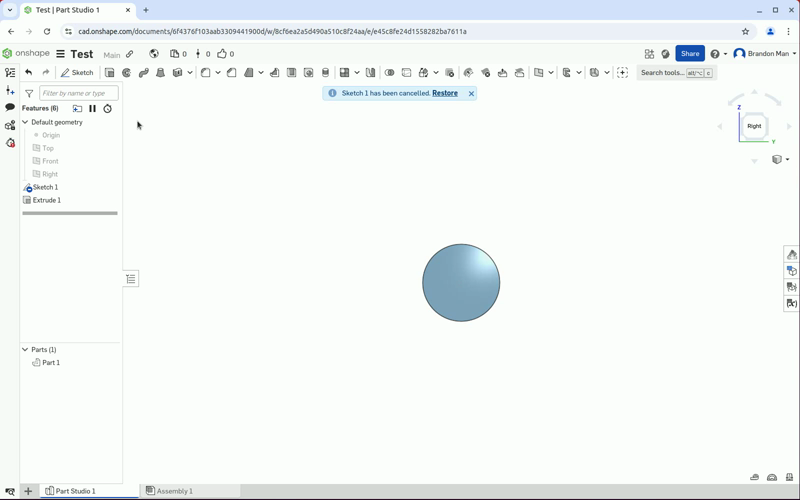
key(shift+h)
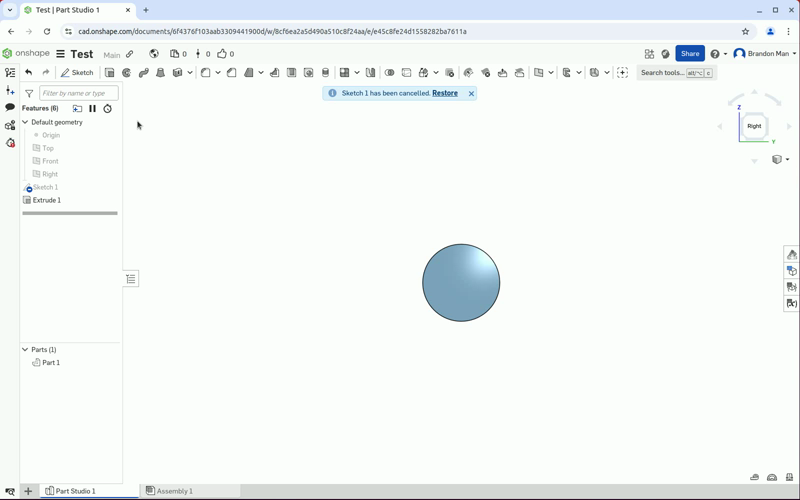
mouse_move(73, 189)
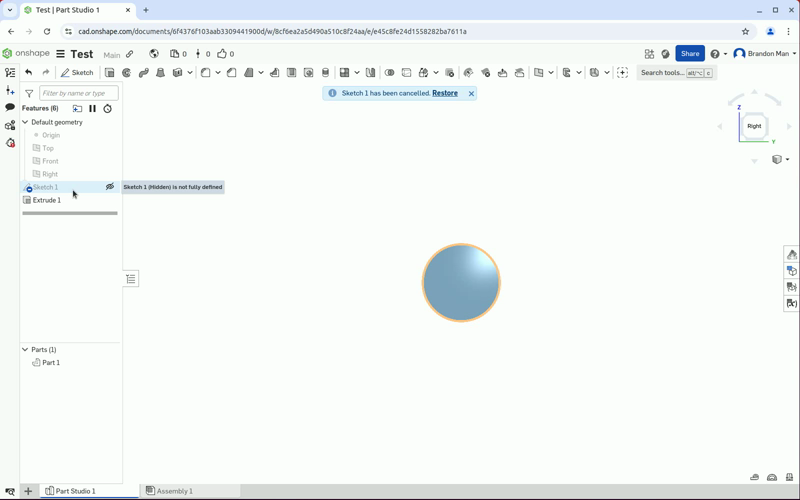
click(73, 189)
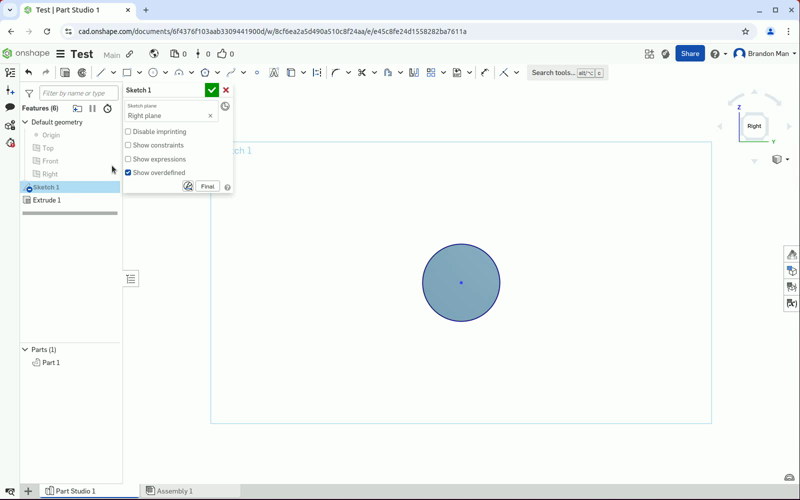
mouse_move(229, 92)
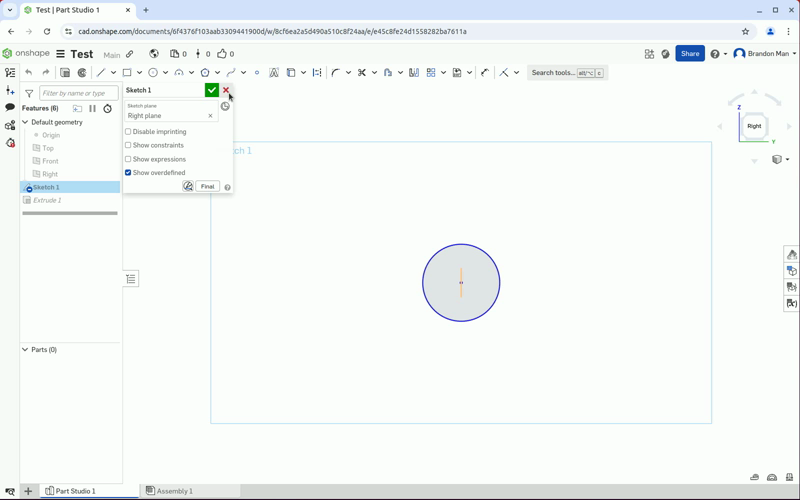
click(229, 92)
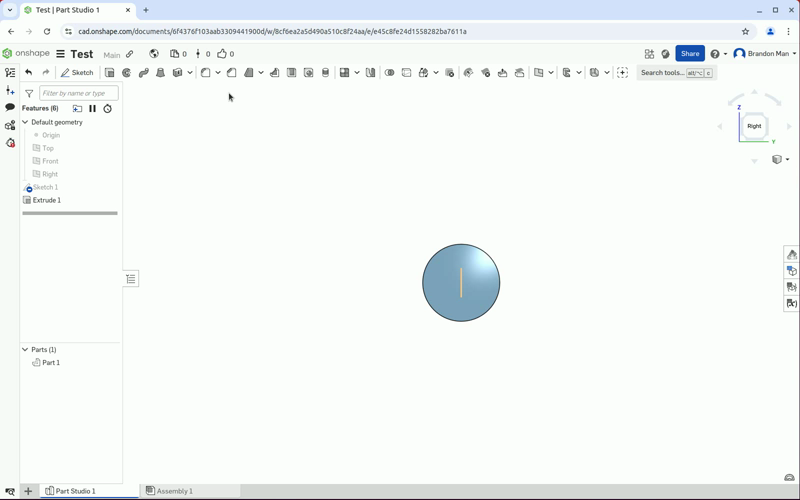
mouse_move(541, 75)
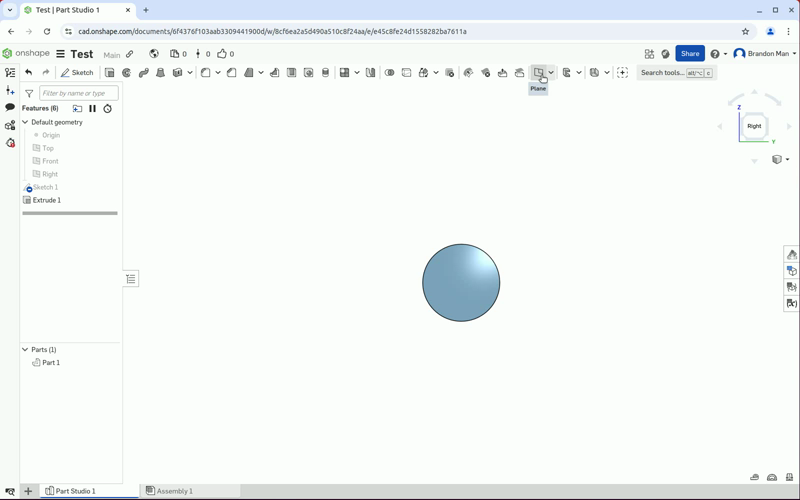
click(541, 75)
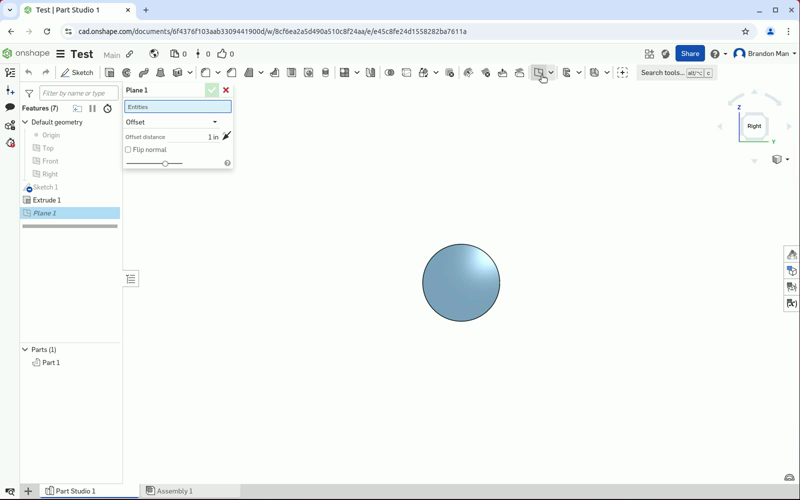
mouse_move(73, 176)
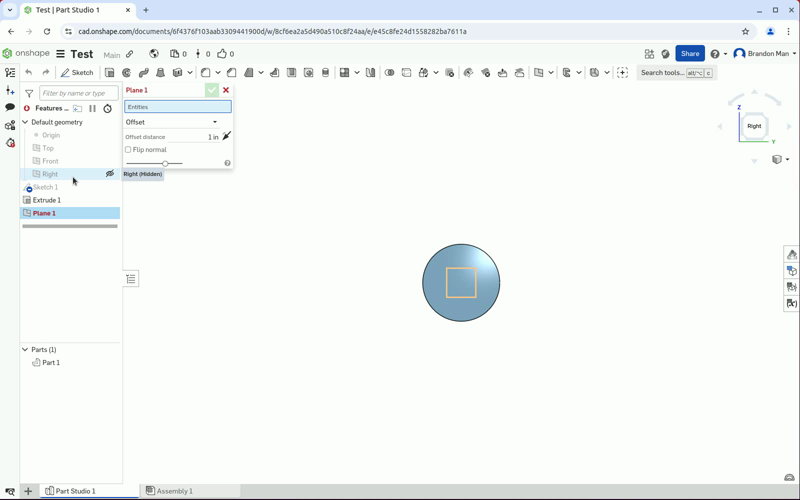
click(73, 176)
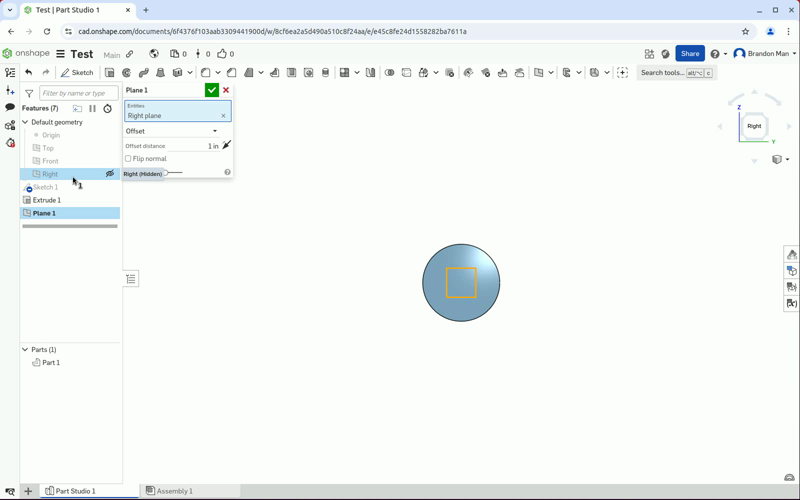
key(tab, 2)
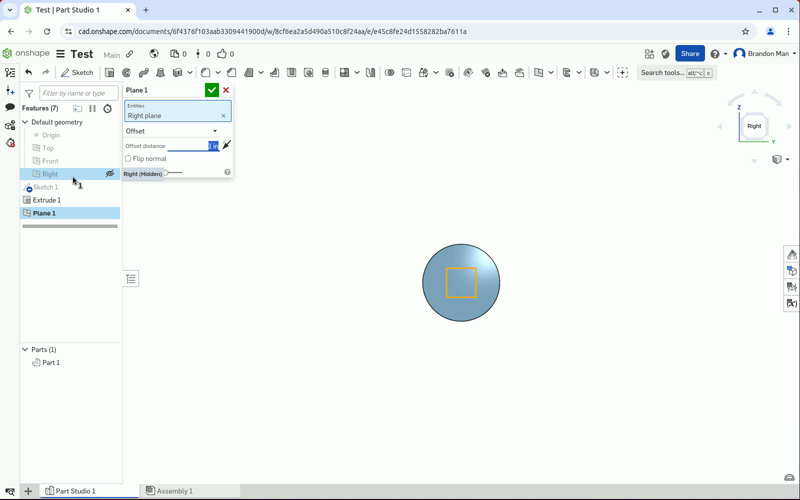
text(11.554)
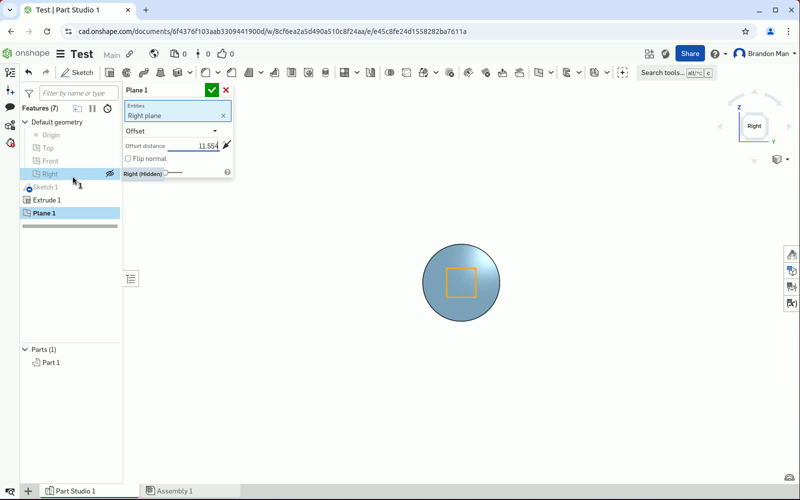
key(enter, 2)
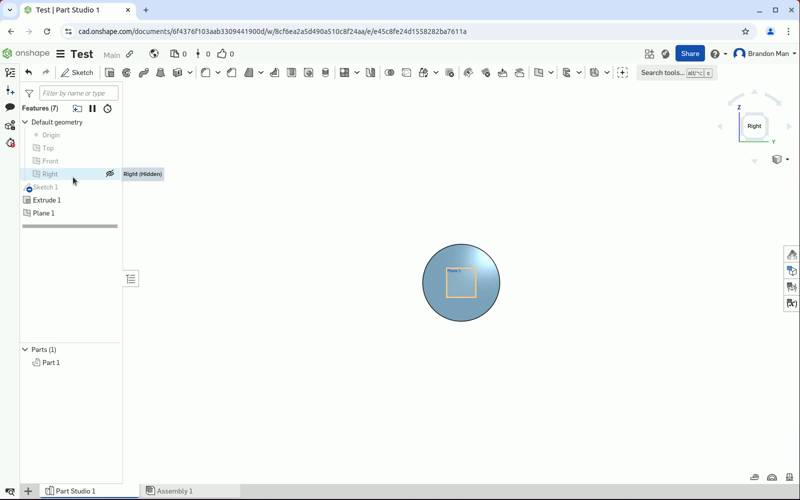
key(shift+s)
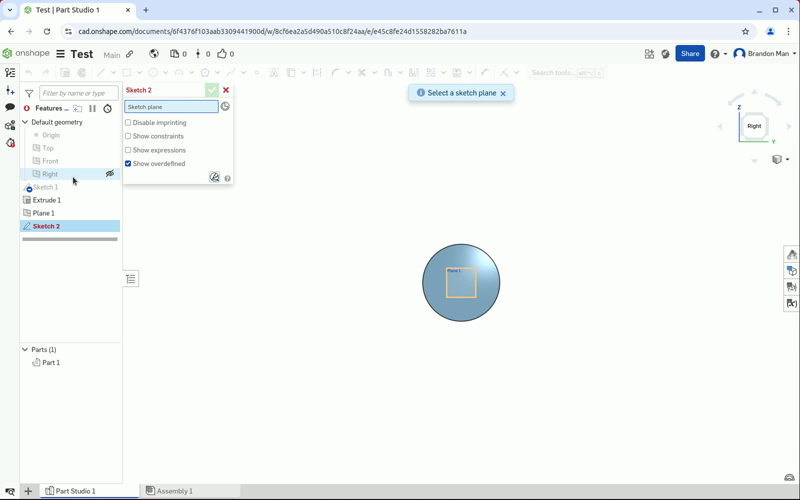
mouse_move(73, 215)
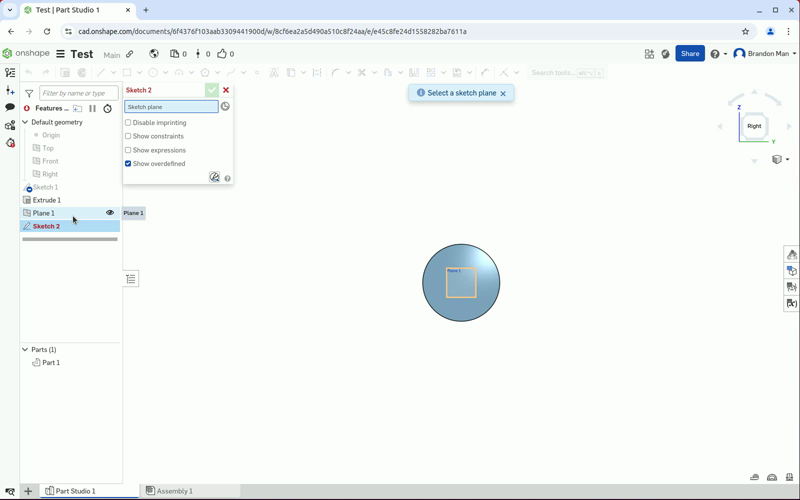
click(73, 215)
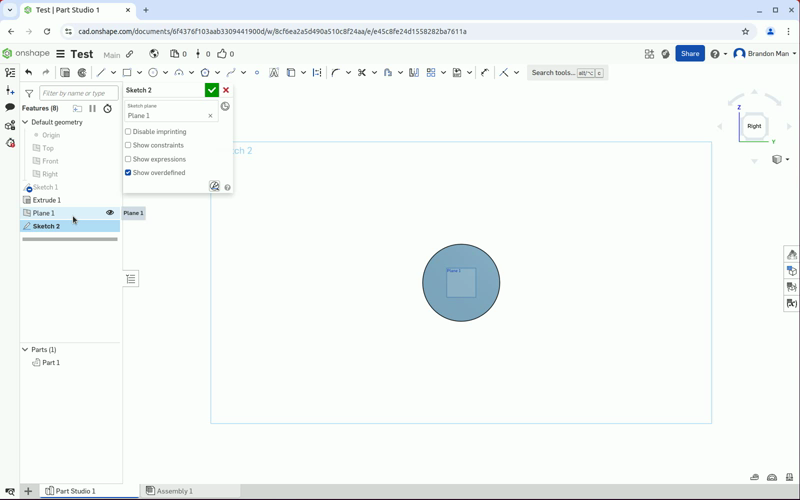
mouse_move(73, 352)
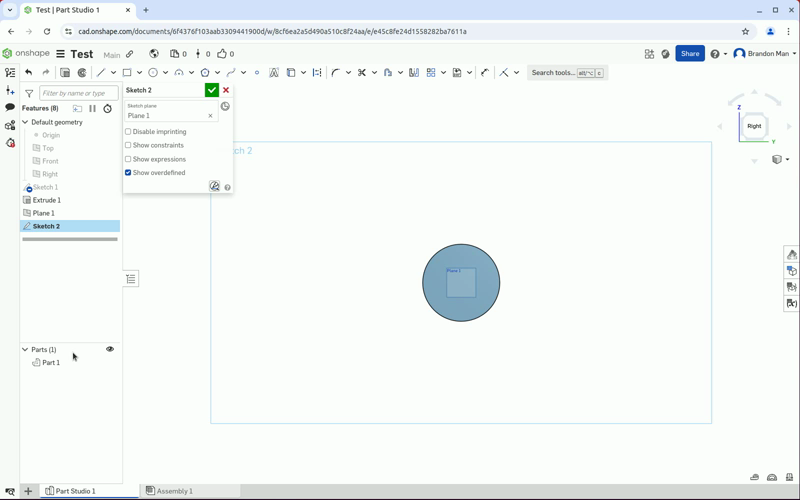
key(y)
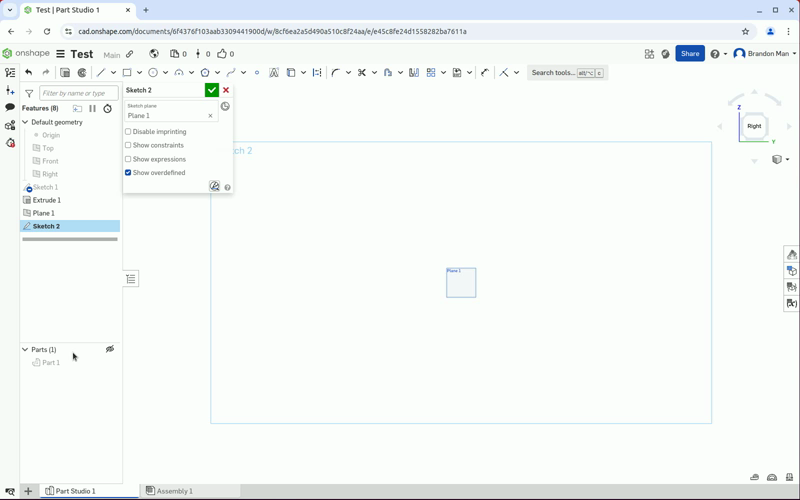
key(c)
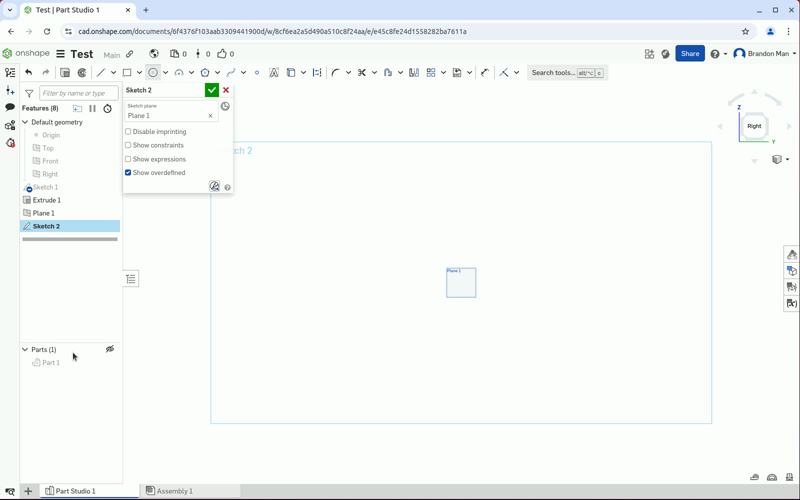
key_down(shift)
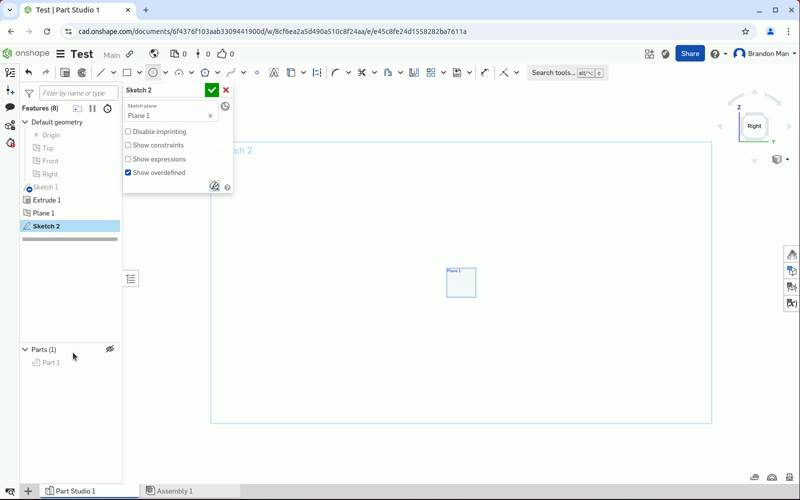
mouse_move(484, 295)
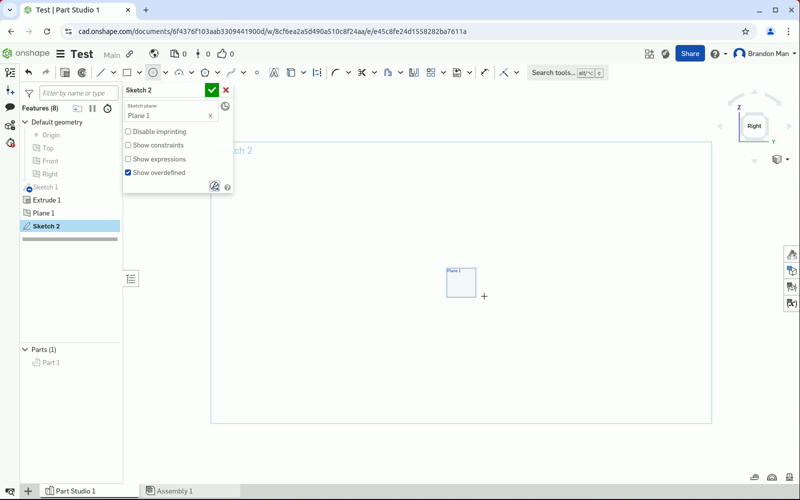
click(484, 295)
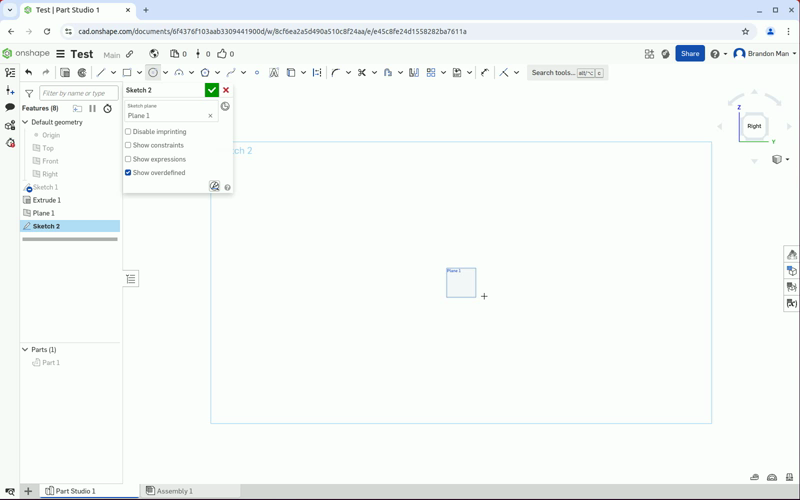
key_up(shift)
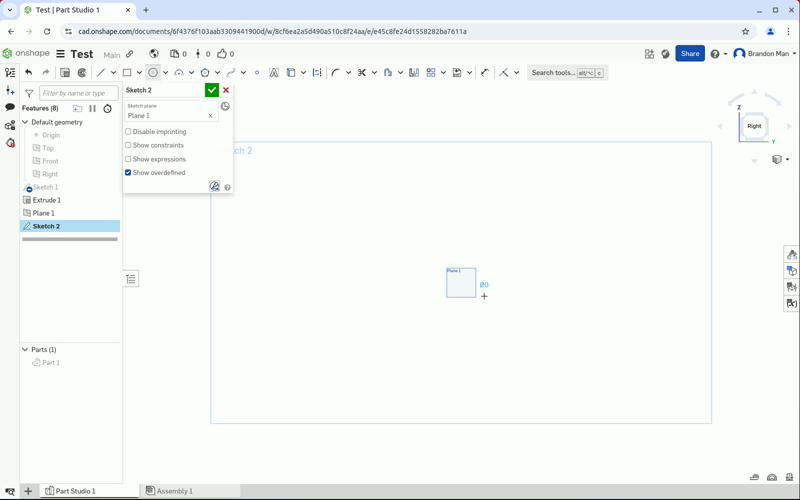
mouse_move(492, 295)
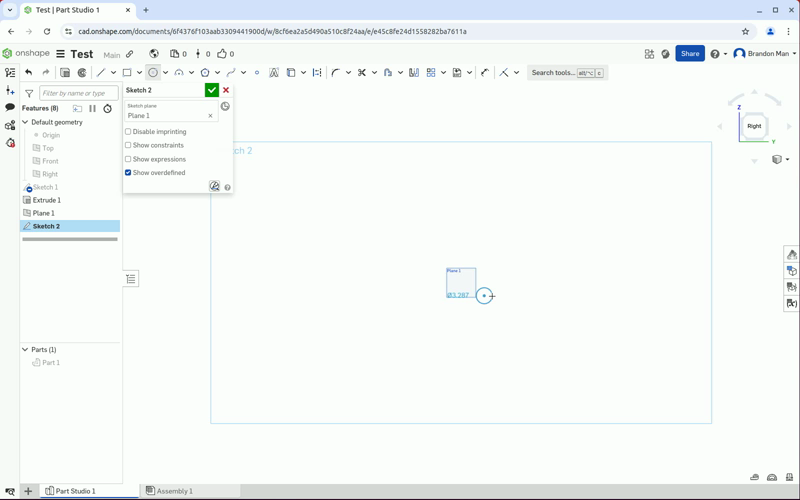
click(492, 295)
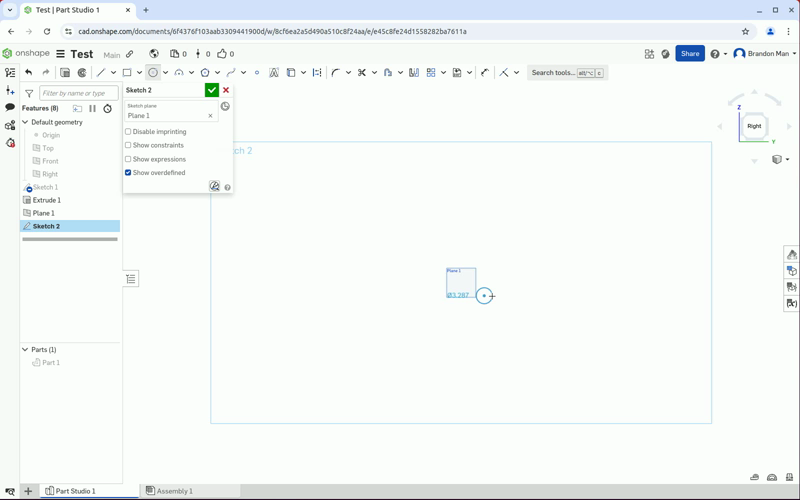
key(esc)
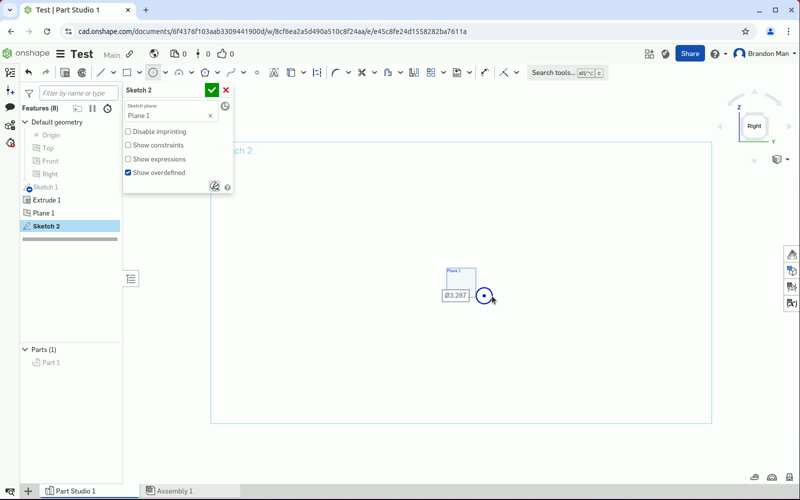
mouse_move(484, 298)
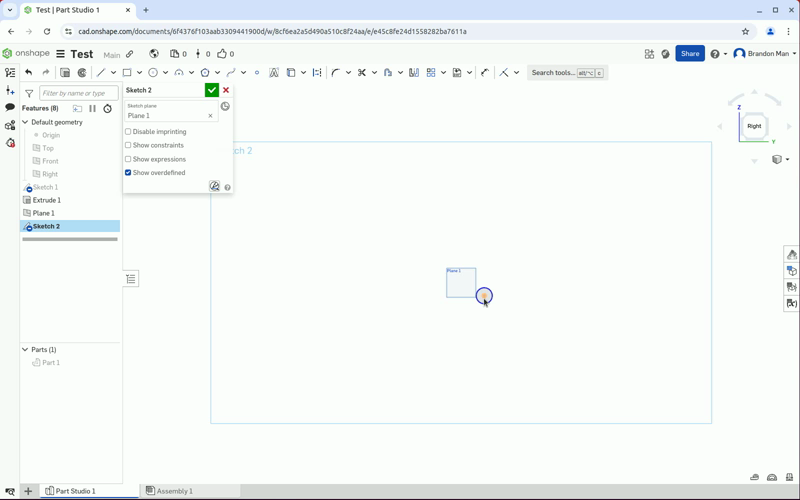
scroll(6)
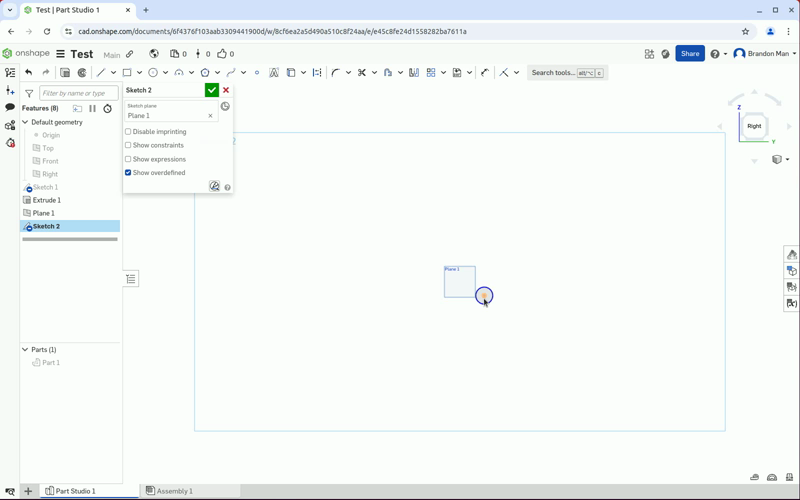
scroll(6)
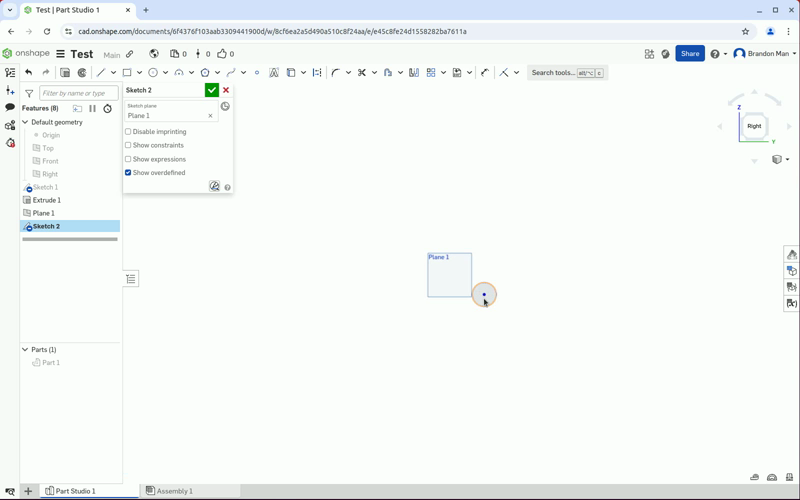
scroll(6)
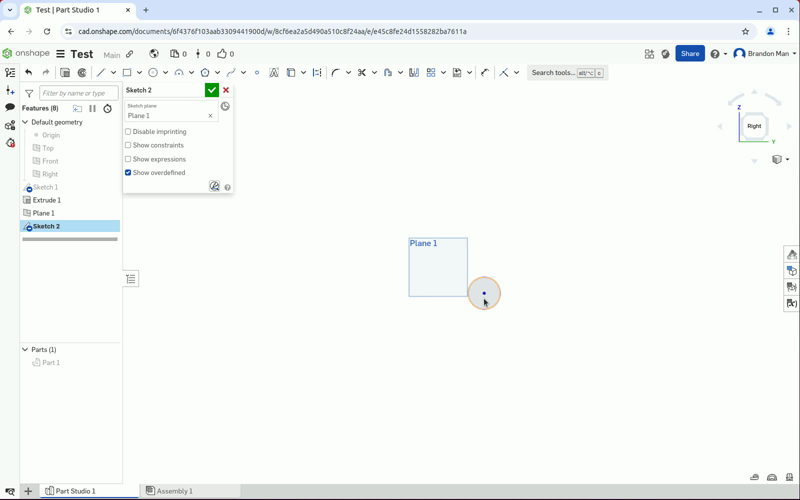
scroll(6)
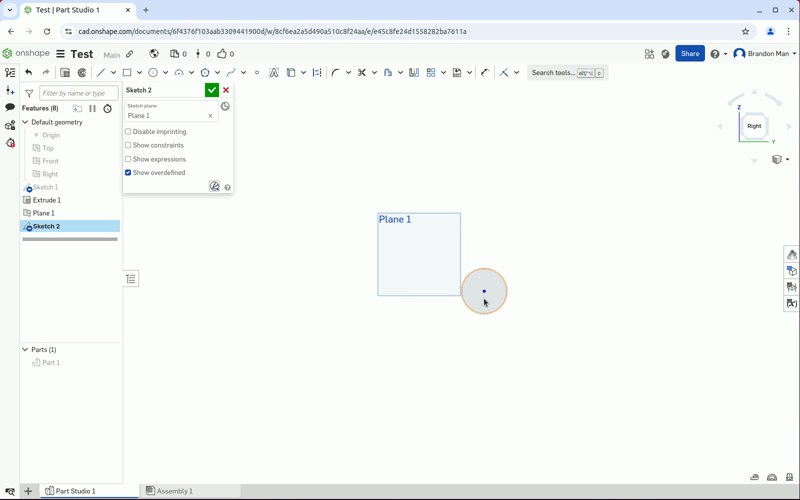
scroll(6)
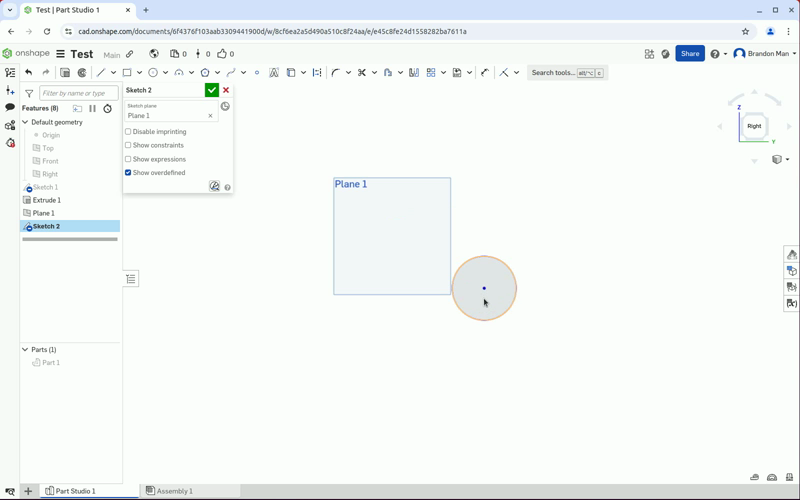
scroll(6)
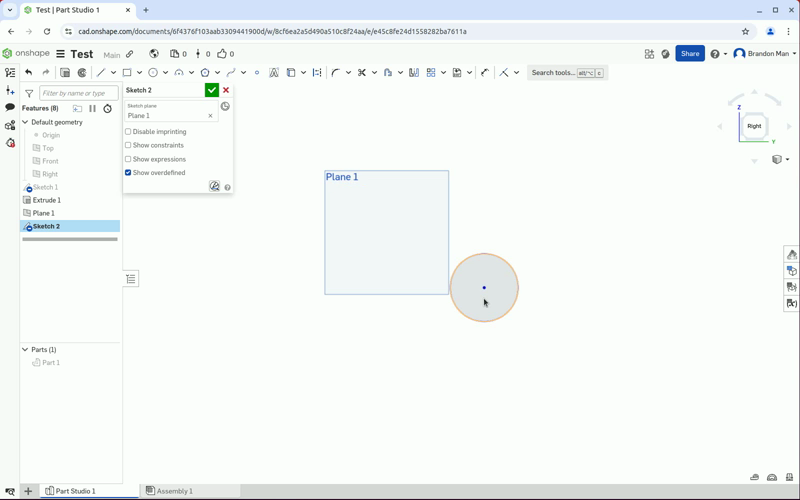
scroll(6)
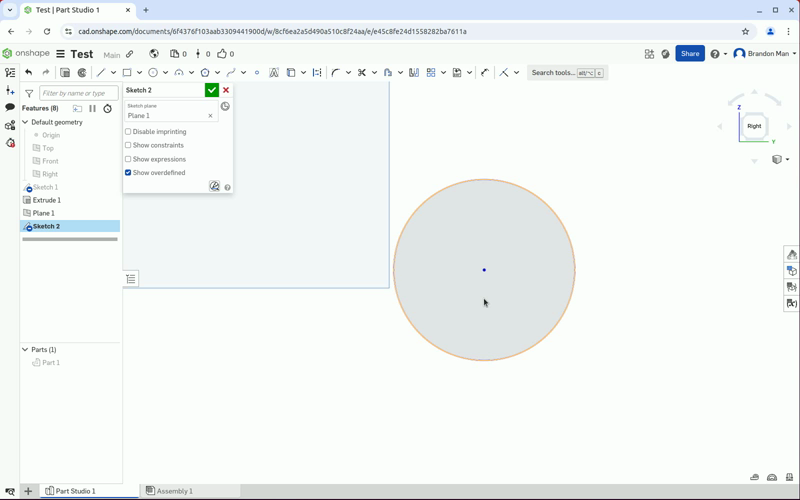
click(484, 298)
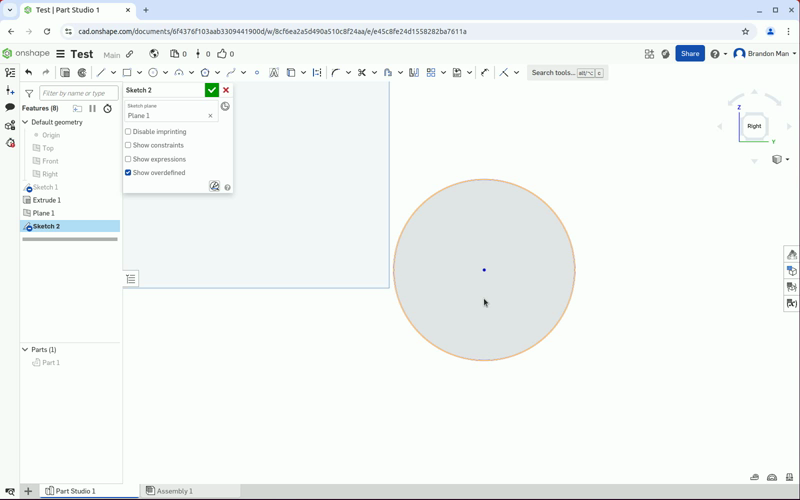
scroll(-6)
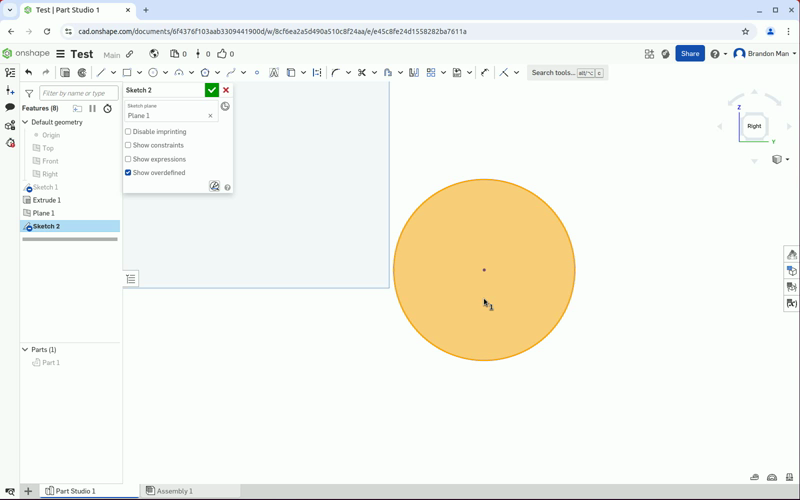
scroll(-6)
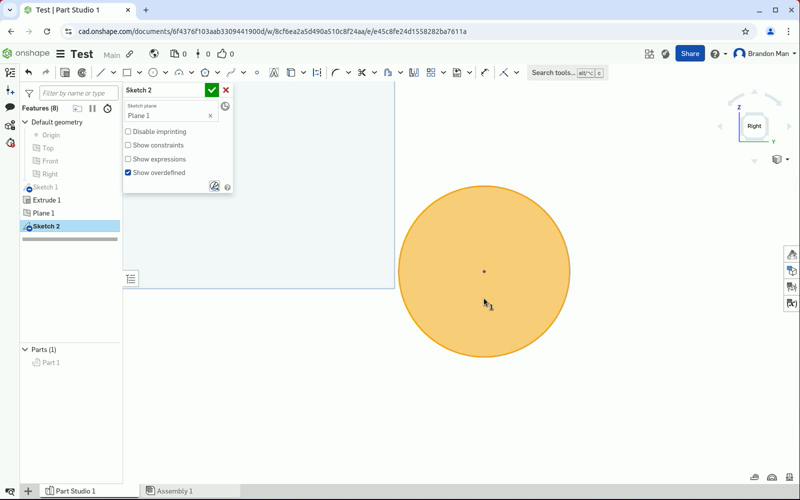
scroll(-6)
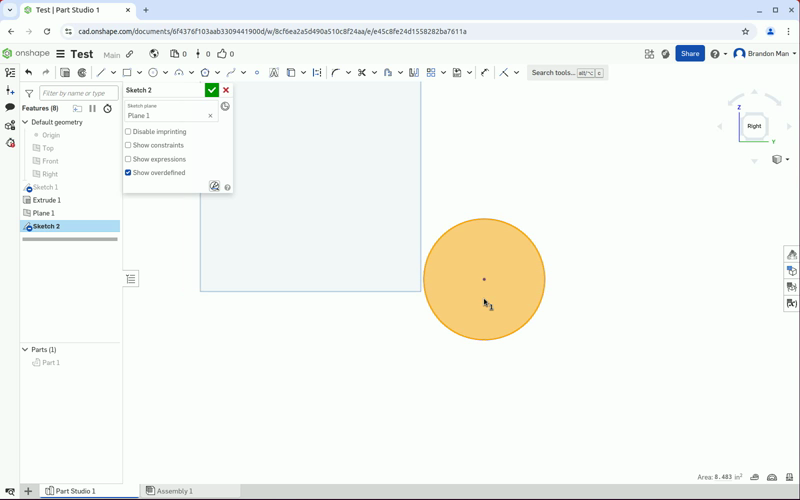
scroll(-6)
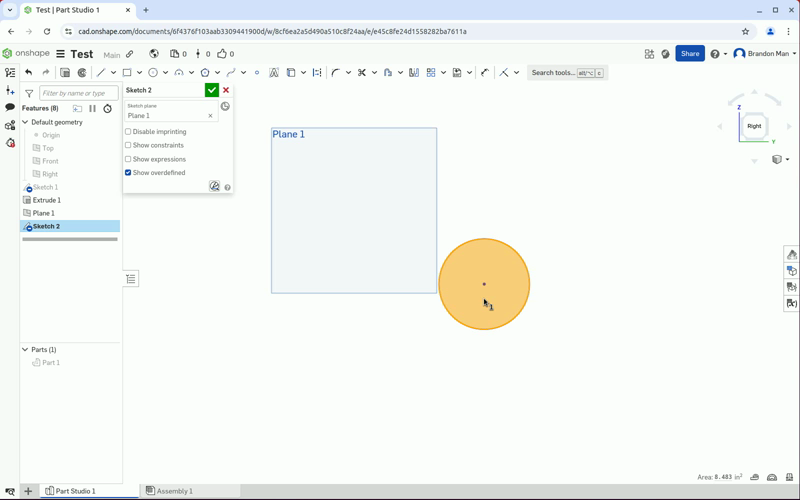
scroll(-6)
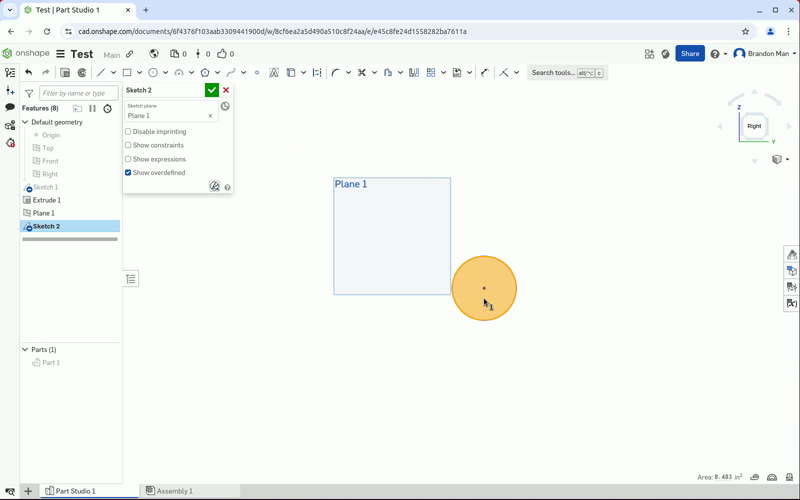
scroll(-6)
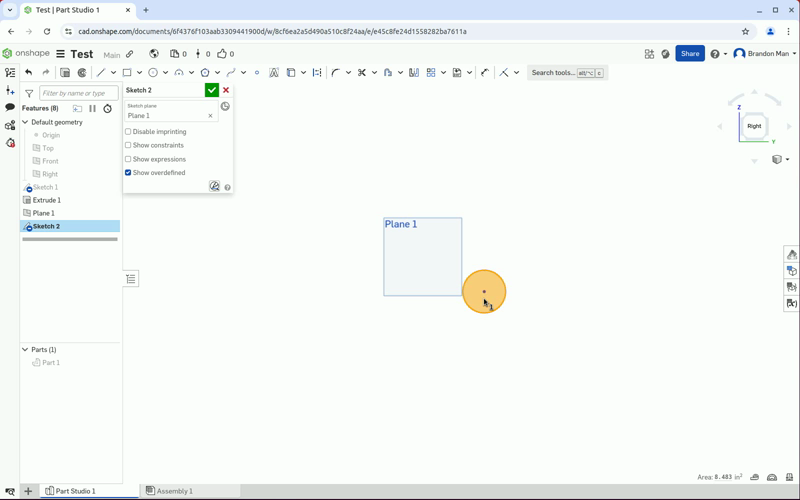
scroll(-6)
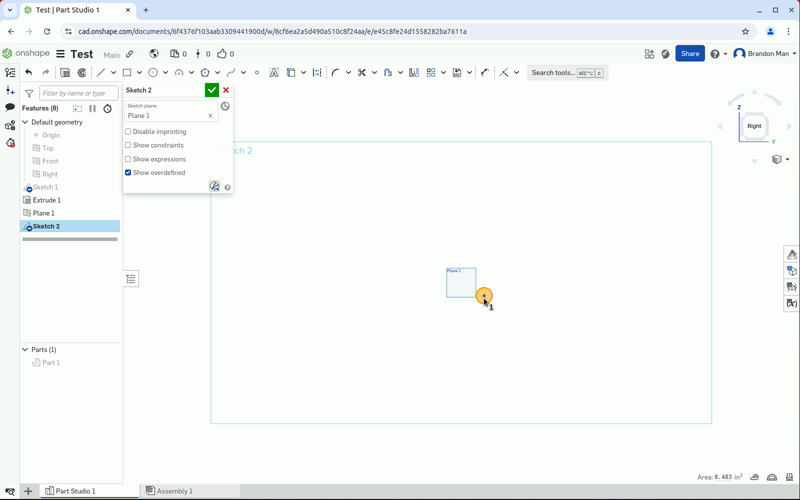
mouse_move(73, 352)
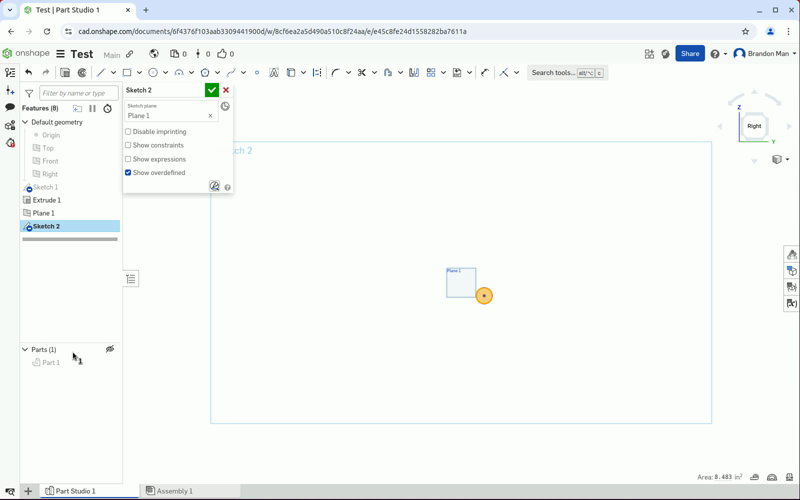
key(shift+y)
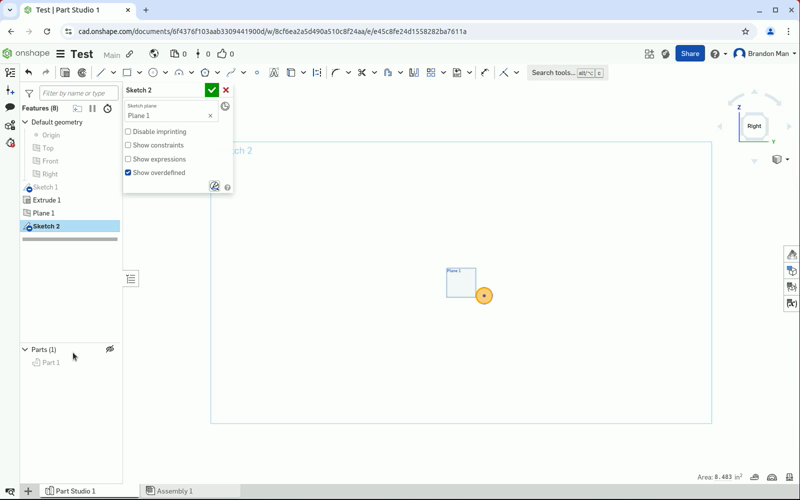
key(shift+e)
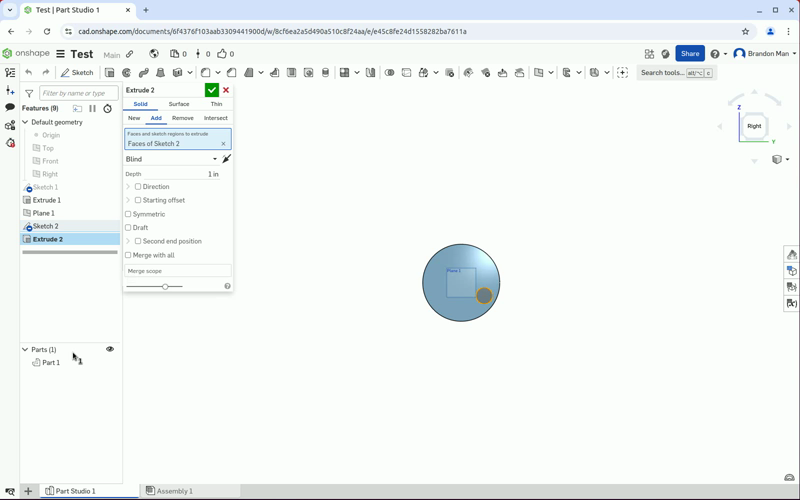
mouse_move(143, 106)
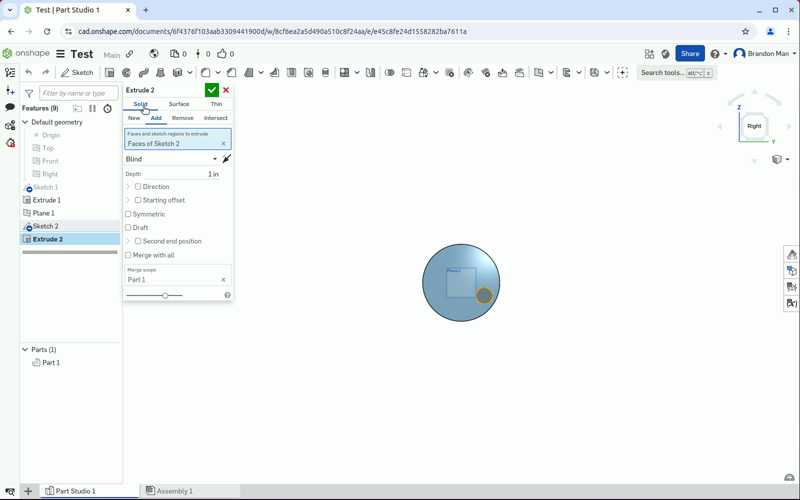
click(143, 106)
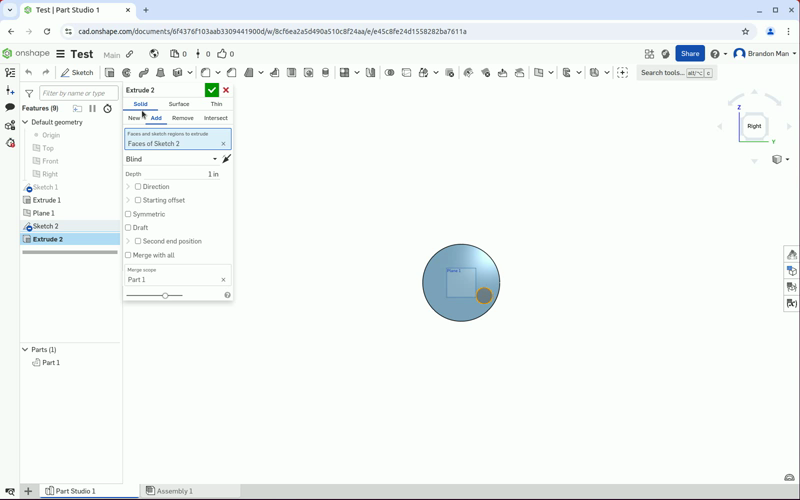
mouse_move(137, 120)
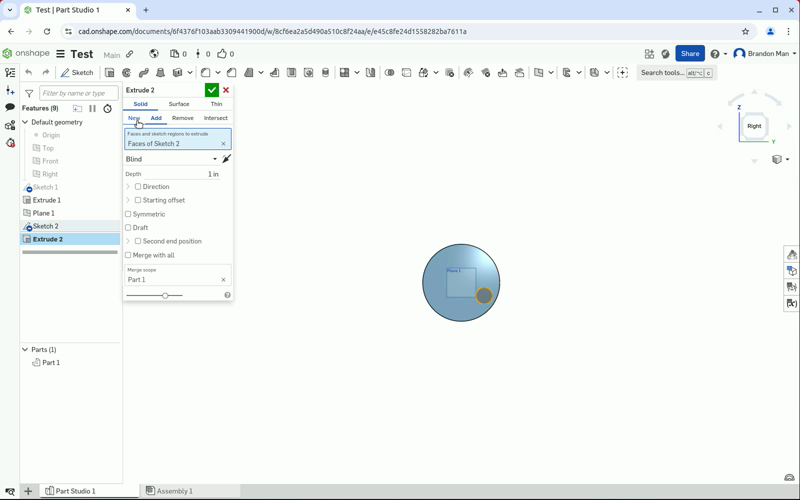
click(137, 120)
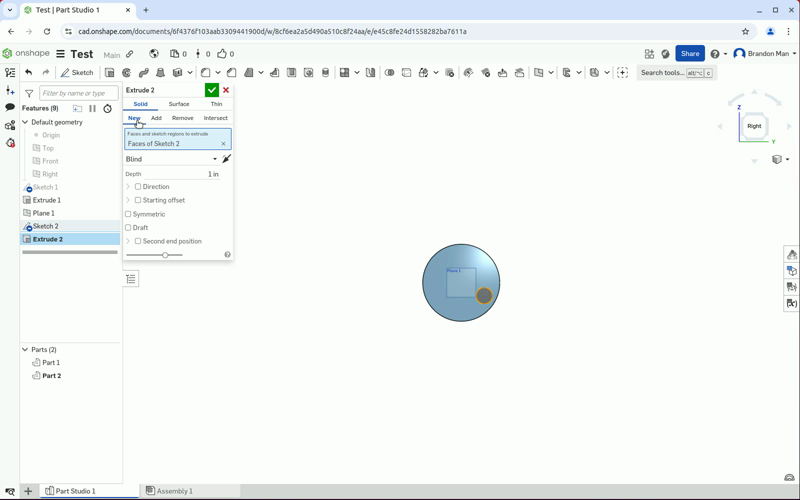
key(tab, 4)
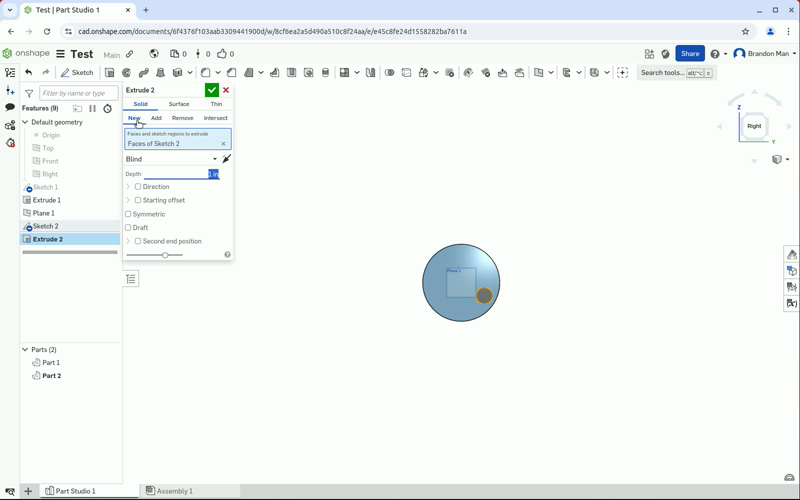
text(11.554)
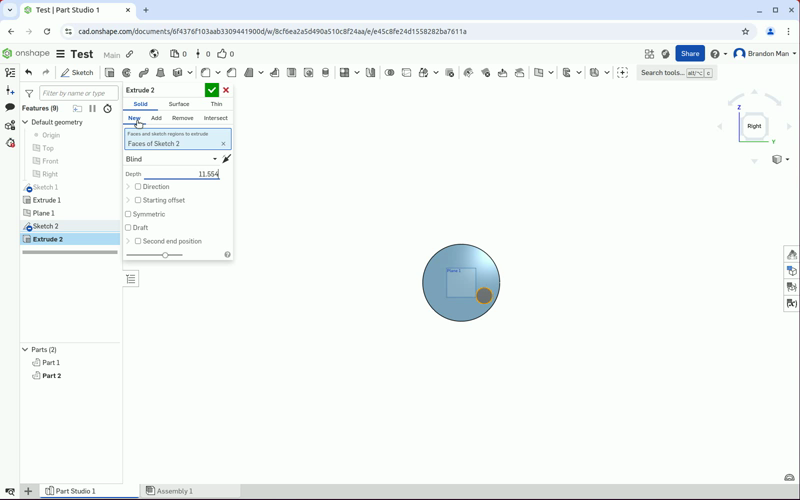
key(enter)
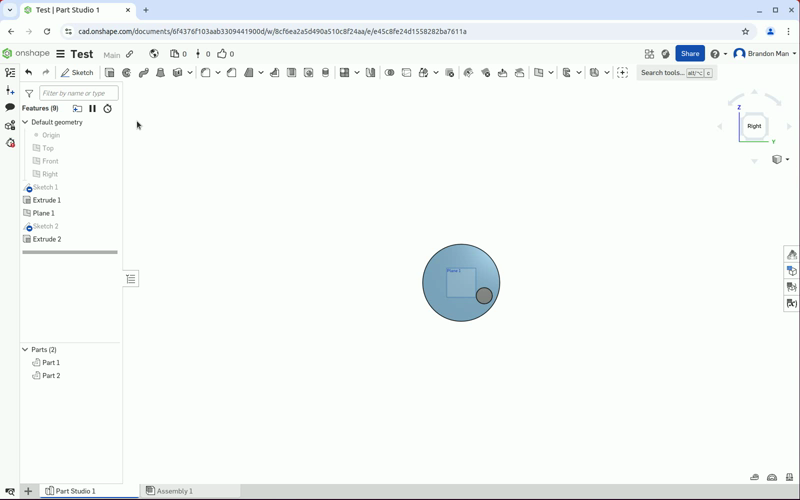
key(shift+h)
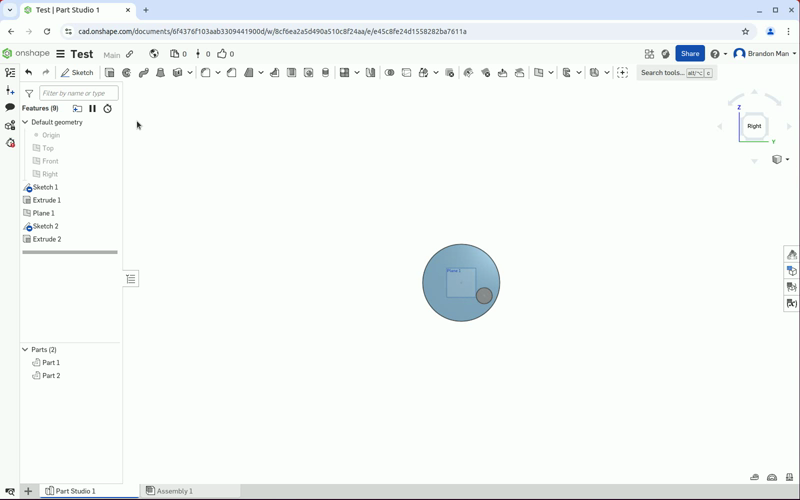
key(shift+h)
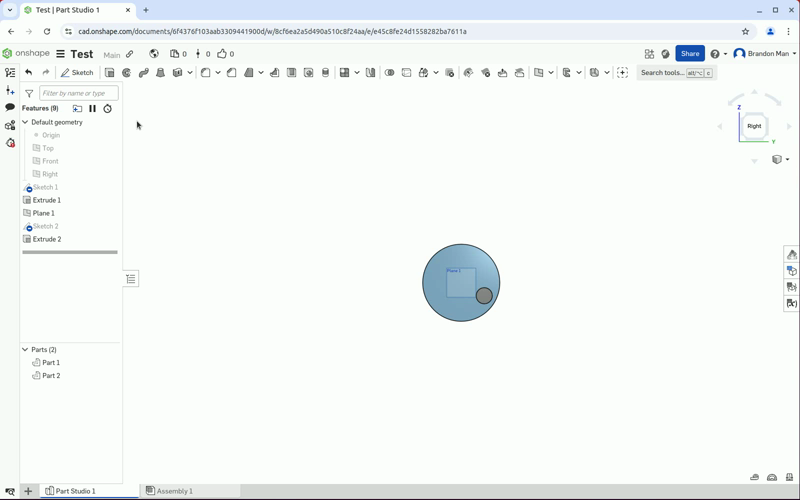
mouse_move(73, 189)
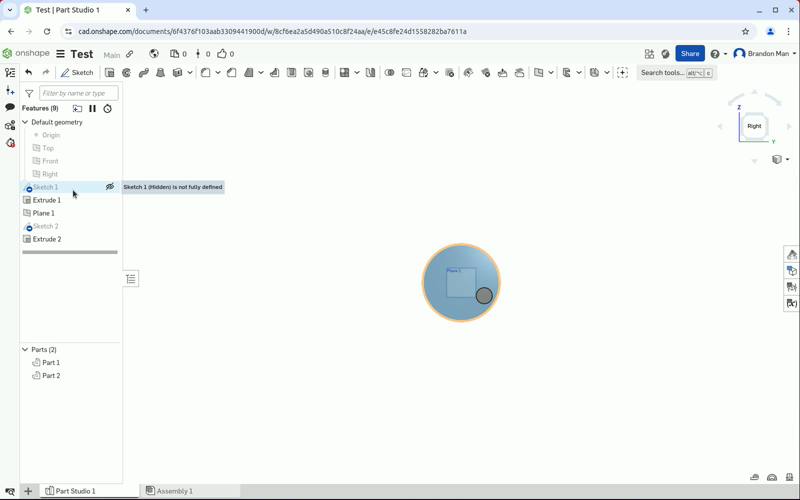
click(73, 189)
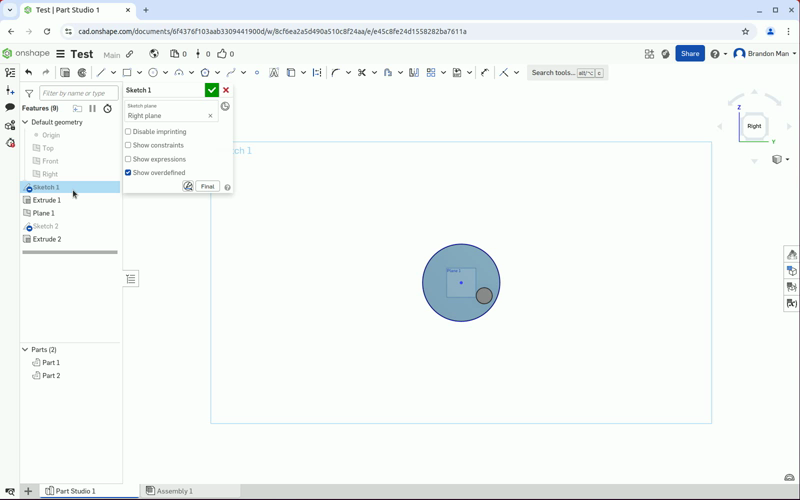
mouse_move(229, 92)
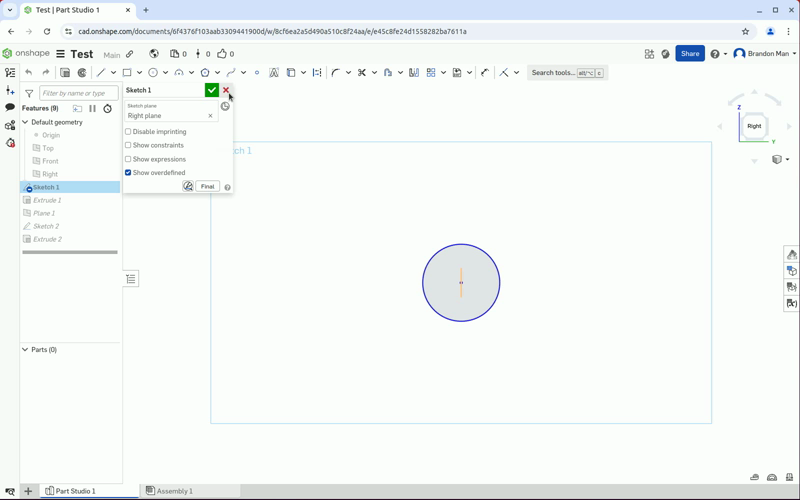
click(229, 92)
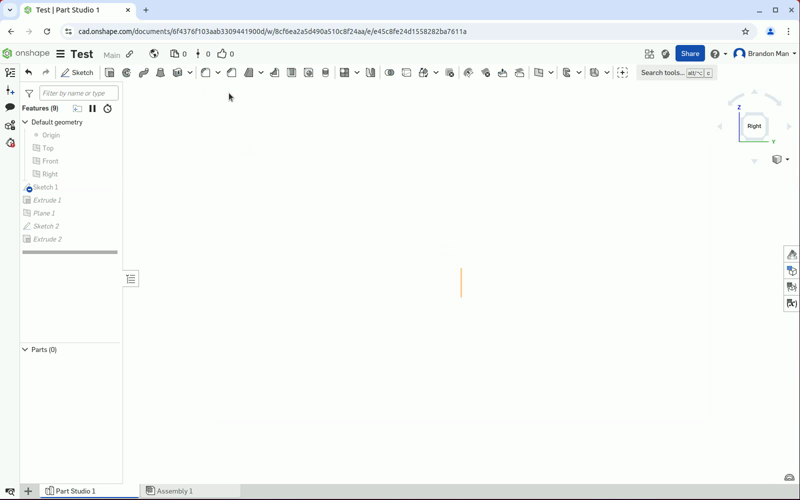
key(shift+s)
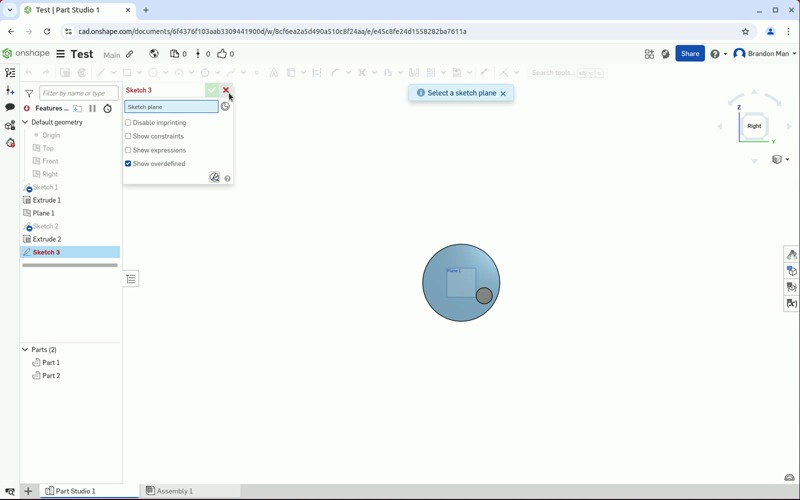
mouse_move(73, 215)
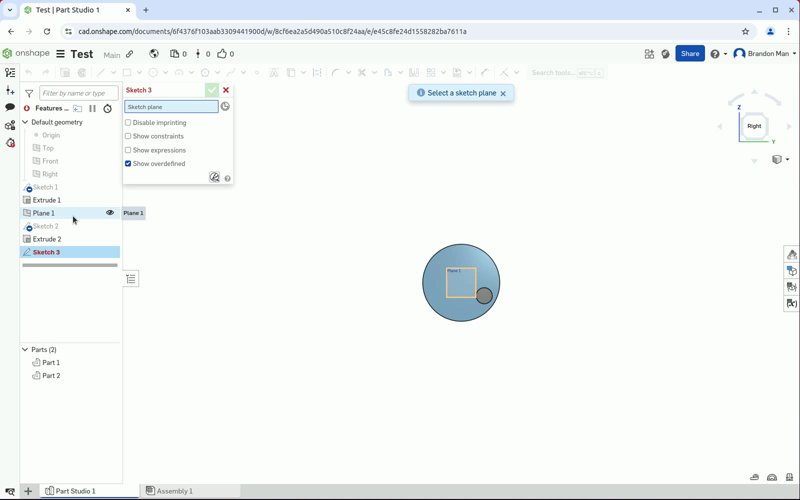
click(73, 215)
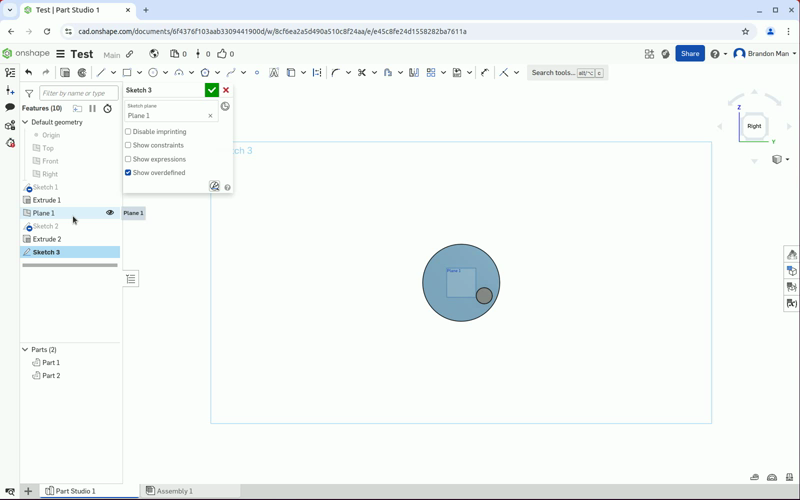
mouse_move(73, 352)
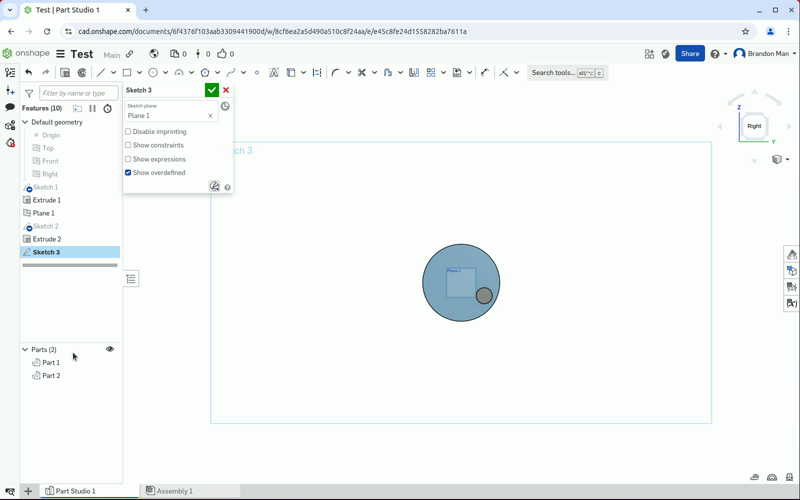
key(y)
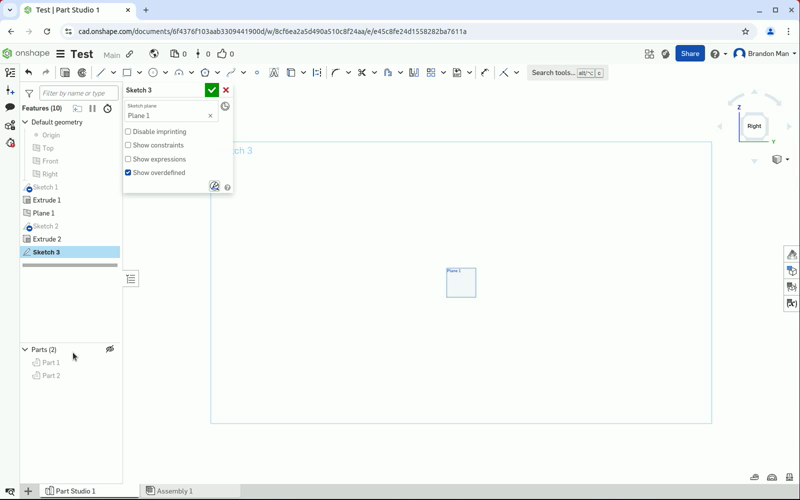
key(c)
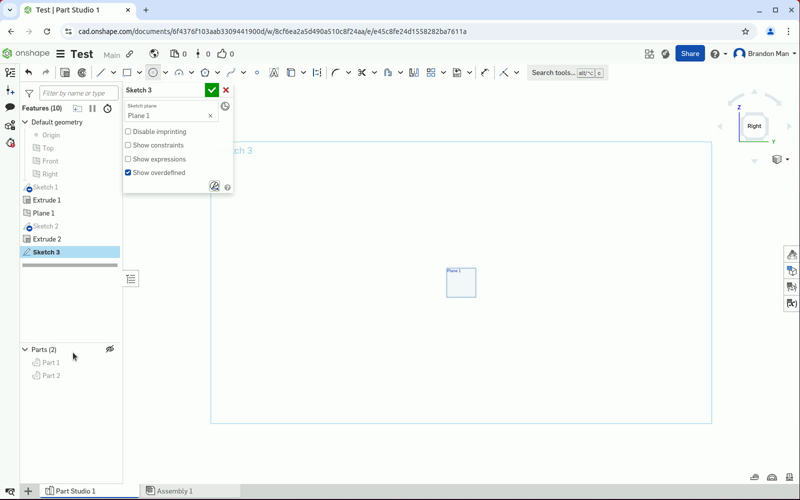
key_down(shift)
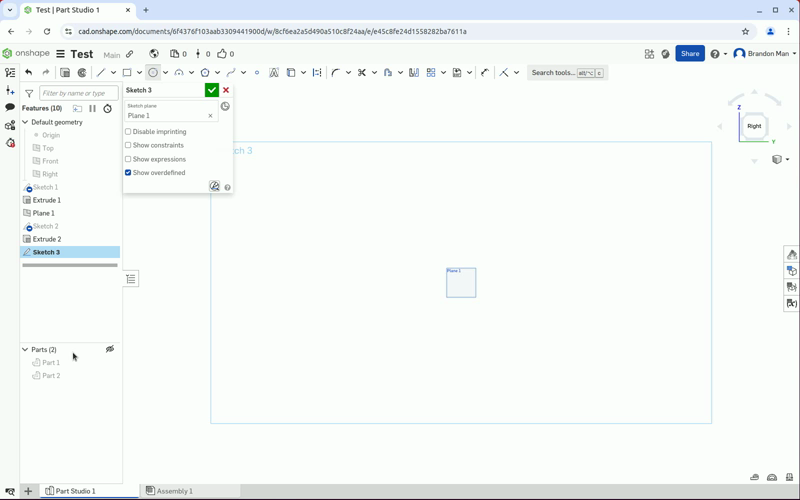
mouse_move(438, 295)
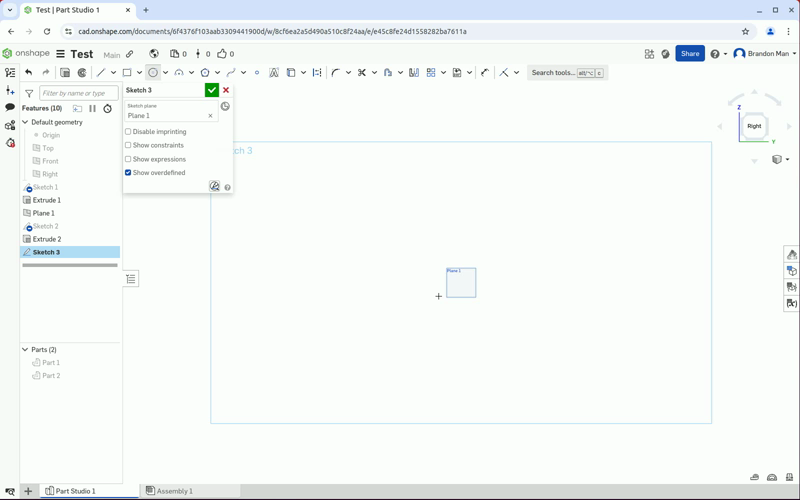
click(438, 295)
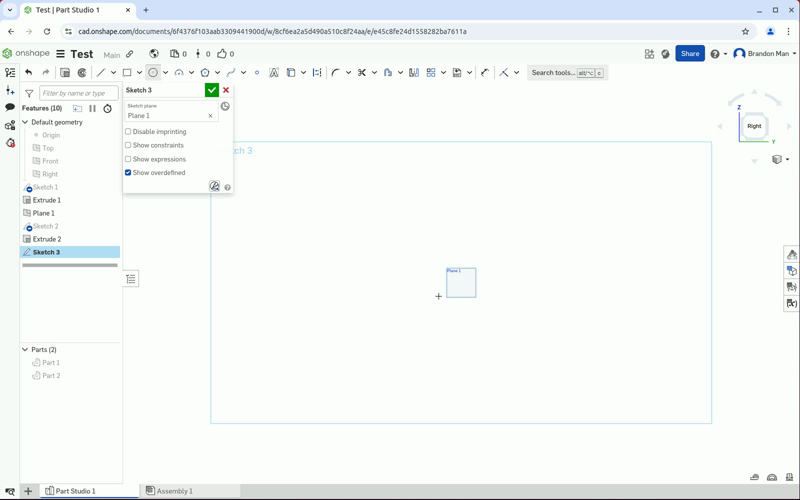
key_up(shift)
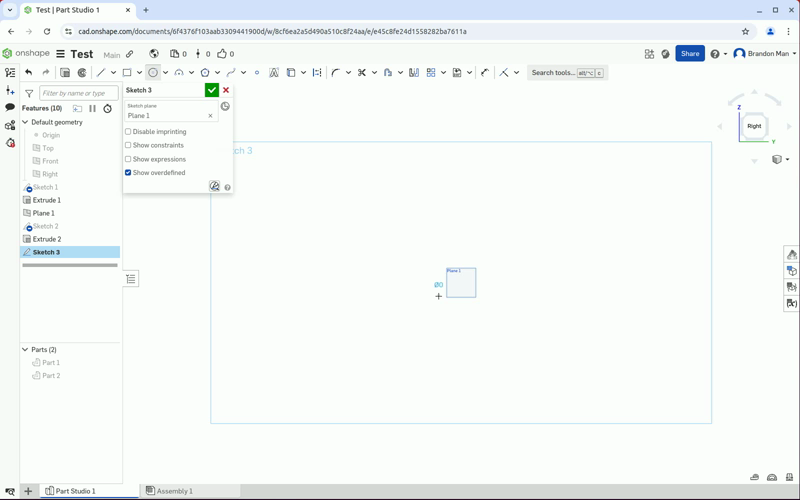
mouse_move(446, 295)
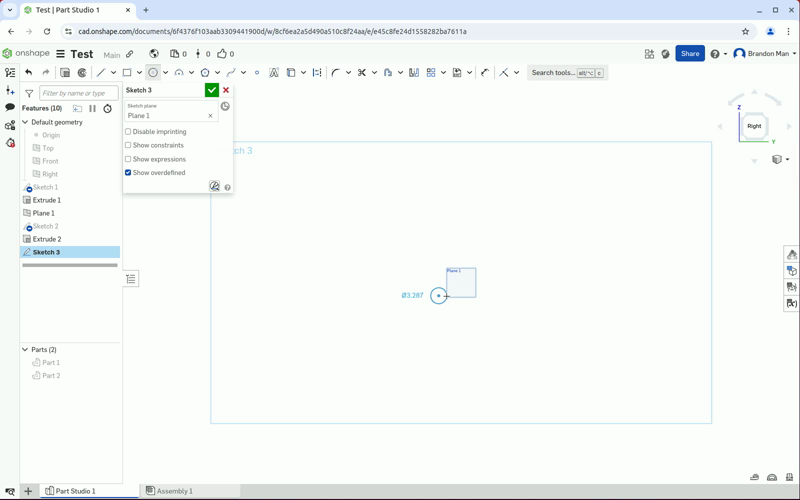
click(446, 295)
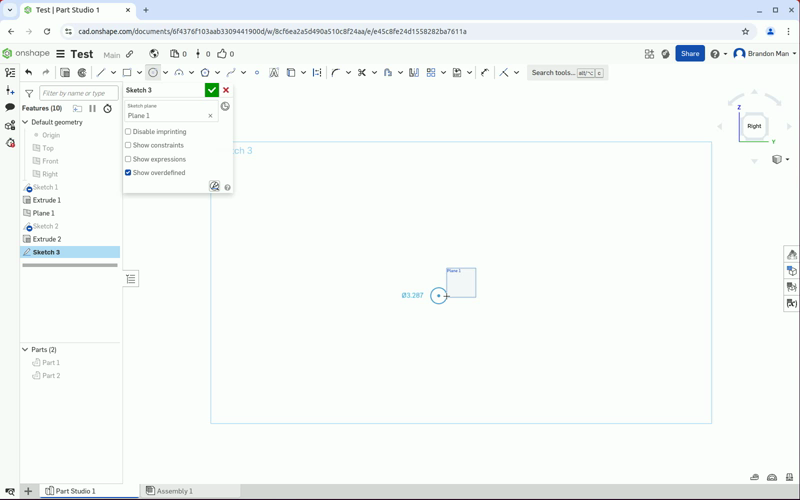
key(esc)
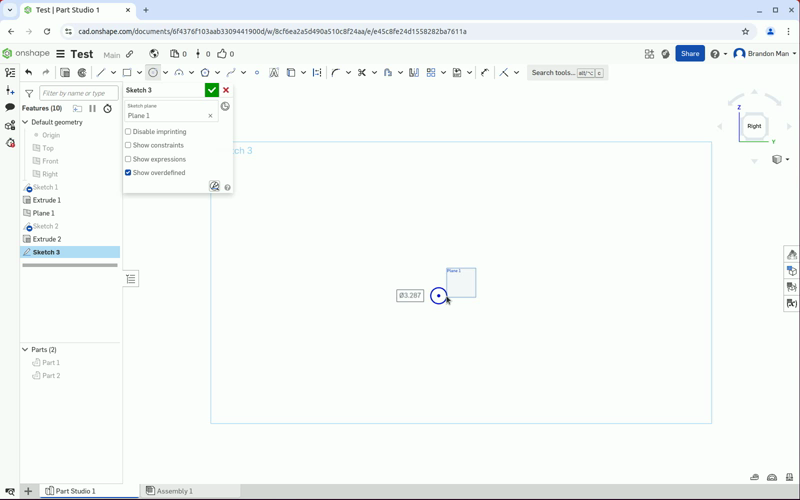
mouse_move(433, 297)
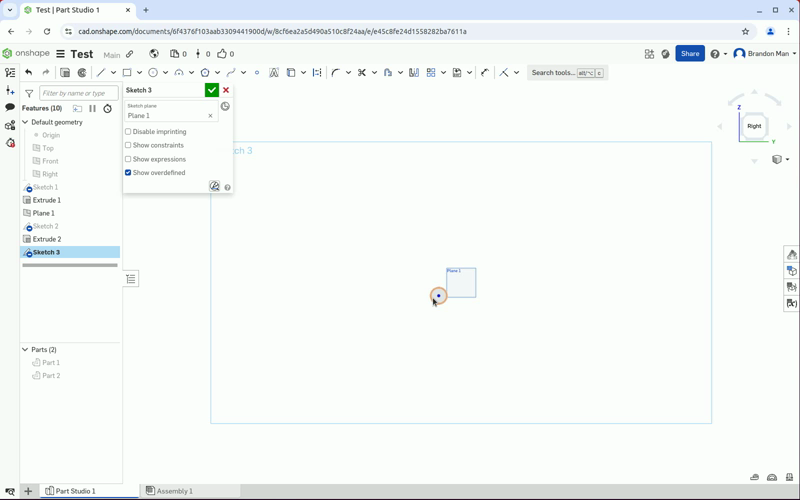
scroll(6)
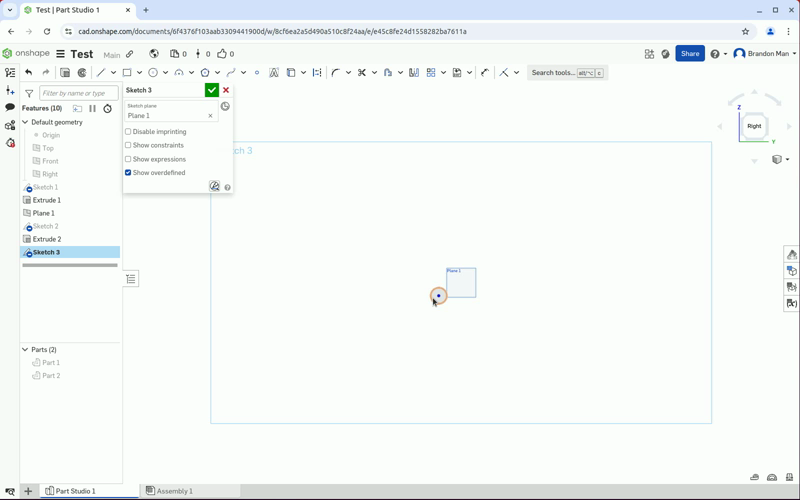
scroll(6)
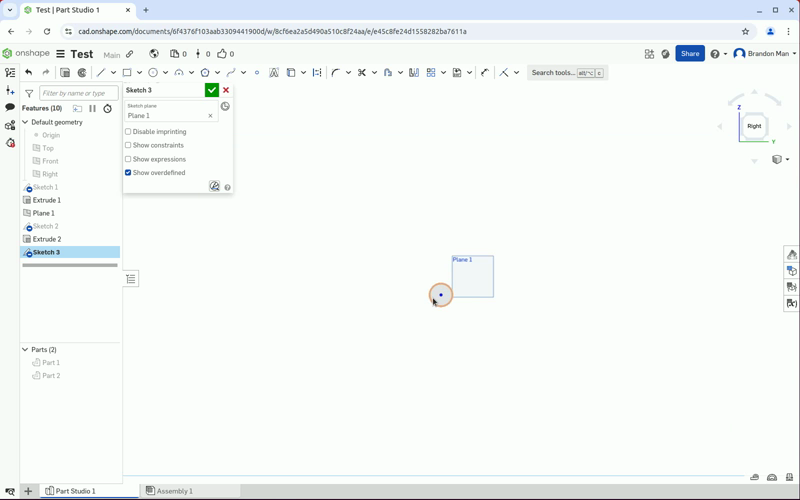
scroll(6)
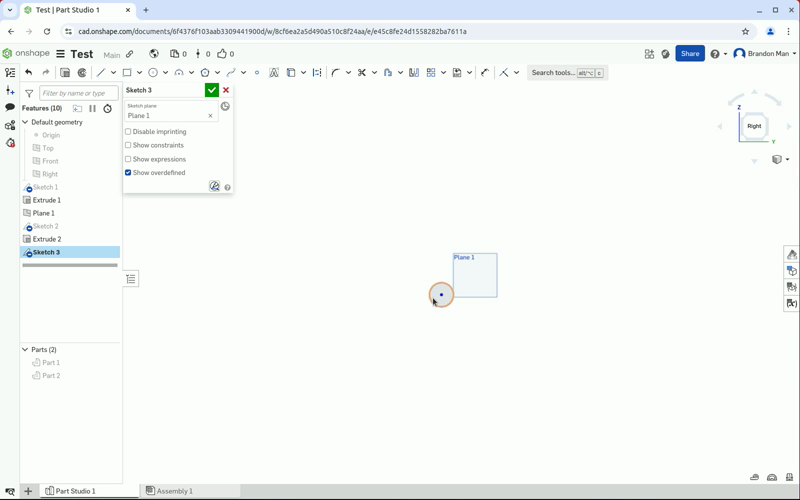
scroll(6)
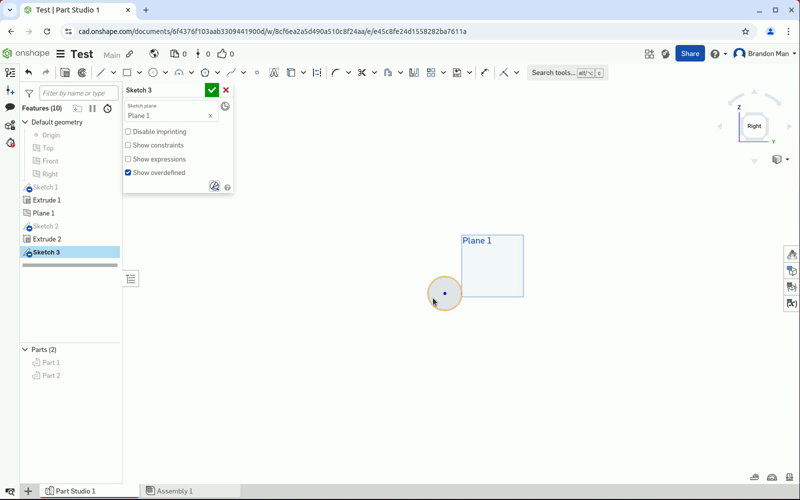
scroll(6)
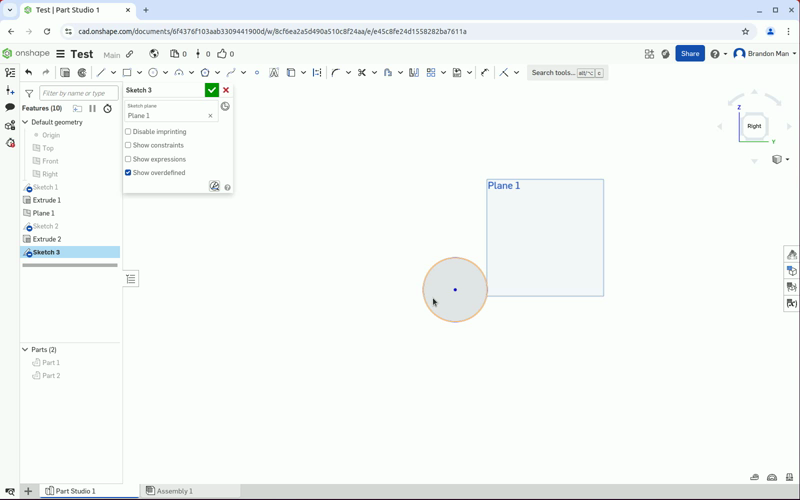
scroll(6)
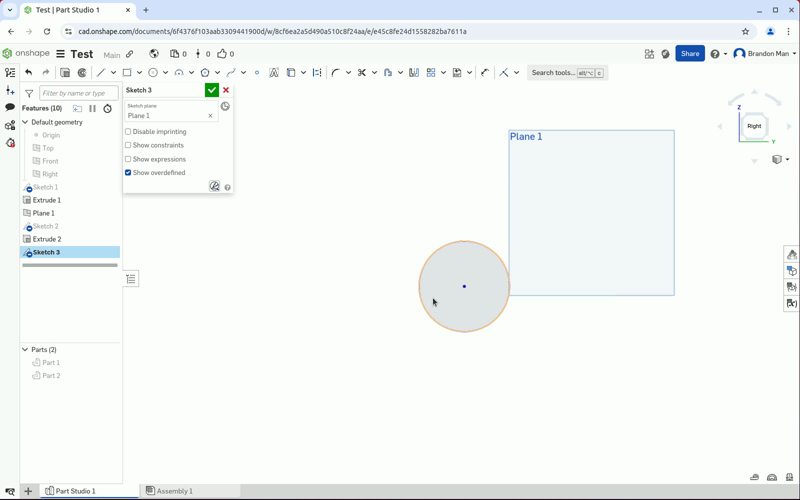
scroll(6)
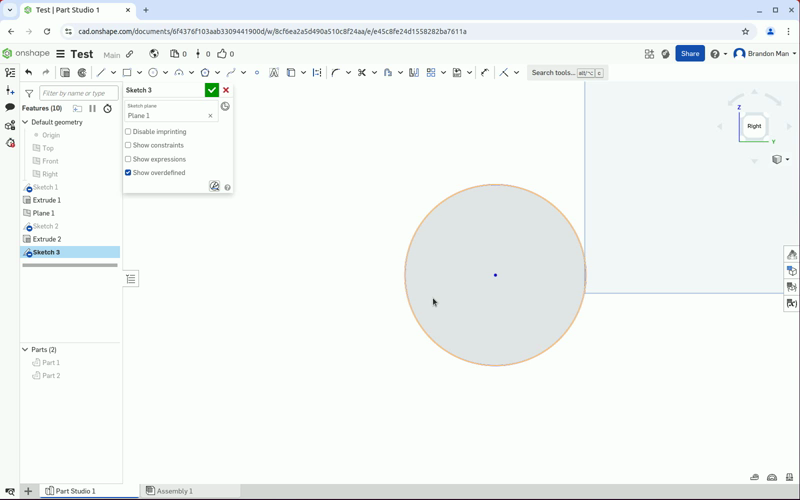
click(433, 297)
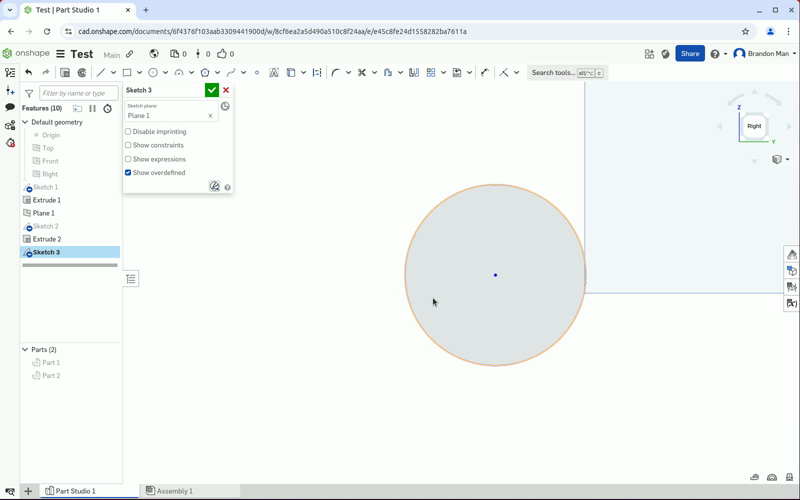
scroll(-6)
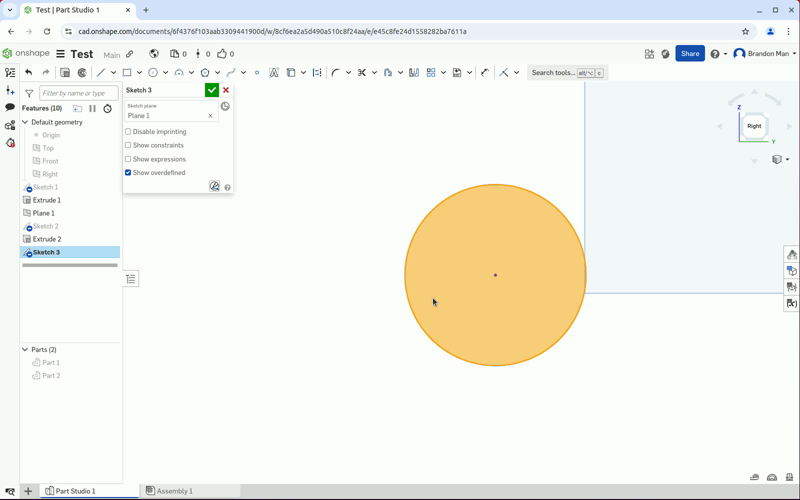
scroll(-6)
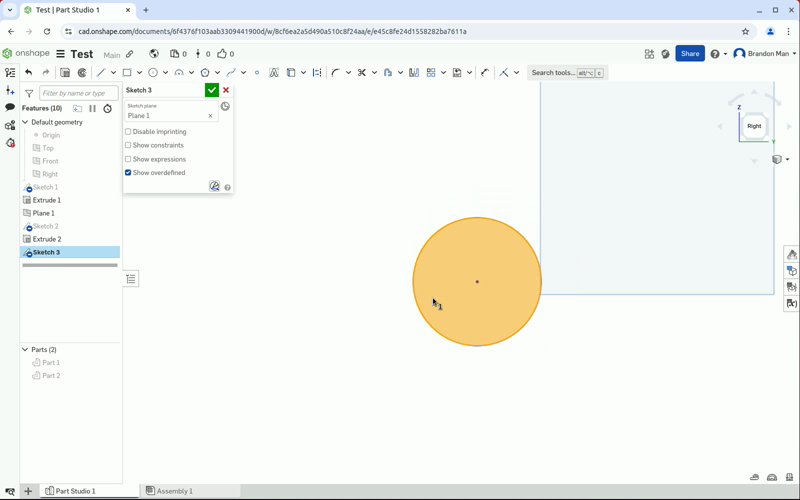
scroll(-6)
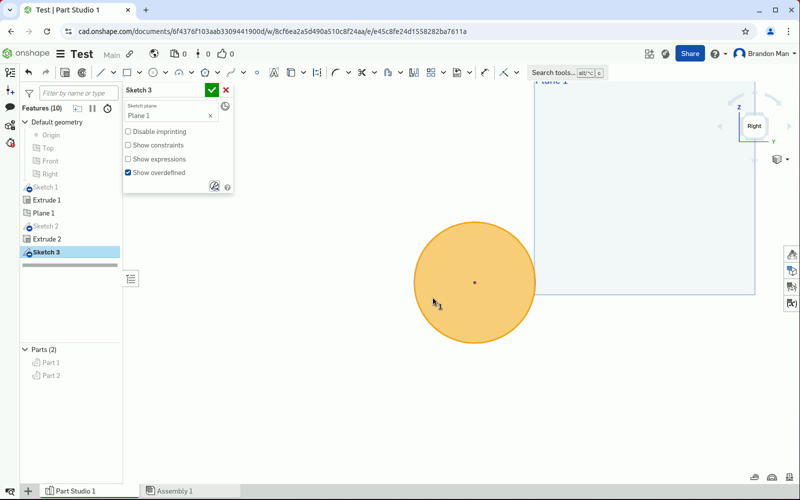
scroll(-6)
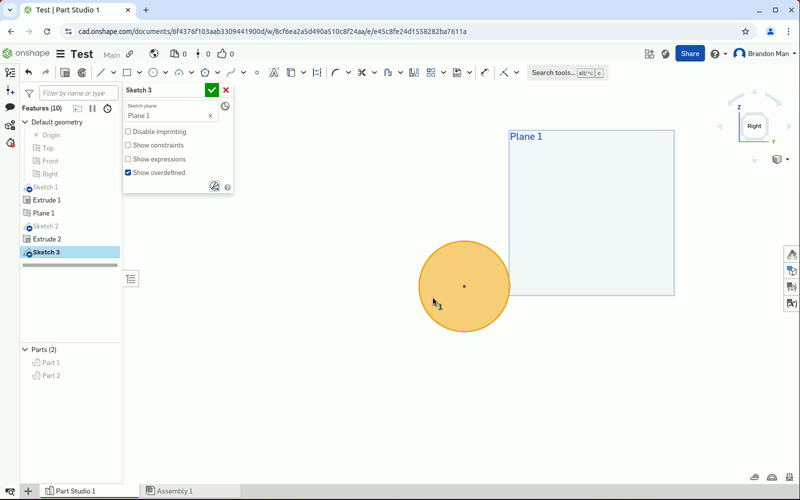
scroll(-6)
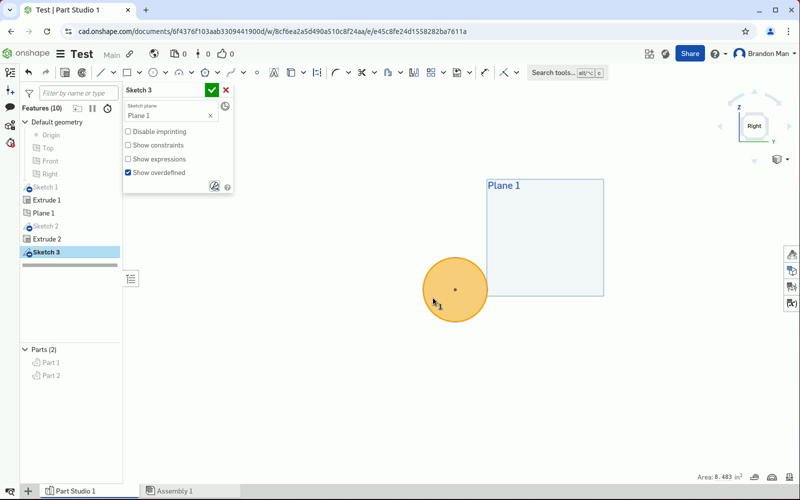
scroll(-6)
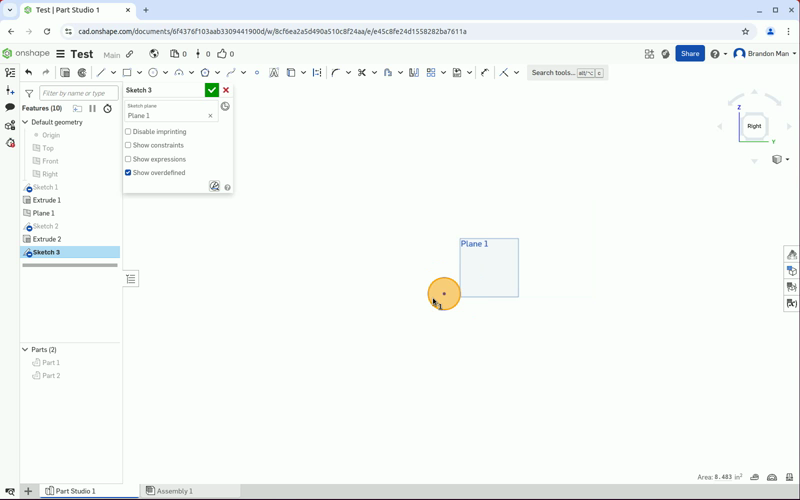
scroll(-6)
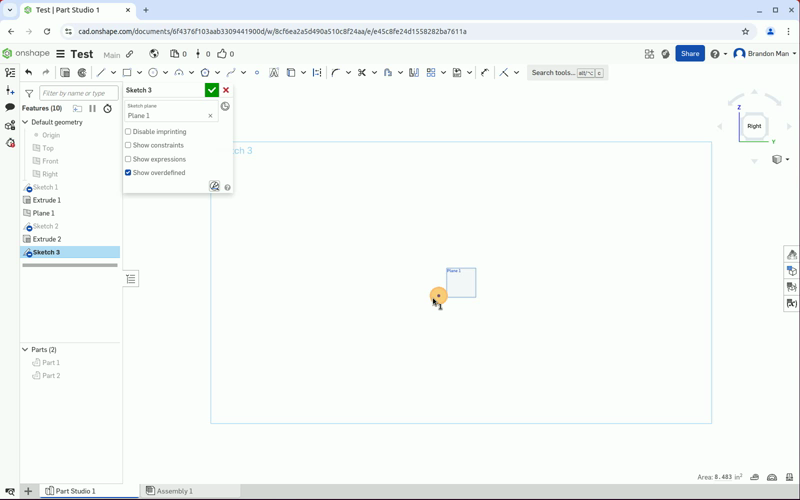
mouse_move(73, 352)
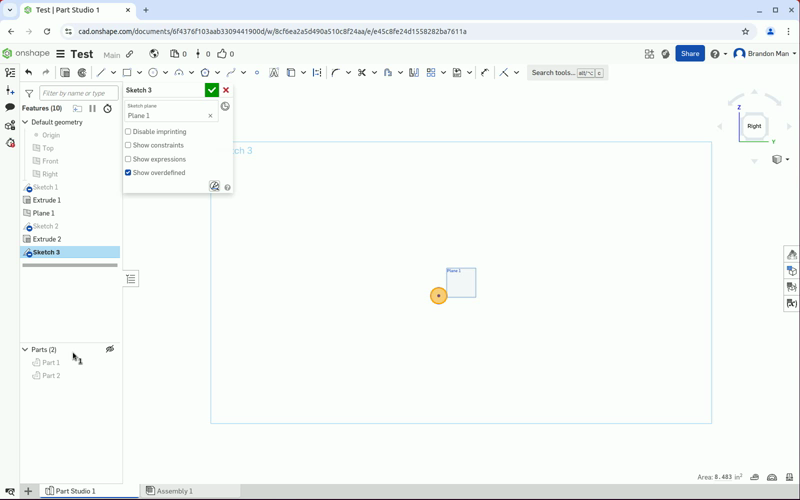
key(shift+y)
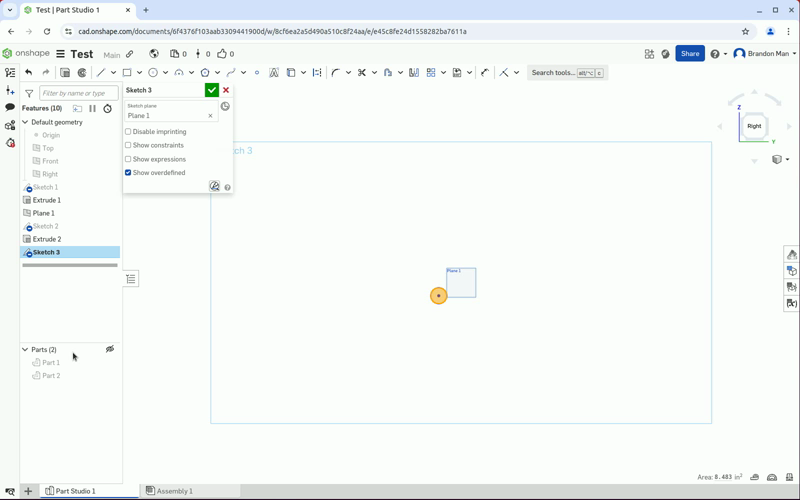
key(shift+e)
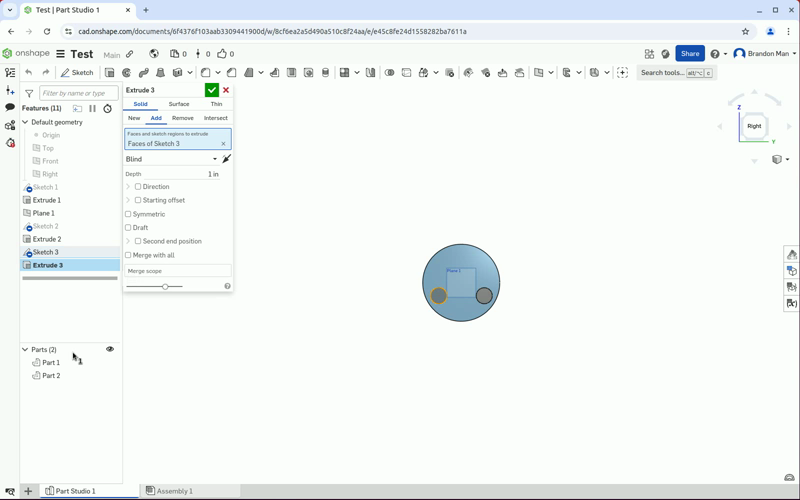
mouse_move(143, 106)
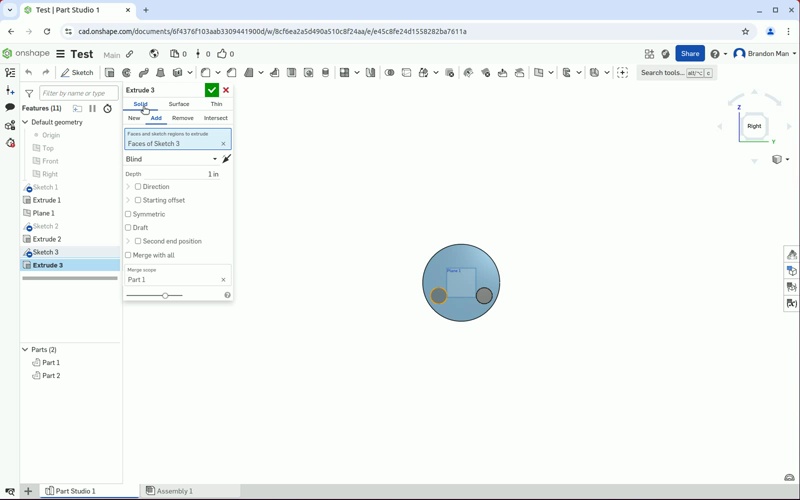
click(143, 106)
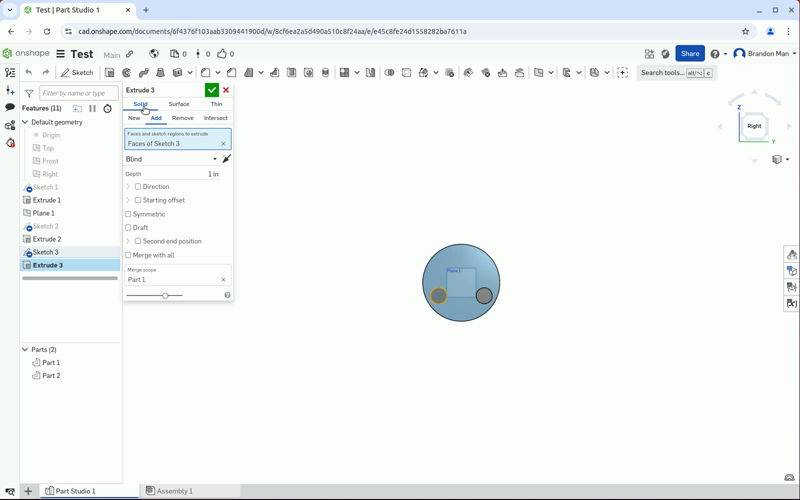
mouse_move(137, 120)
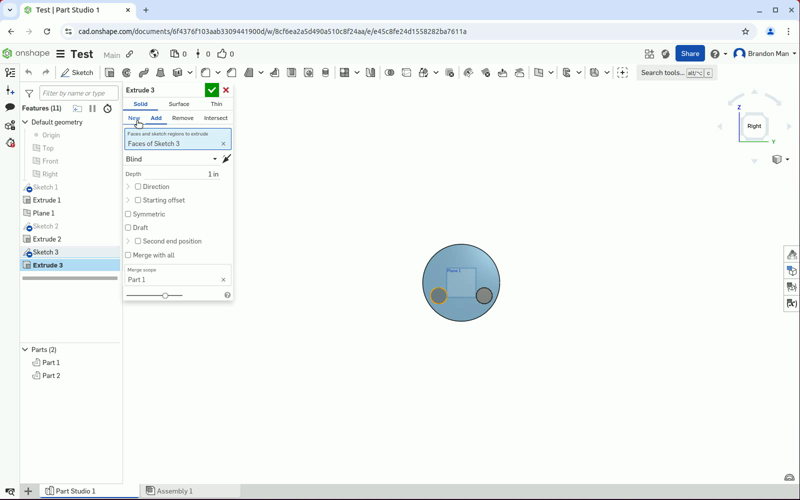
click(137, 120)
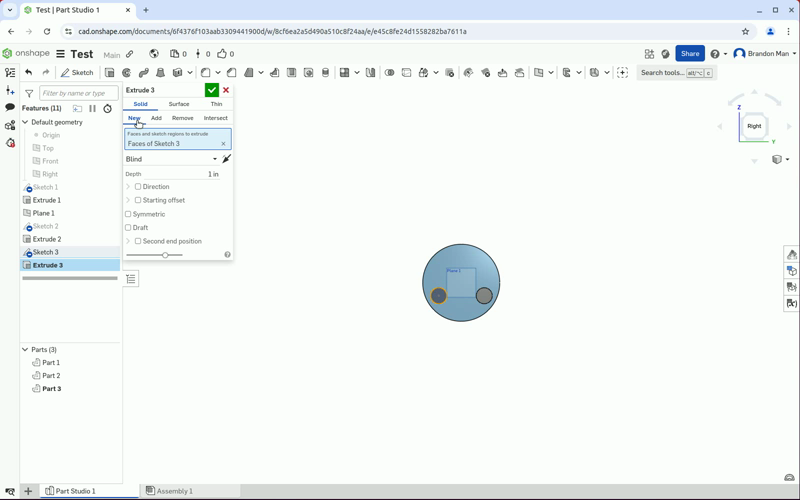
key(tab, 4)
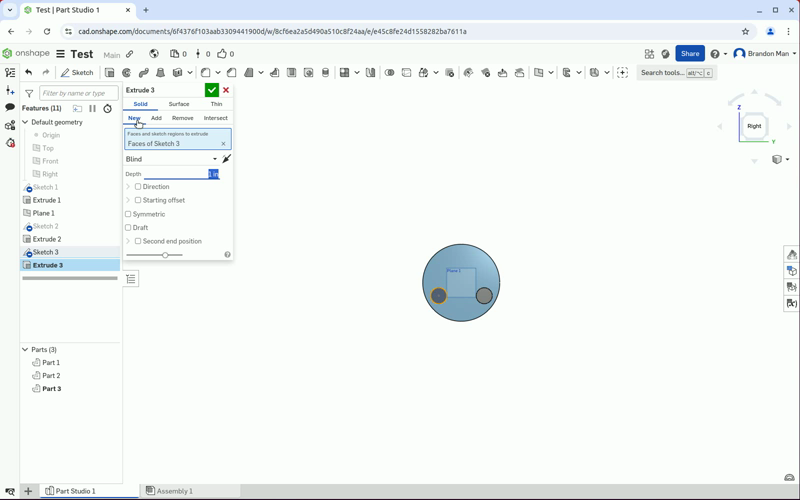
text(11.554)
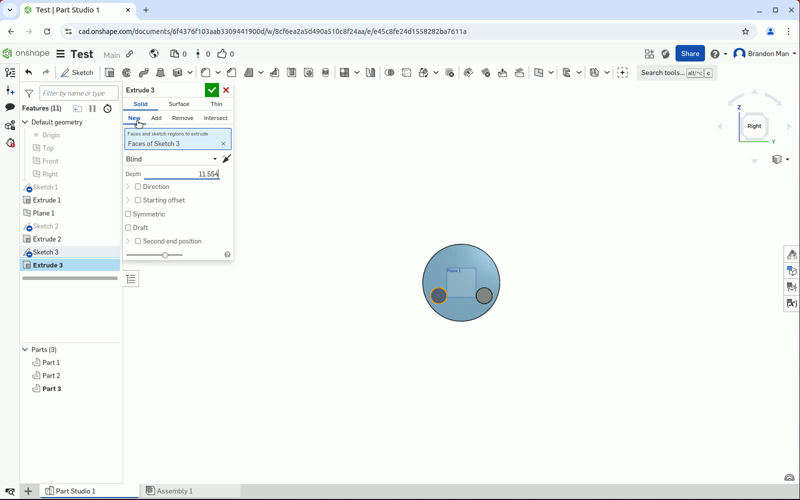
key(enter)
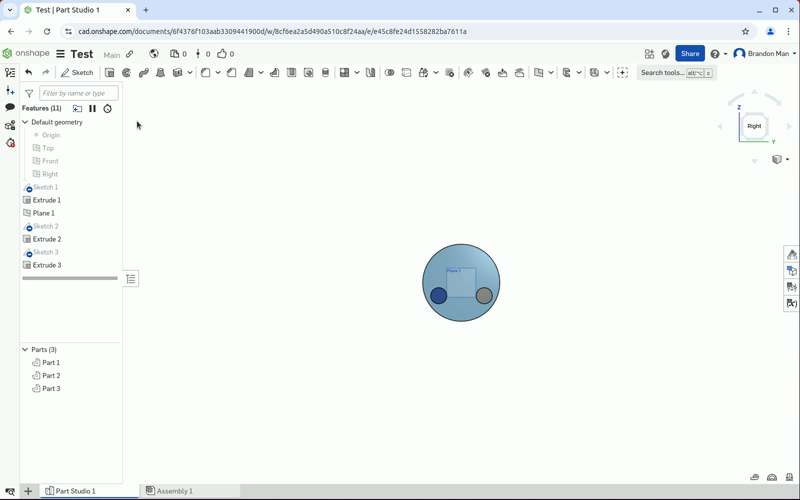
key(shift+h)
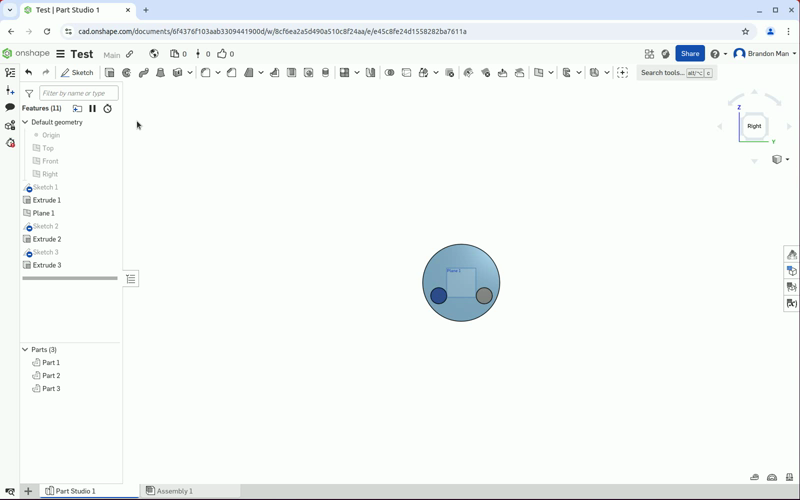
key(shift+h)
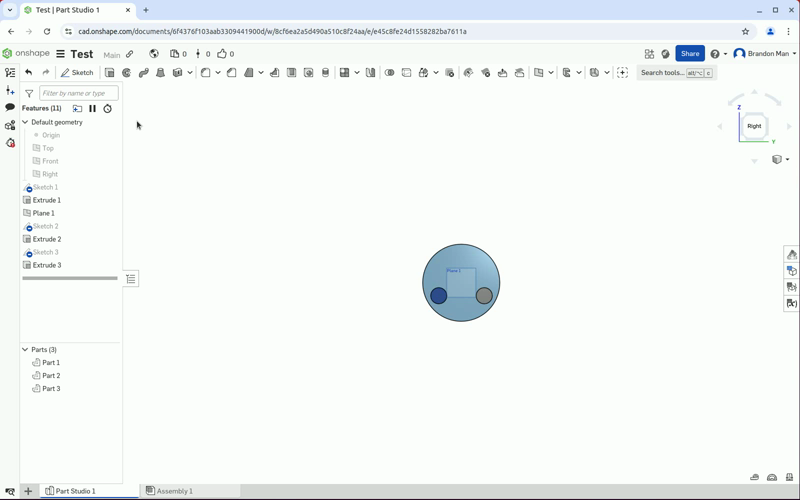
mouse_move(73, 189)
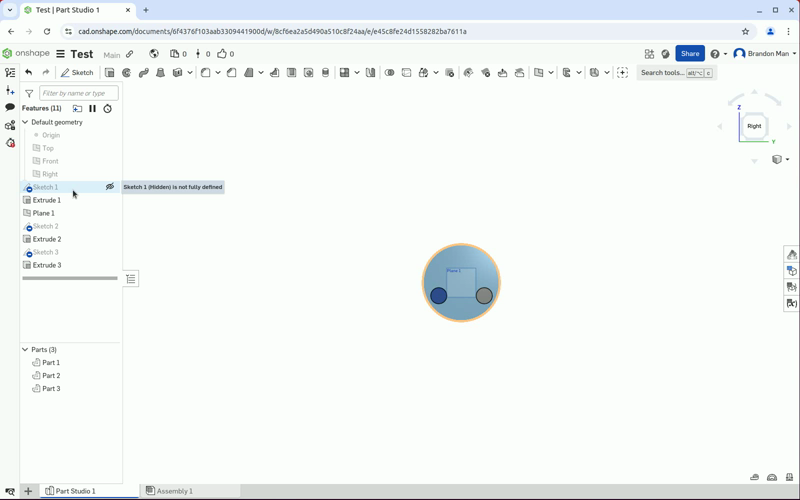
click(73, 189)
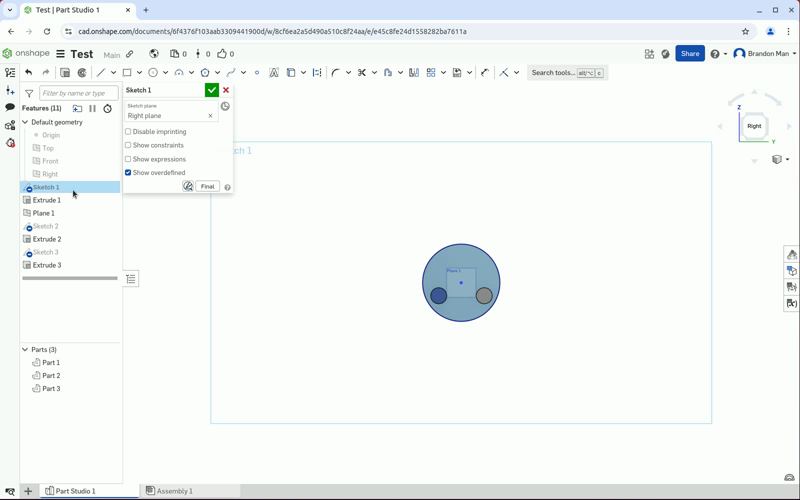
mouse_move(229, 92)
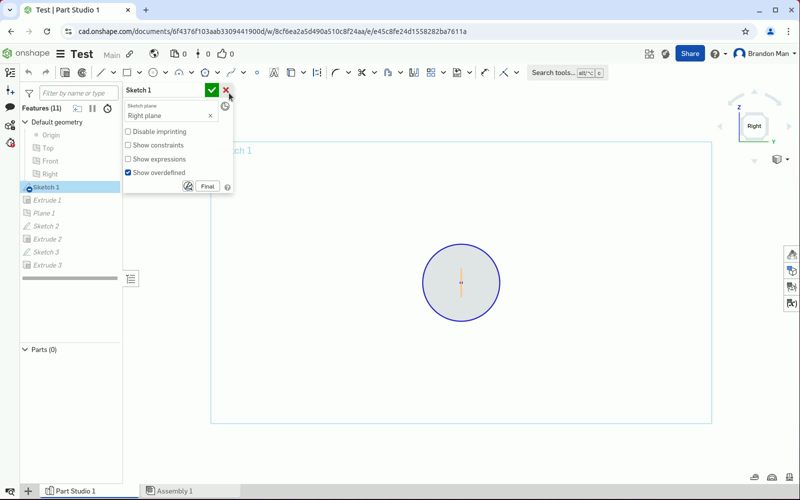
click(229, 92)
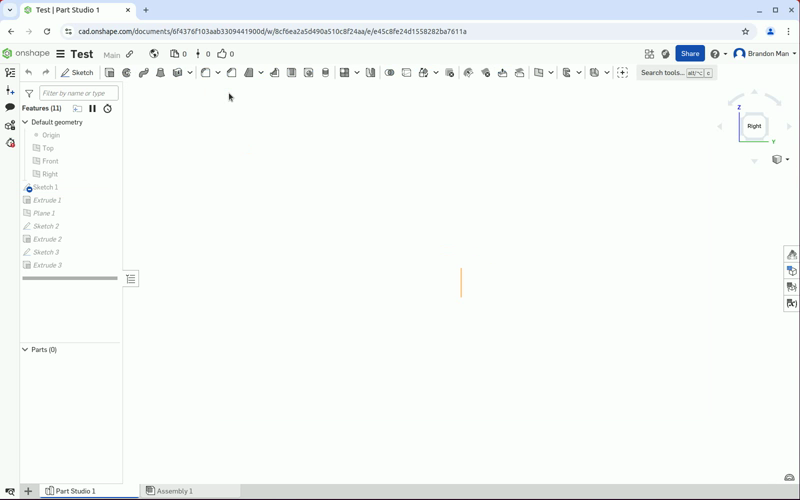
key(shift+s)
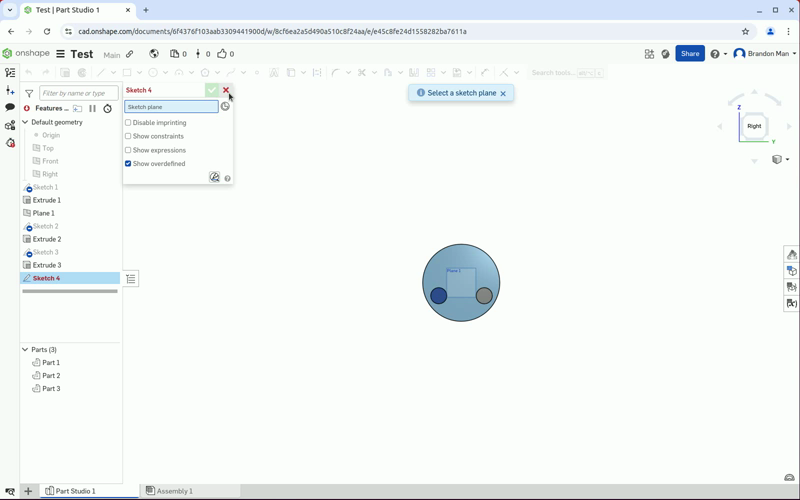
mouse_move(73, 215)
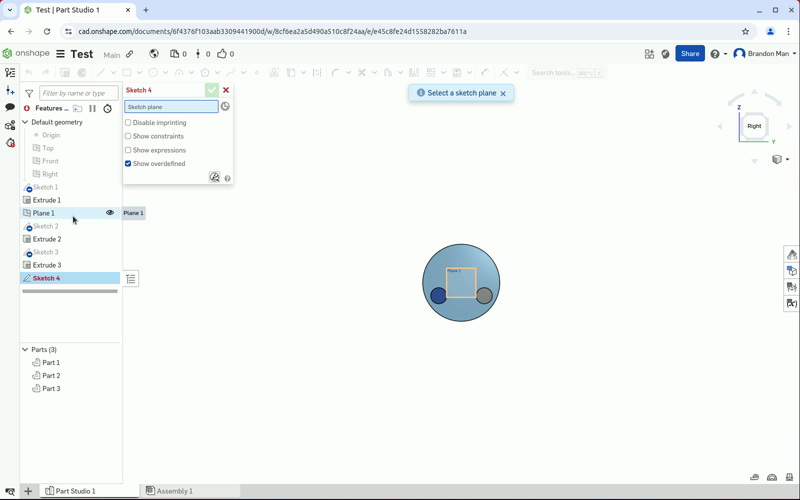
click(73, 215)
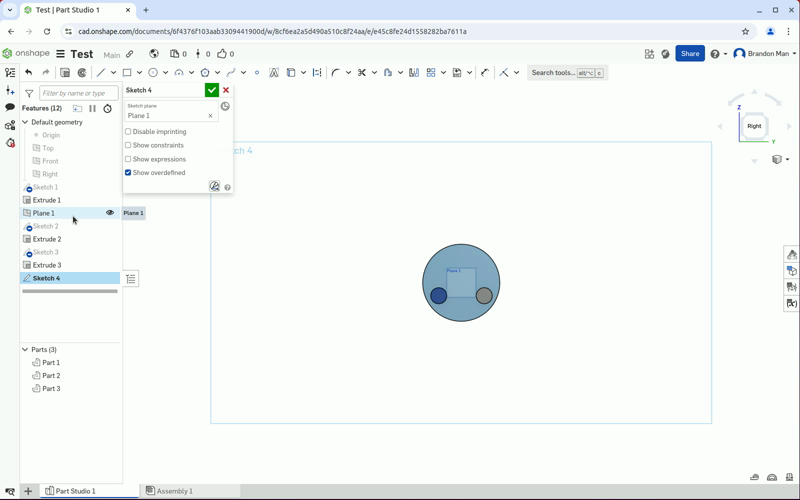
mouse_move(73, 352)
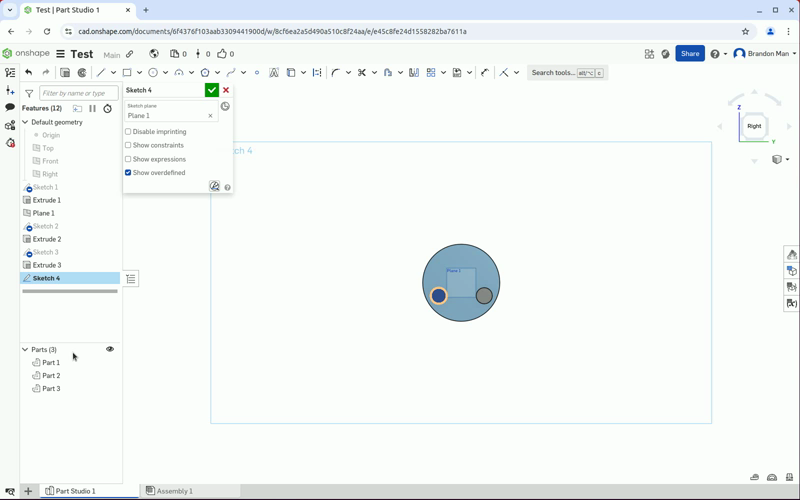
key(y)
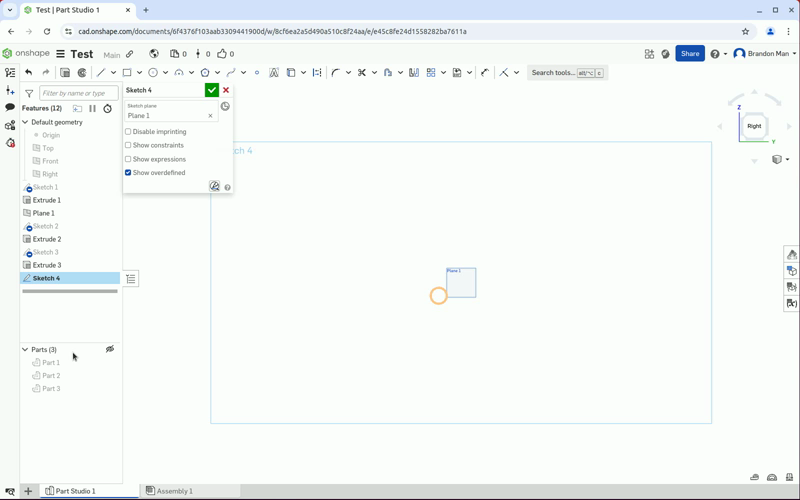
key(l)
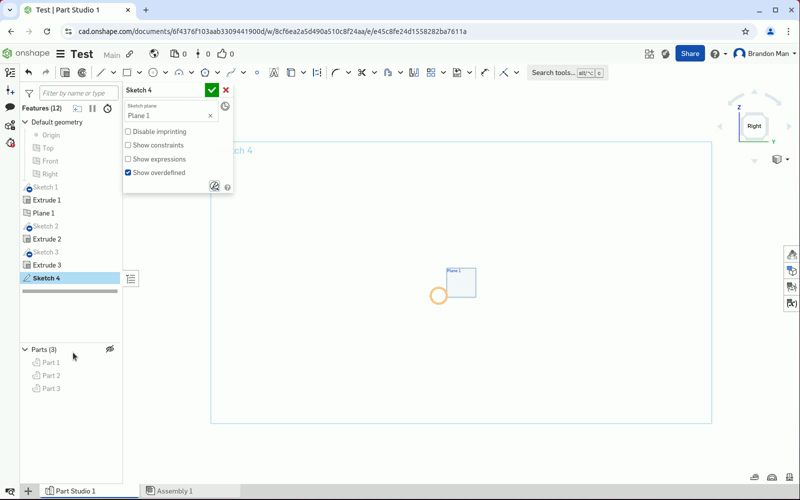
key_down(shift)
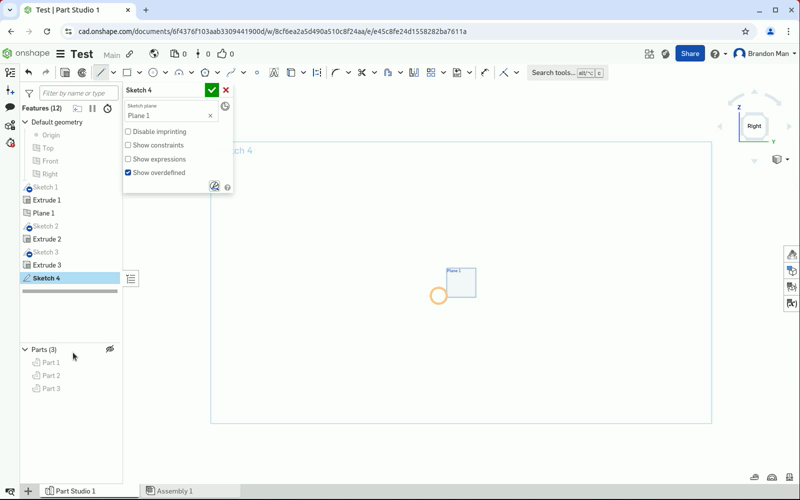
mouse_move(460, 264)
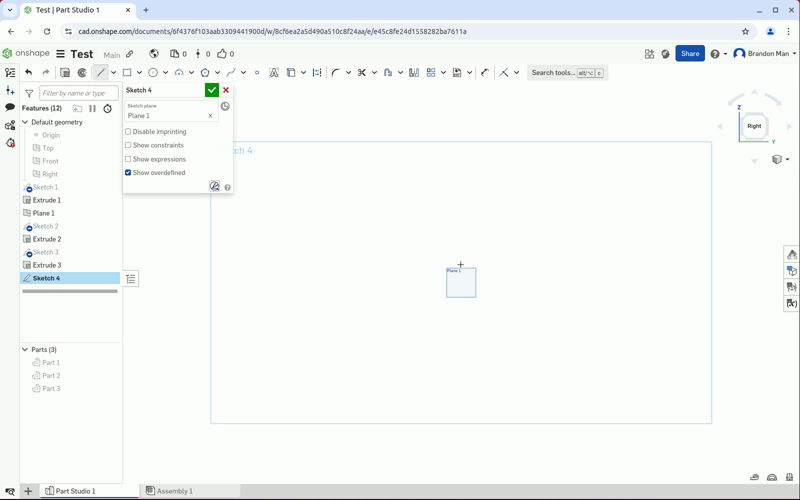
click(460, 264)
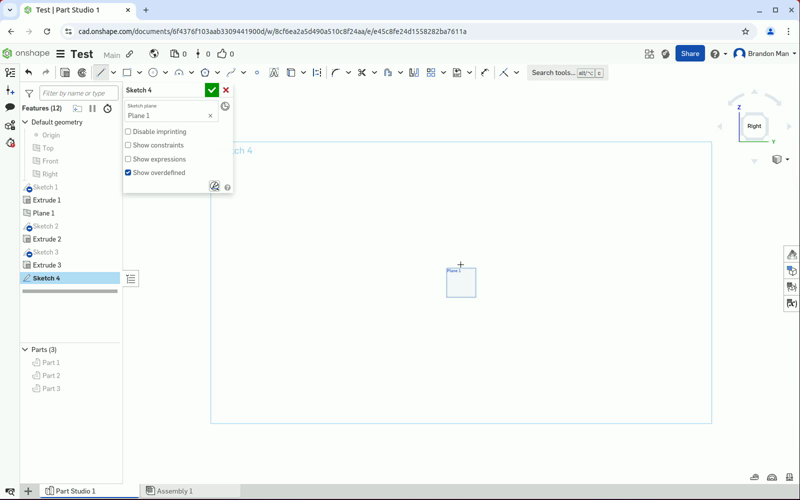
key_up(shift)
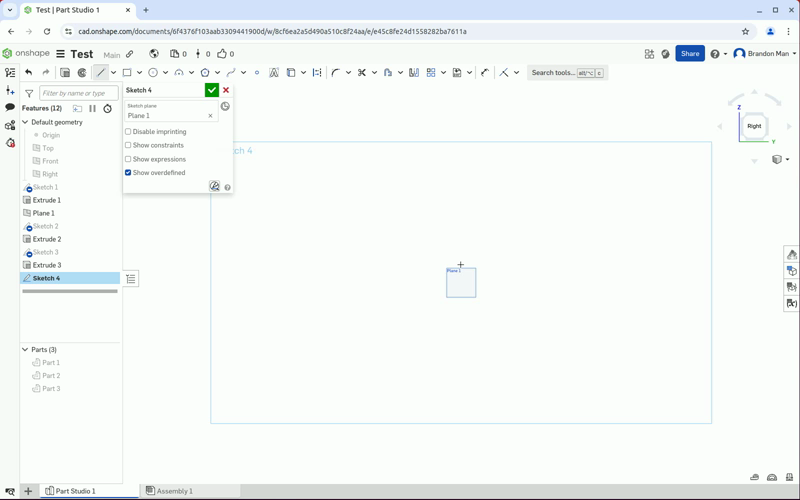
key_down(shift)
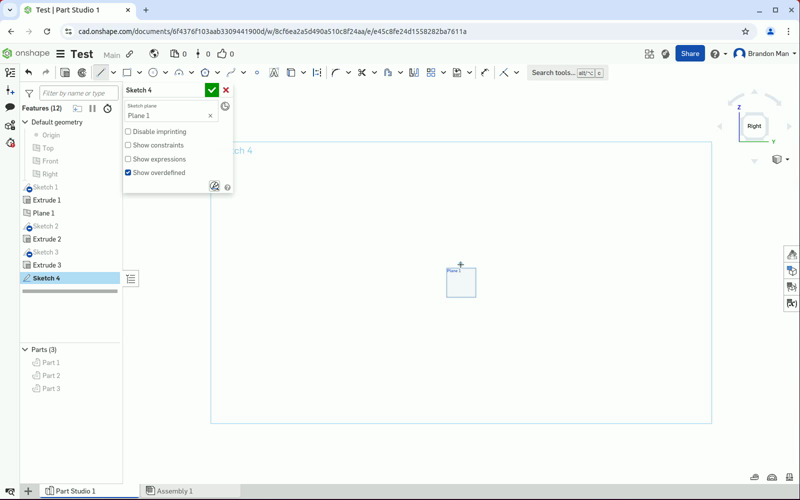
mouse_move(490, 264)
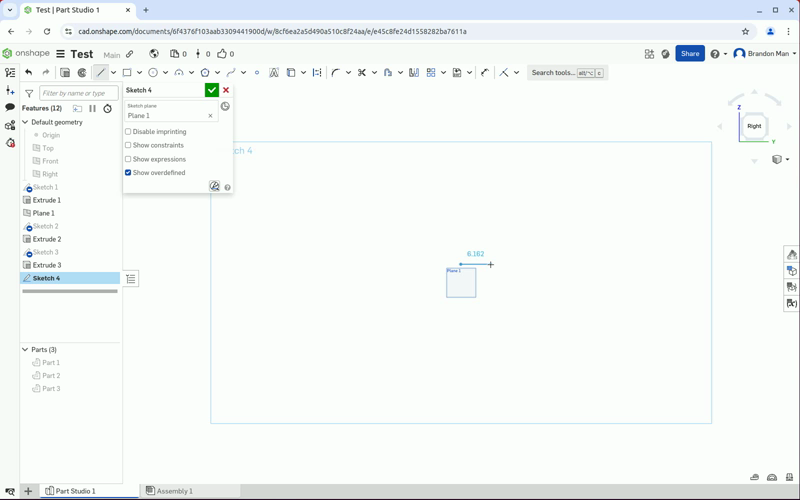
mouse_move(460, 255)
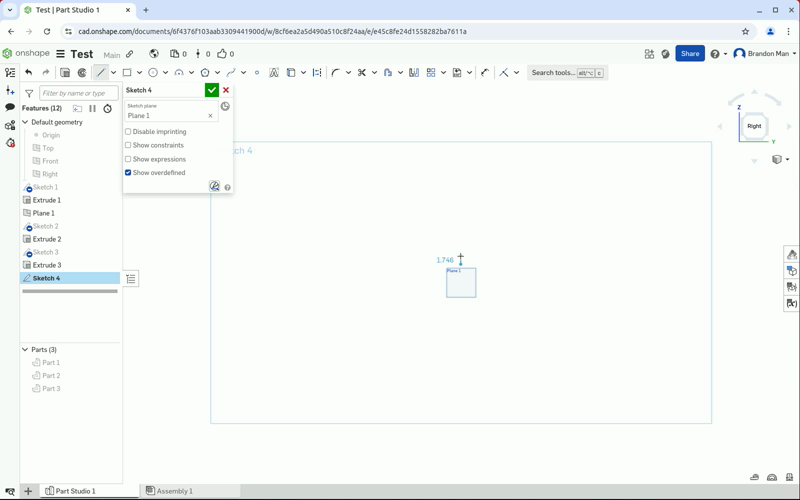
click(460, 255)
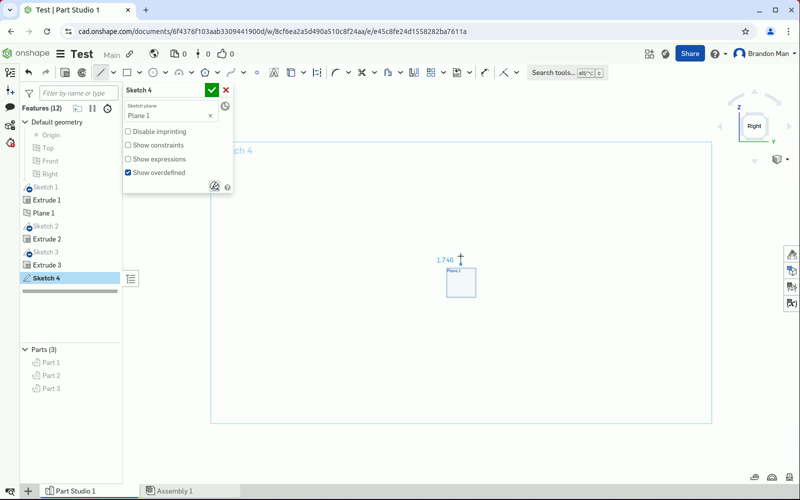
key_up(shift)
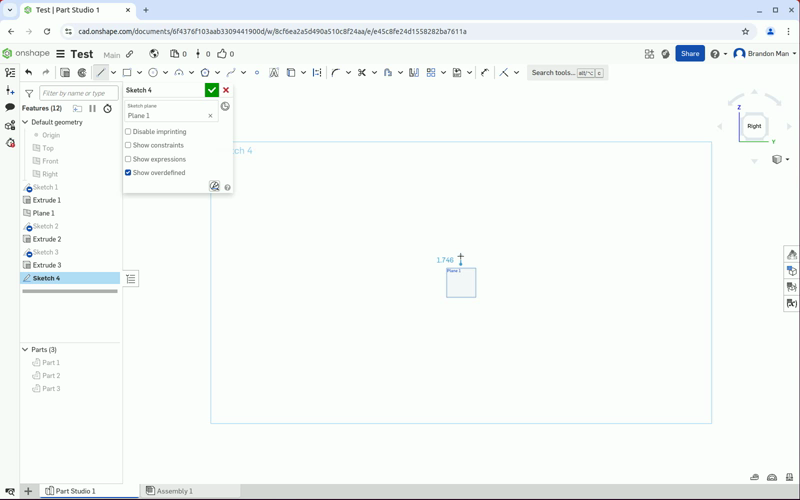
key_down(shift)
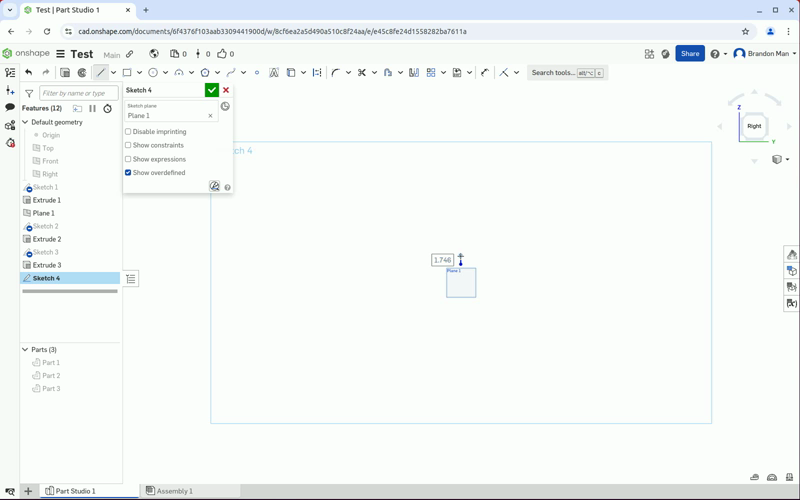
mouse_move(490, 255)
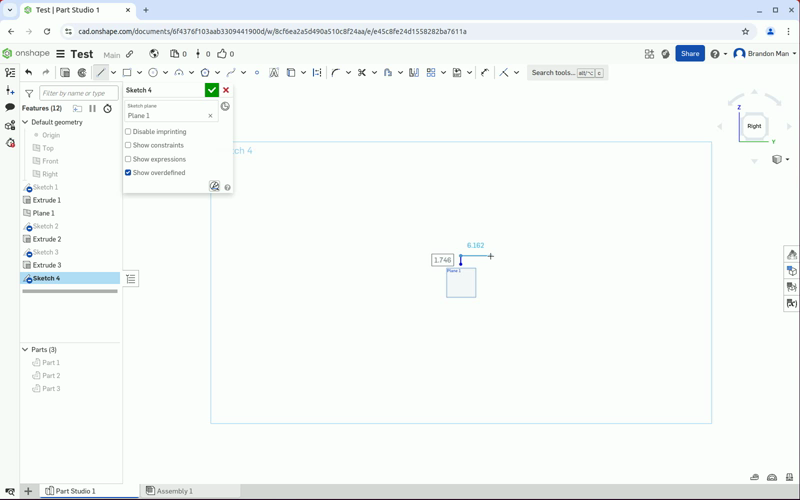
mouse_move(468, 255)
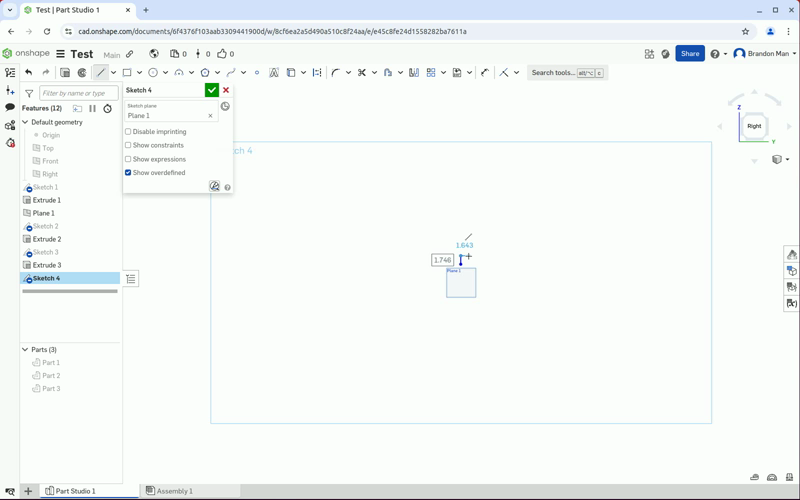
click(468, 255)
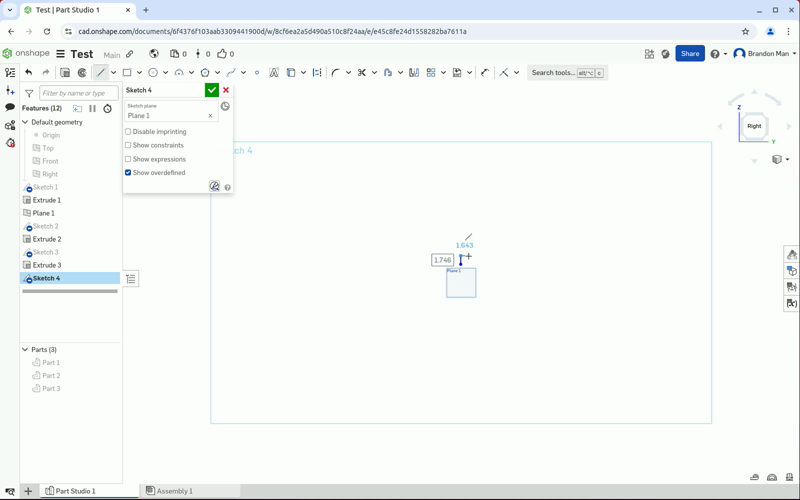
key_up(shift)
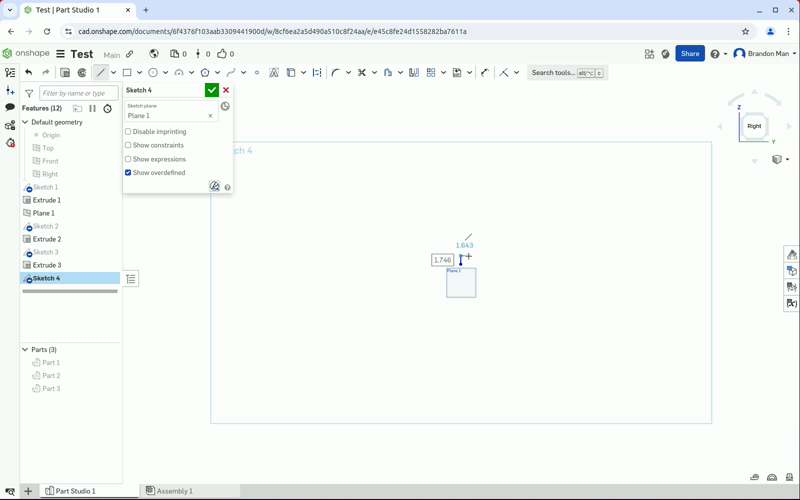
key(esc)
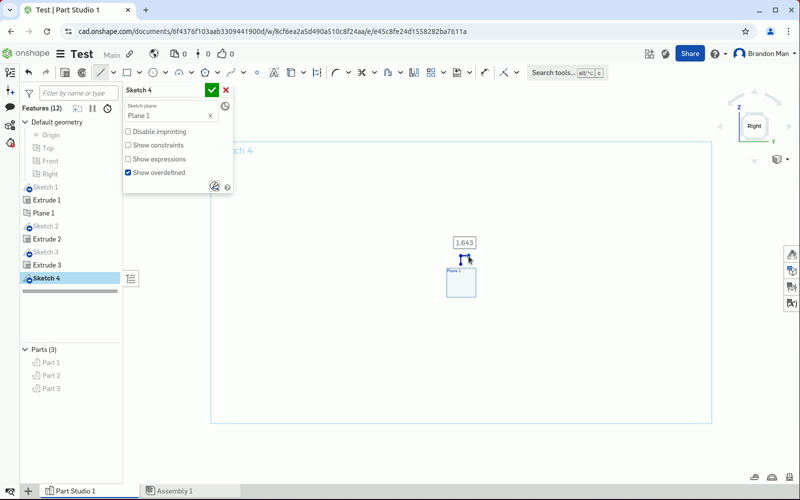
key(a)
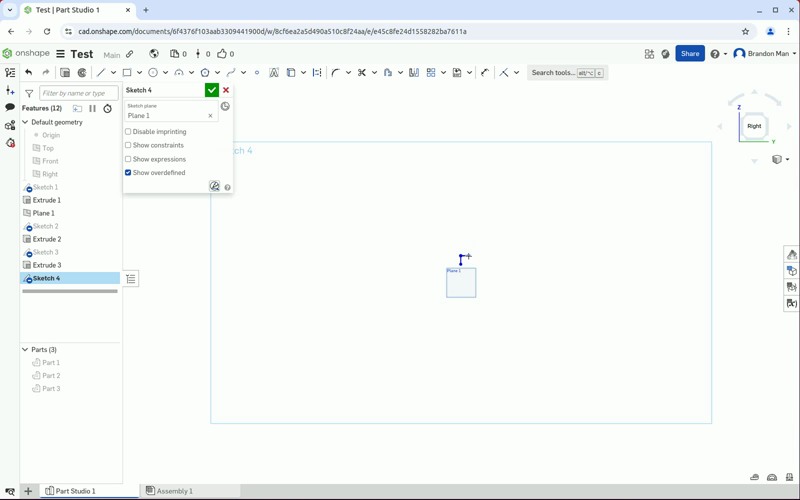
mouse_move(468, 255)
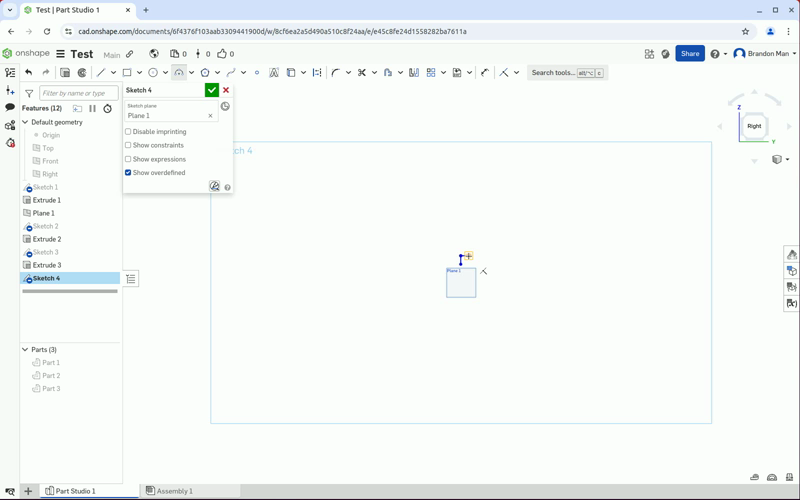
click(468, 255)
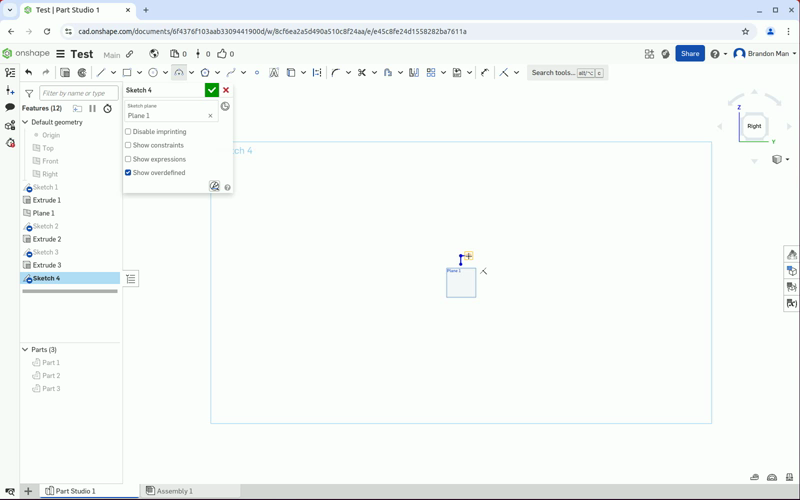
mouse_move(460, 264)
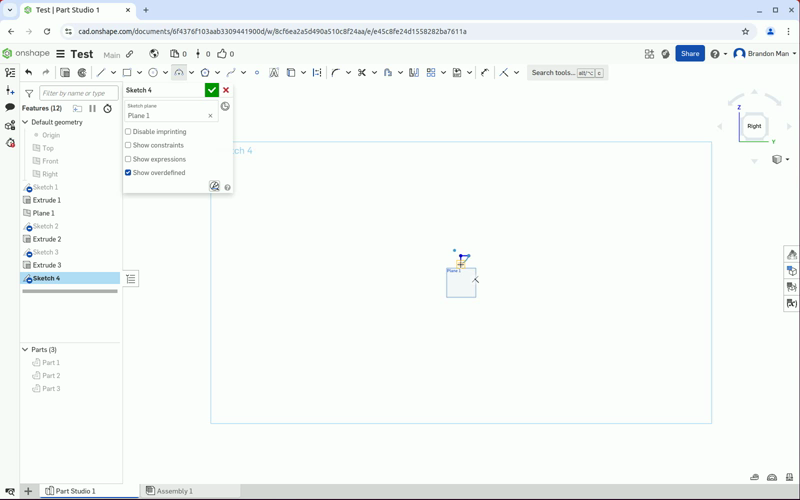
click(460, 264)
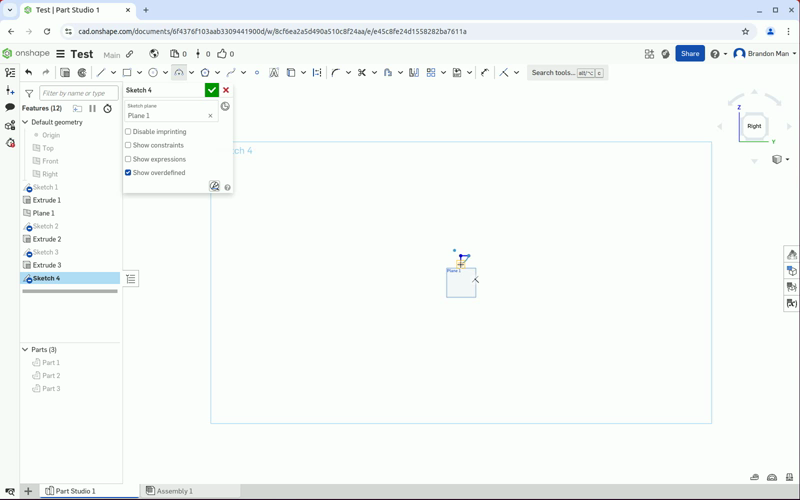
key_down(shift)
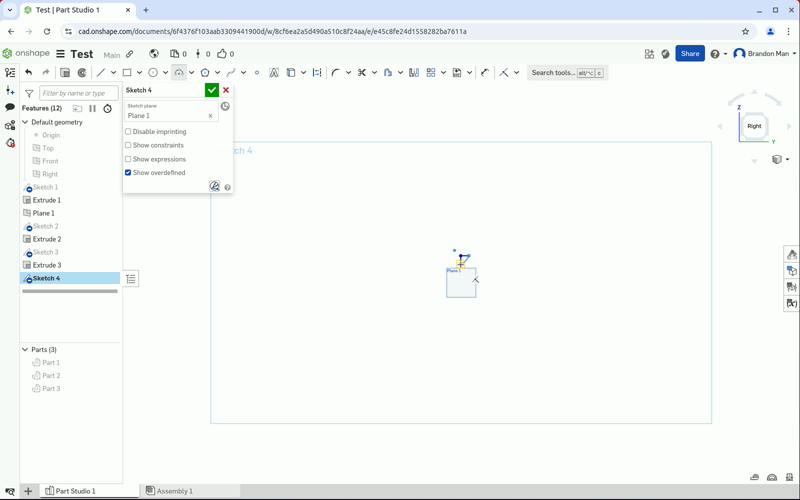
mouse_move(455, 250)
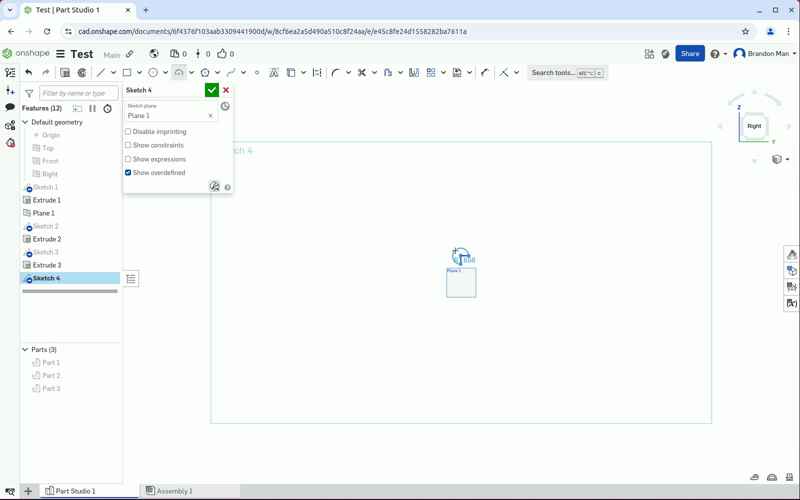
click(455, 250)
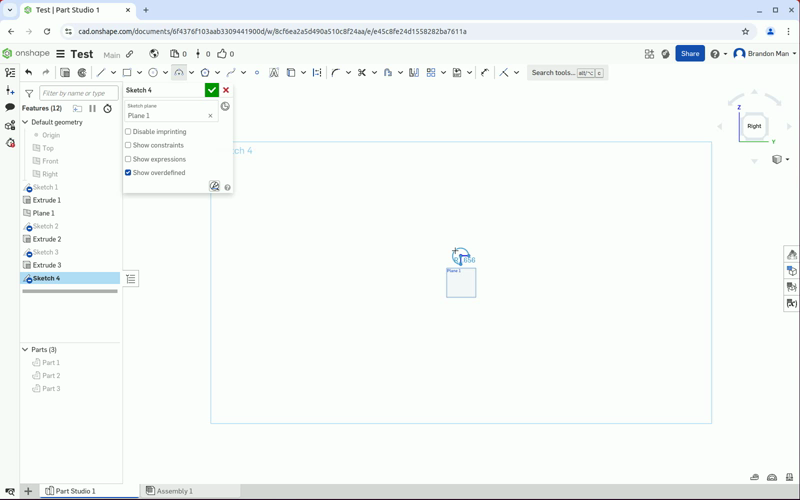
key_up(shift)
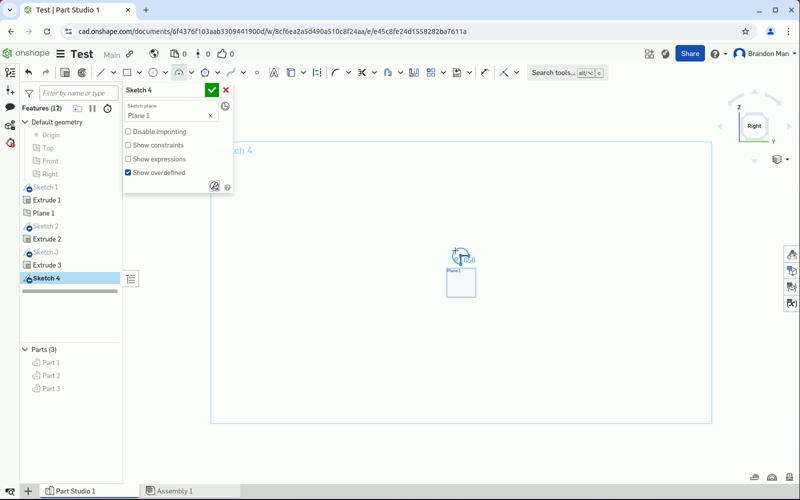
key(esc)
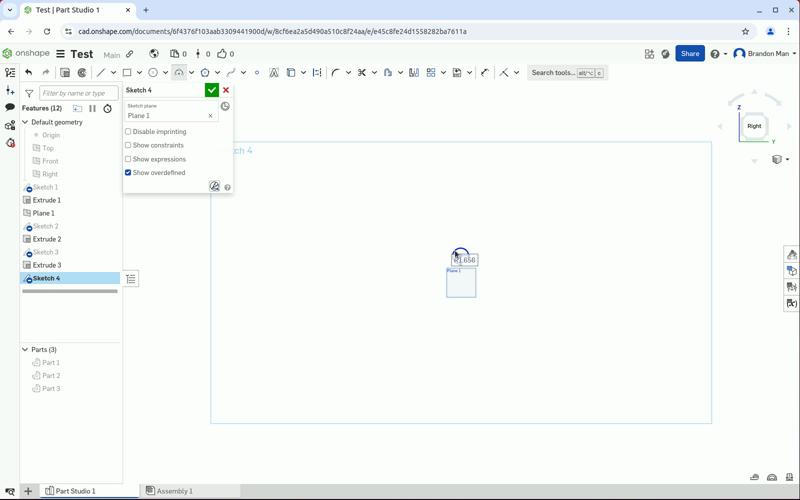
mouse_move(460, 263)
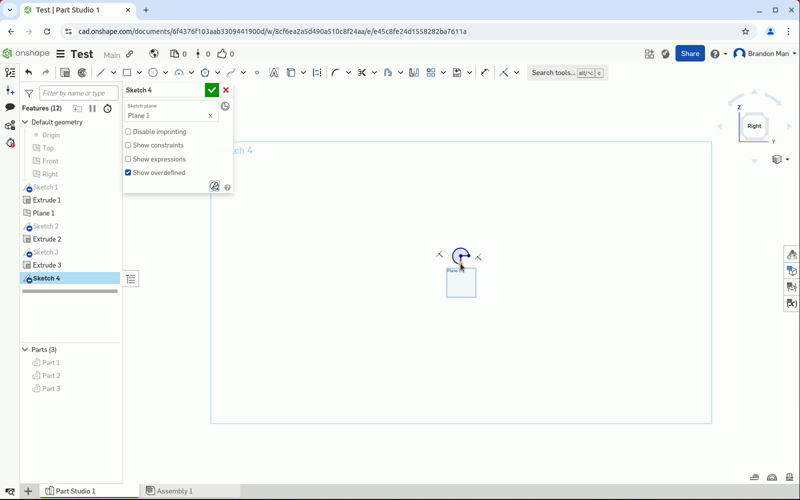
scroll(6)
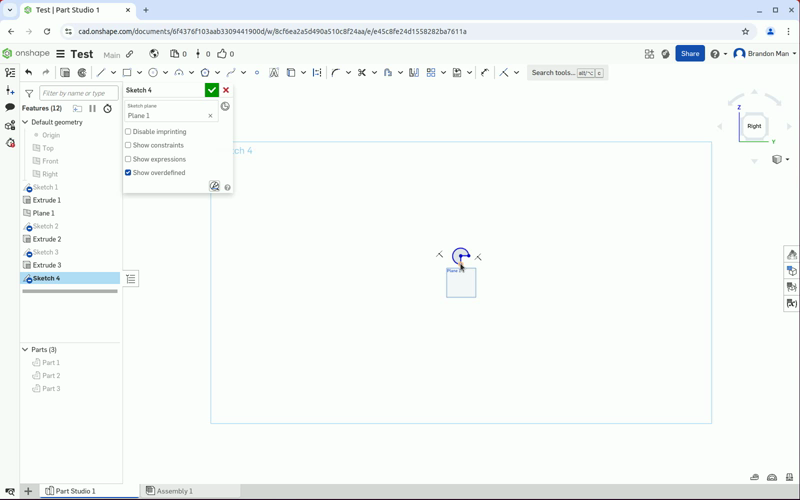
scroll(6)
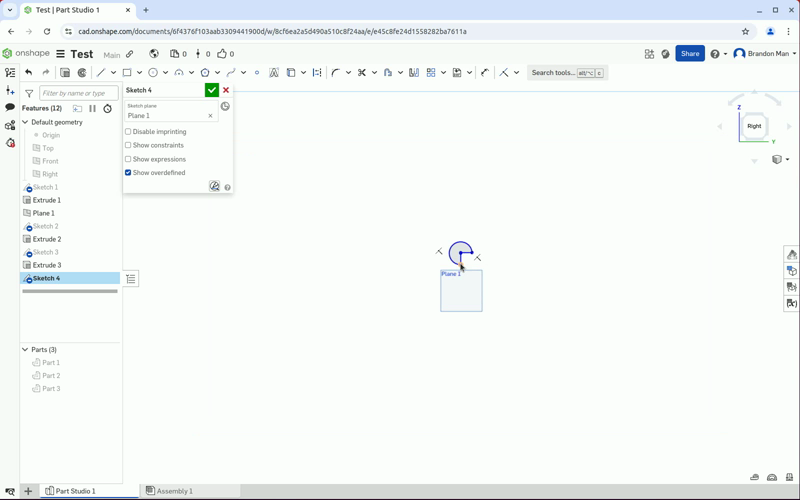
scroll(6)
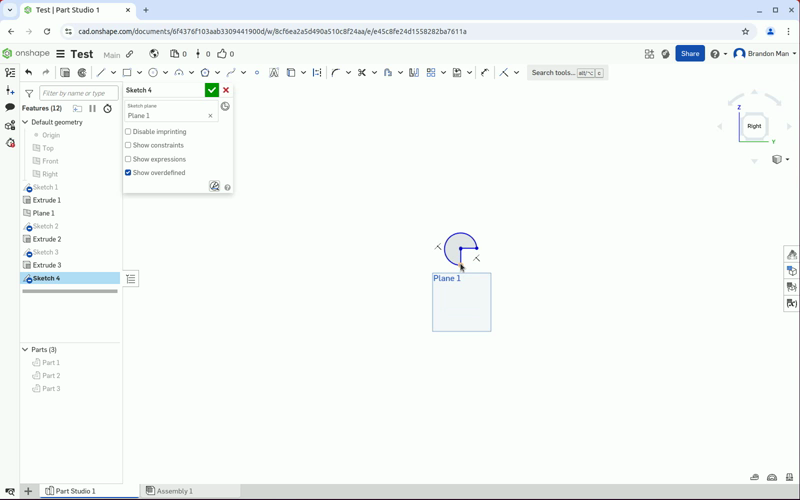
scroll(6)
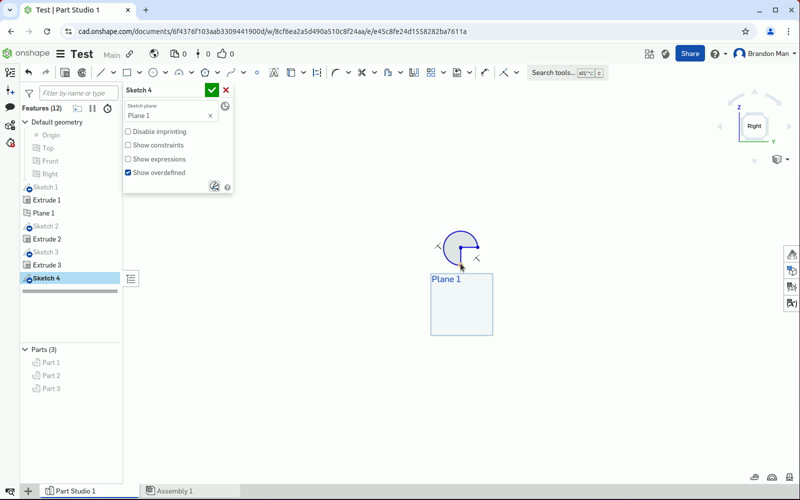
scroll(6)
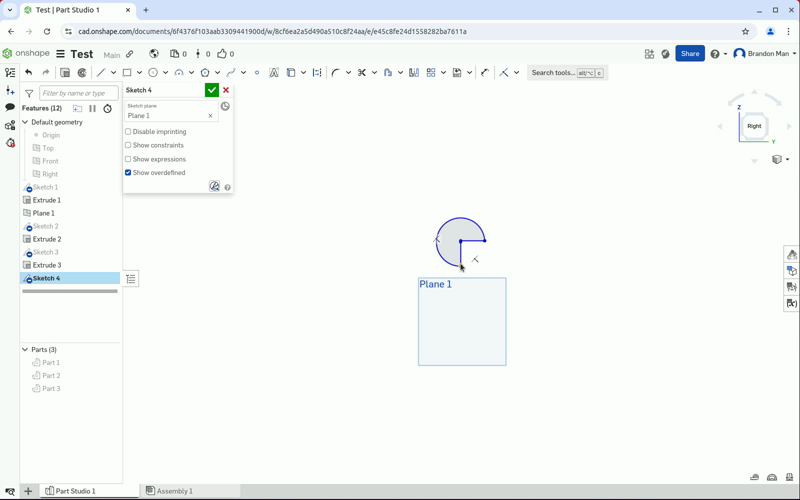
scroll(6)
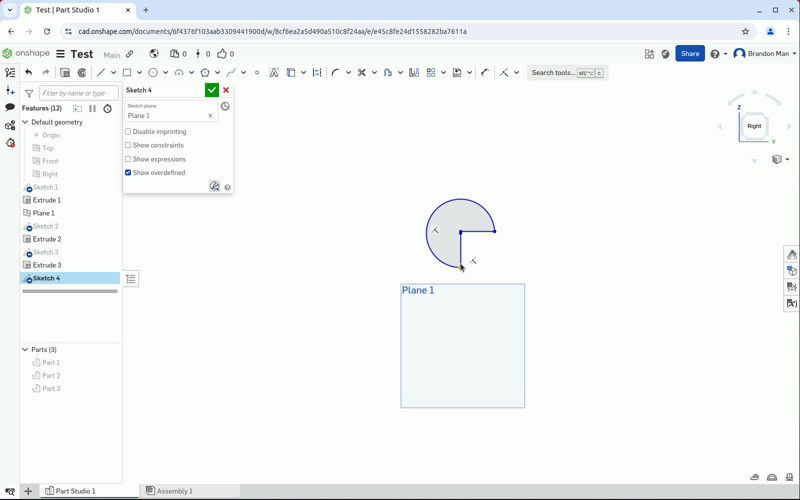
scroll(6)
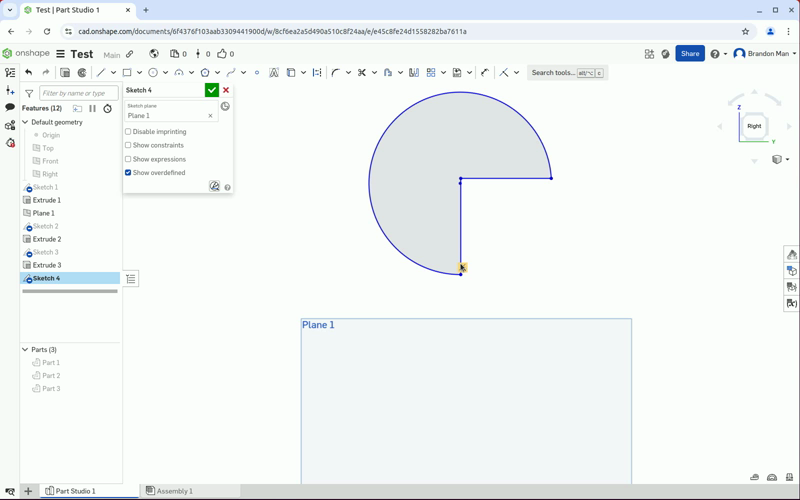
click(460, 263)
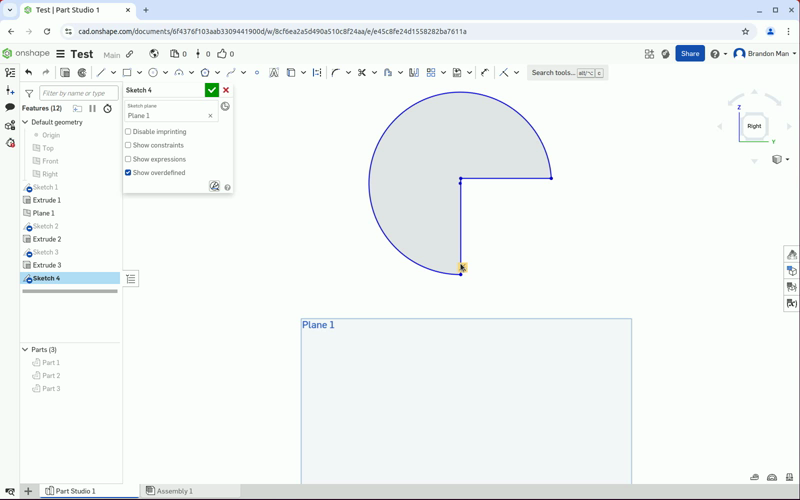
scroll(-6)
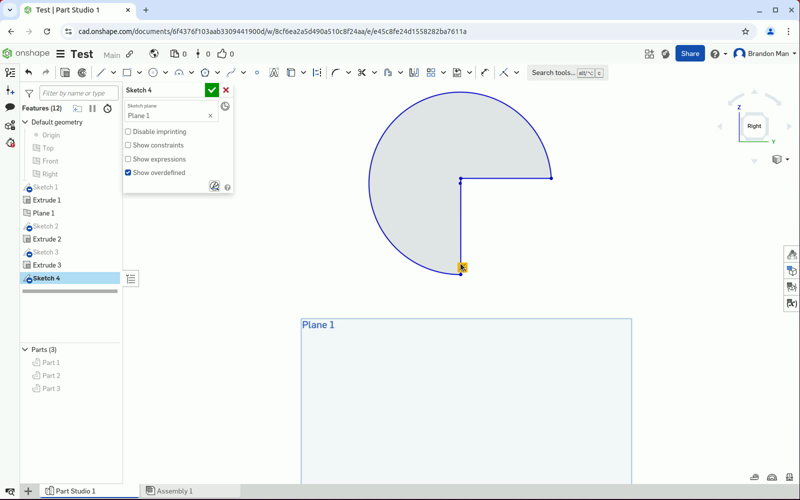
scroll(-6)
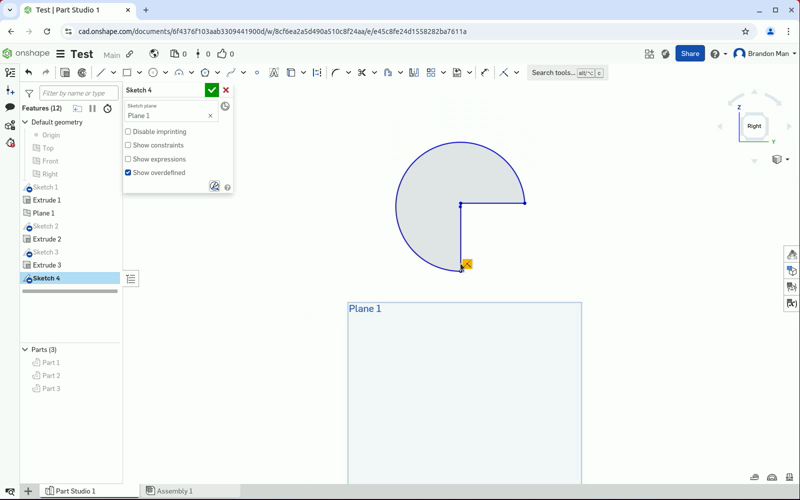
scroll(-6)
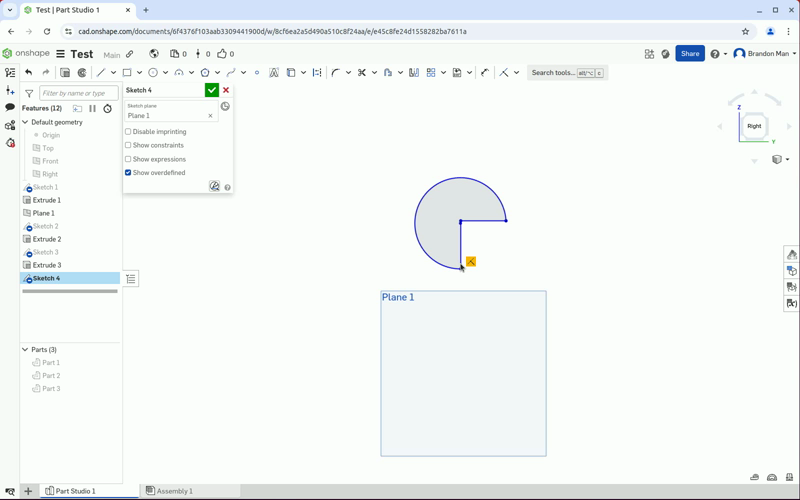
scroll(-6)
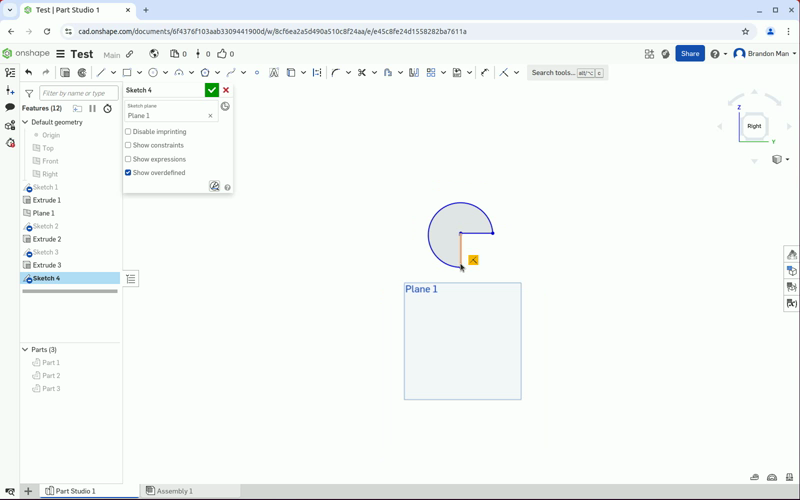
scroll(-6)
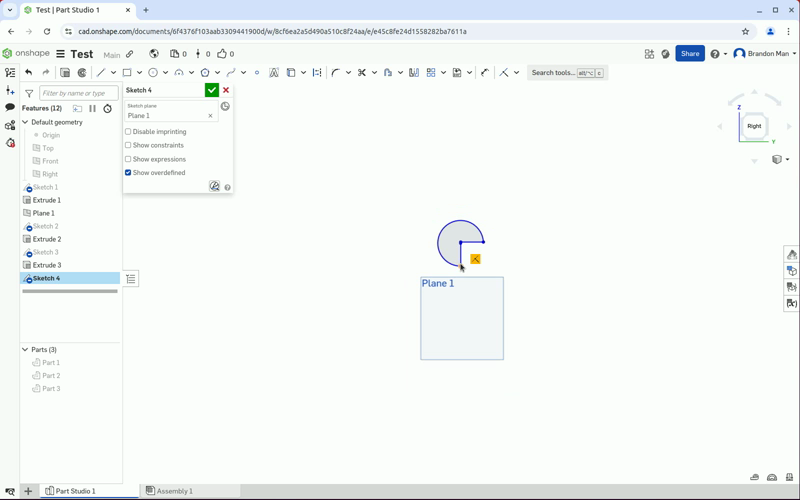
scroll(-6)
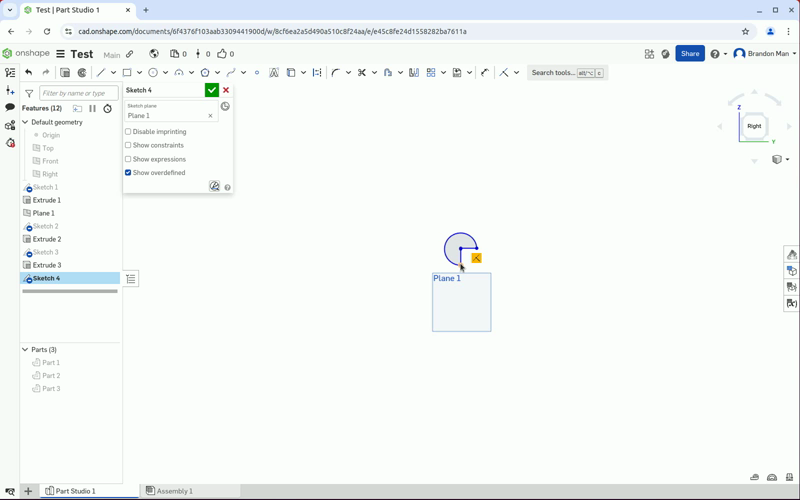
scroll(-6)
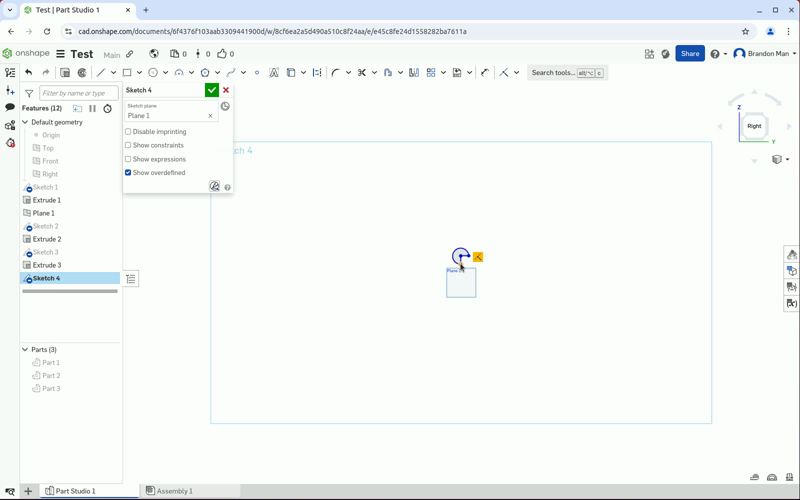
mouse_move(73, 352)
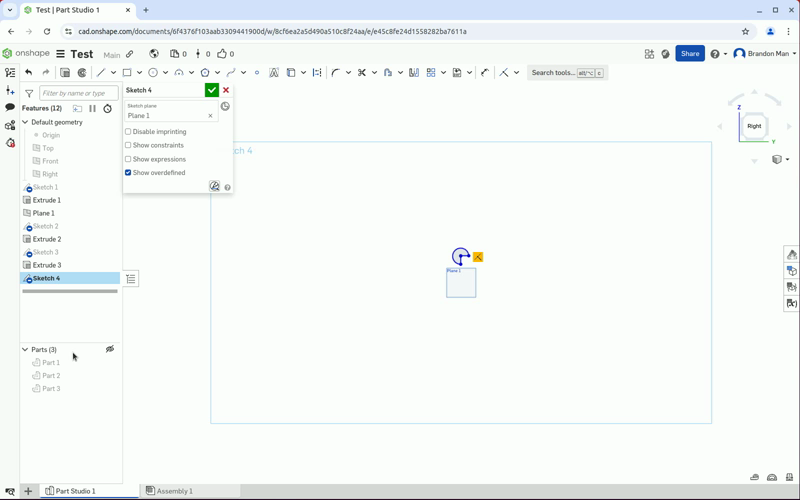
key(shift+y)
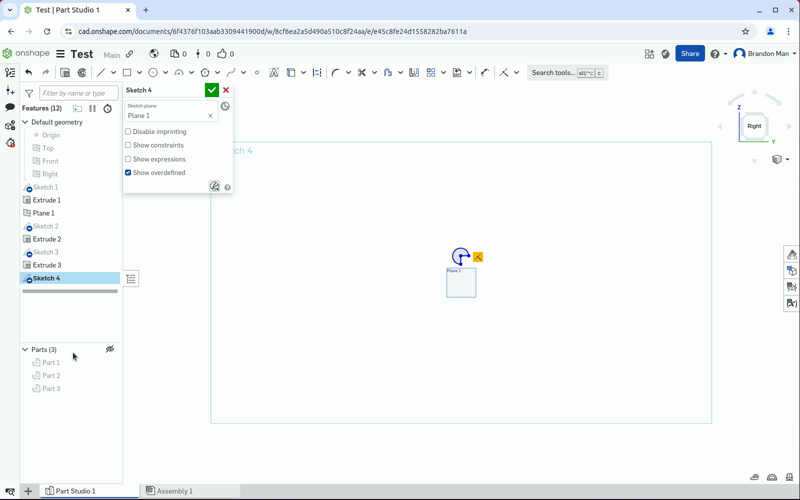
key(shift+e)
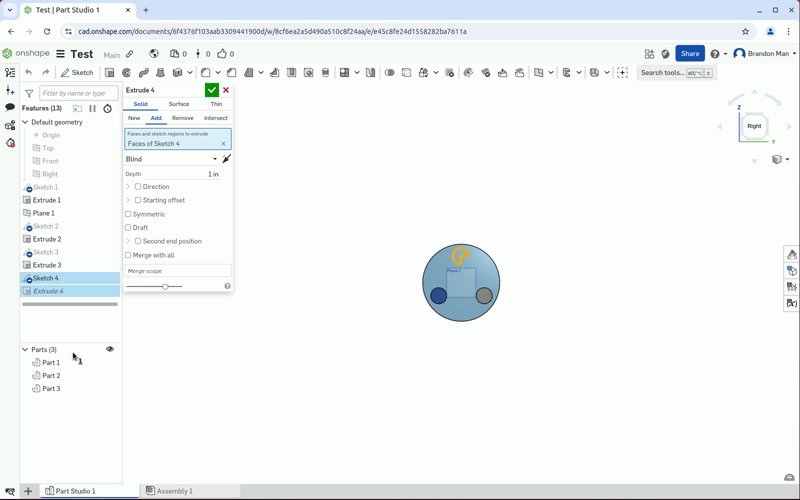
mouse_move(143, 106)
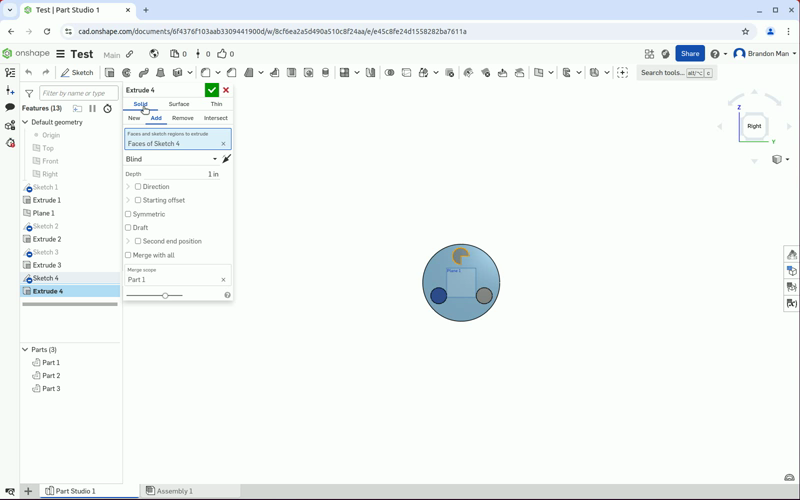
click(143, 106)
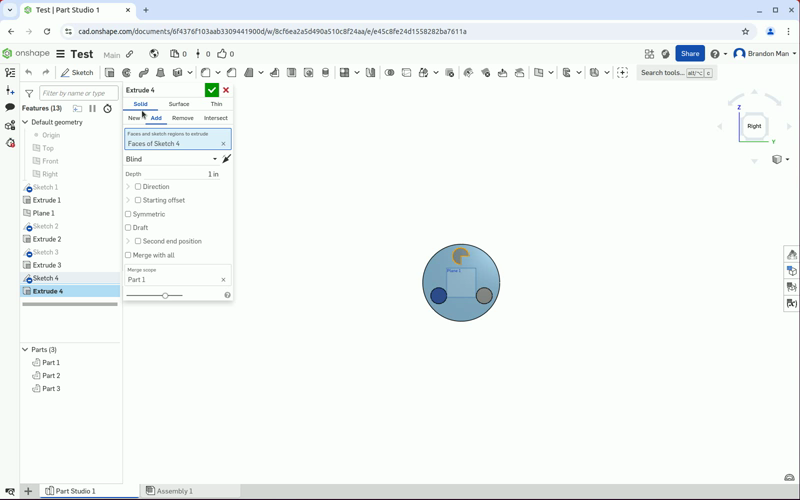
mouse_move(137, 120)
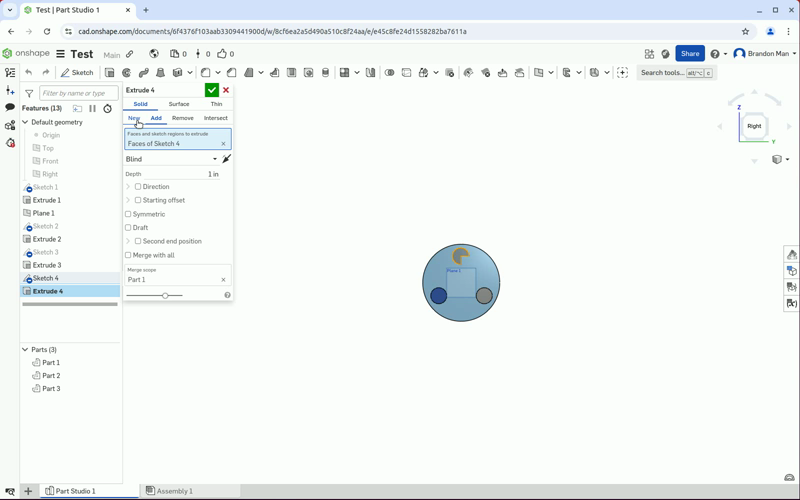
click(137, 120)
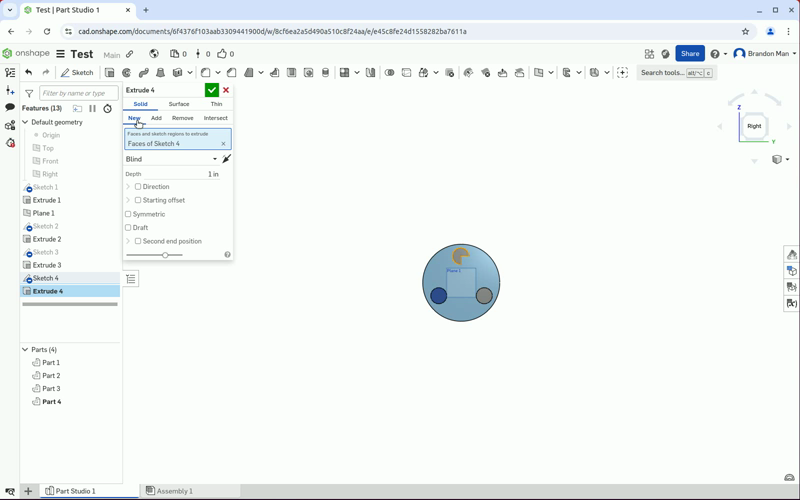
key(tab, 4)
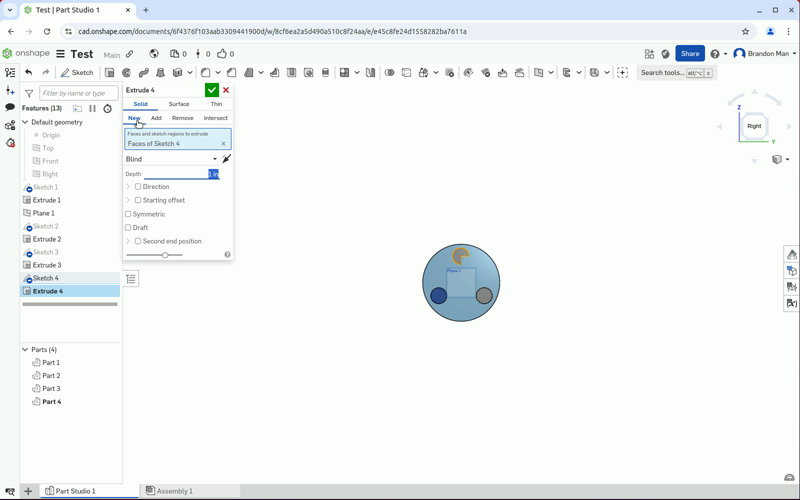
text(11.554)
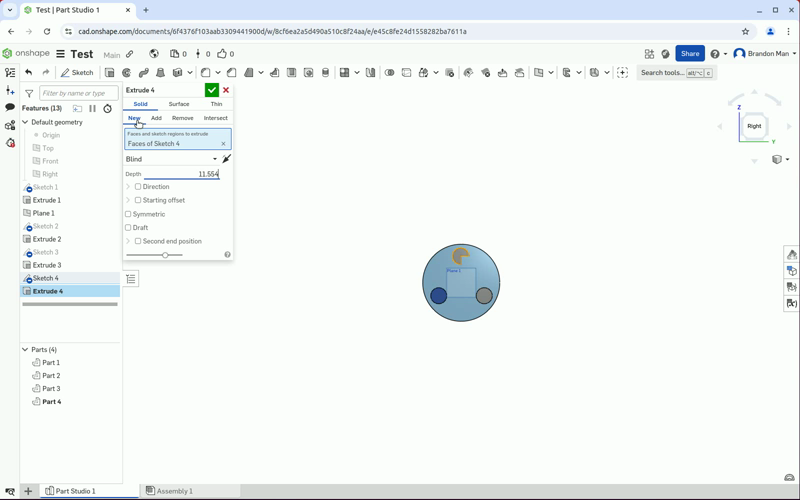
key(enter)
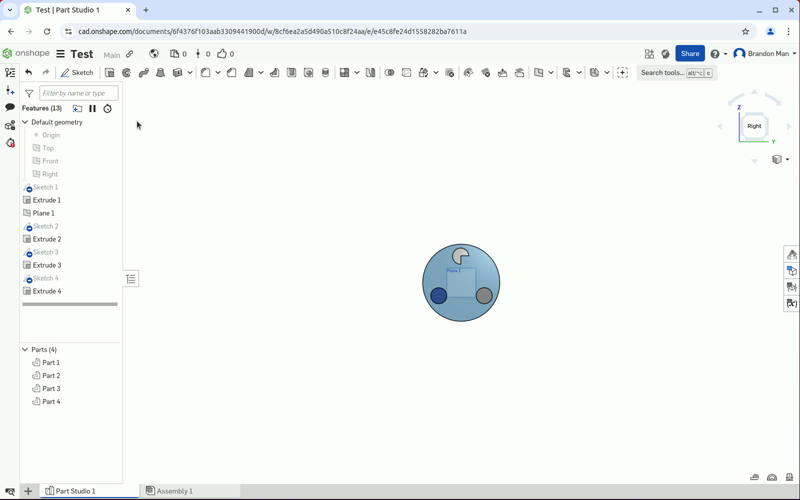
key(shift+h)
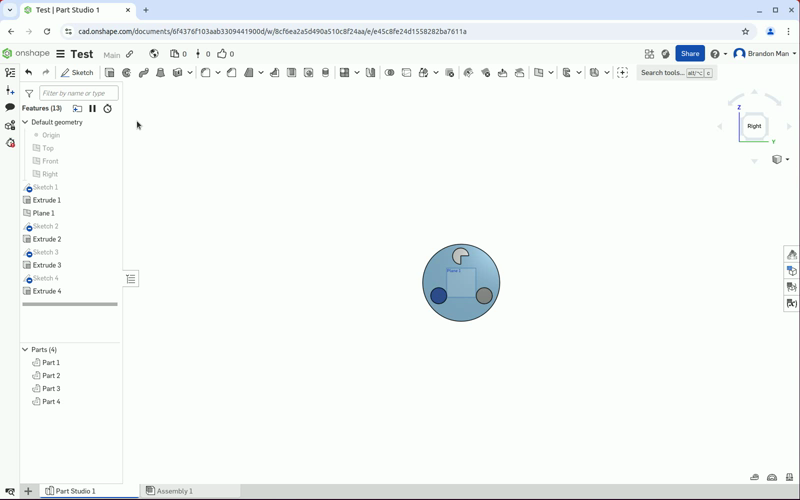
key(shift+h)
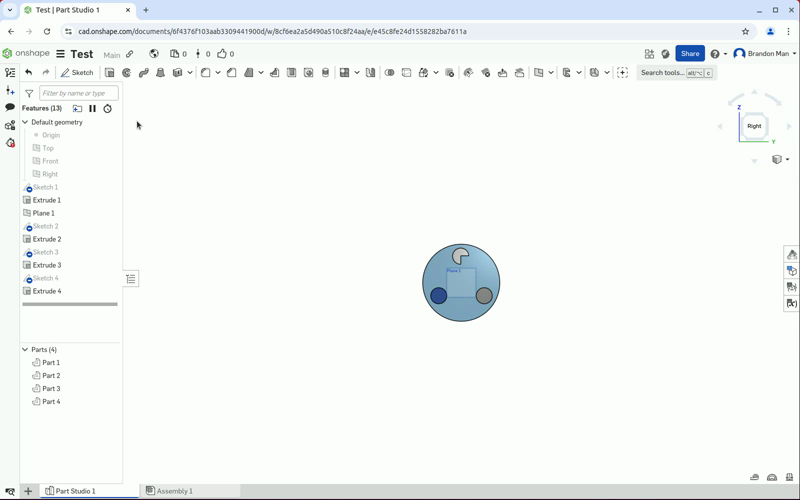
mouse_move(73, 189)
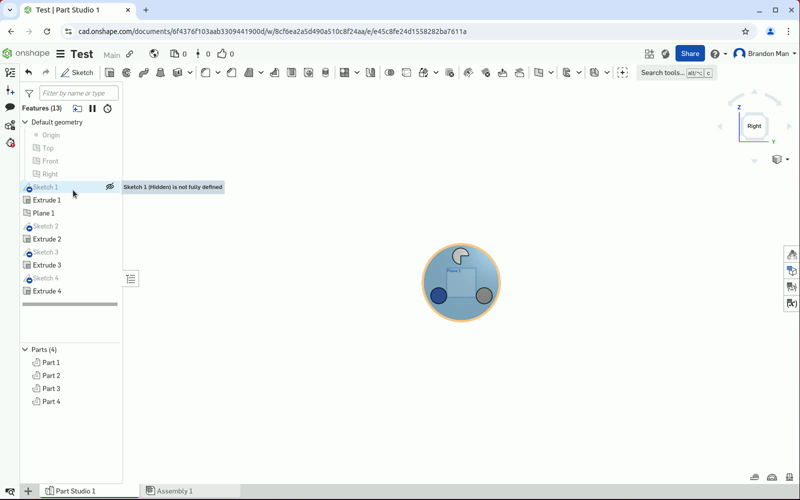
click(73, 189)
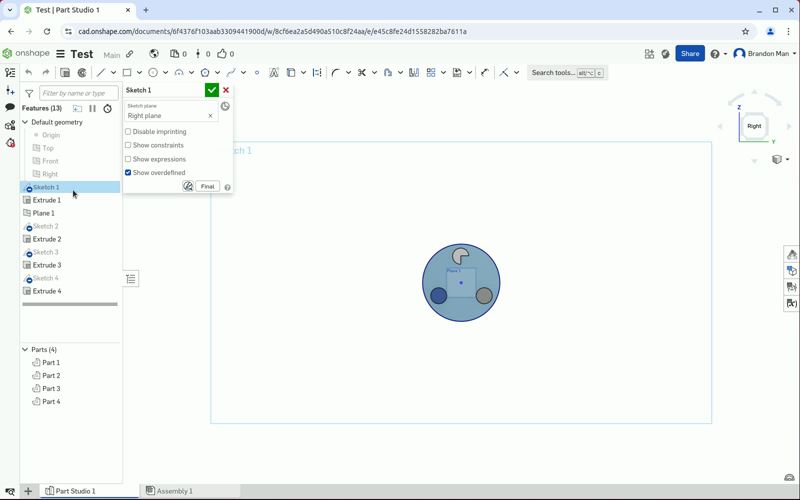
mouse_move(229, 92)
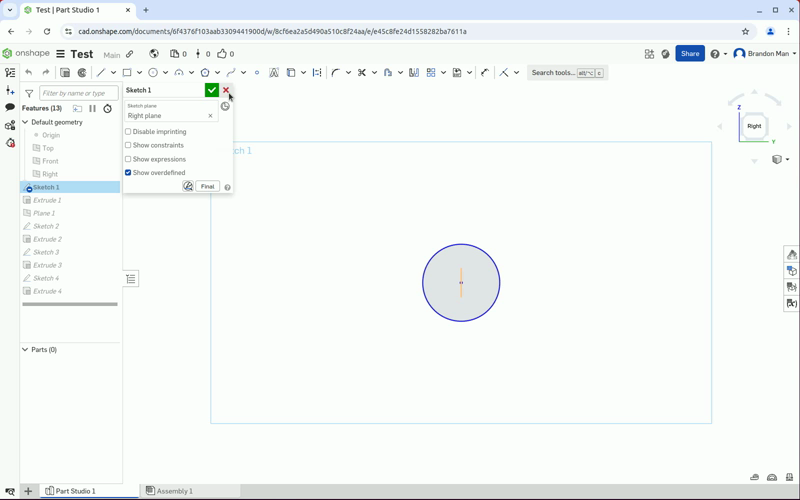
click(229, 92)
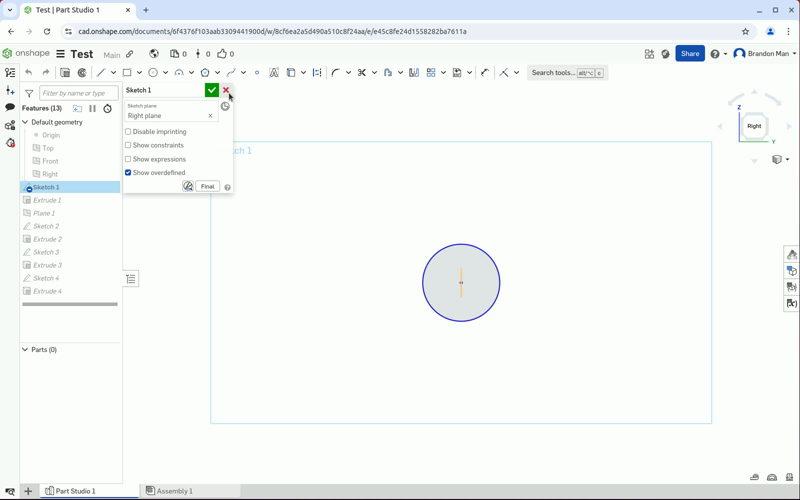
key(shift+s)
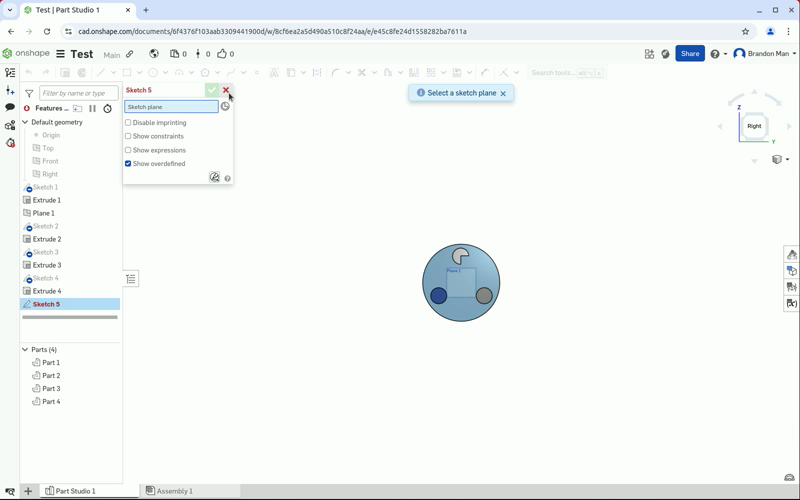
mouse_move(73, 215)
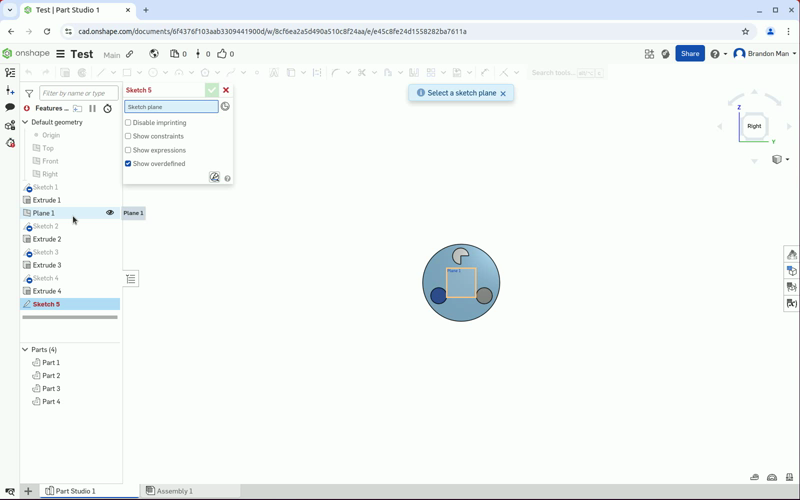
click(73, 215)
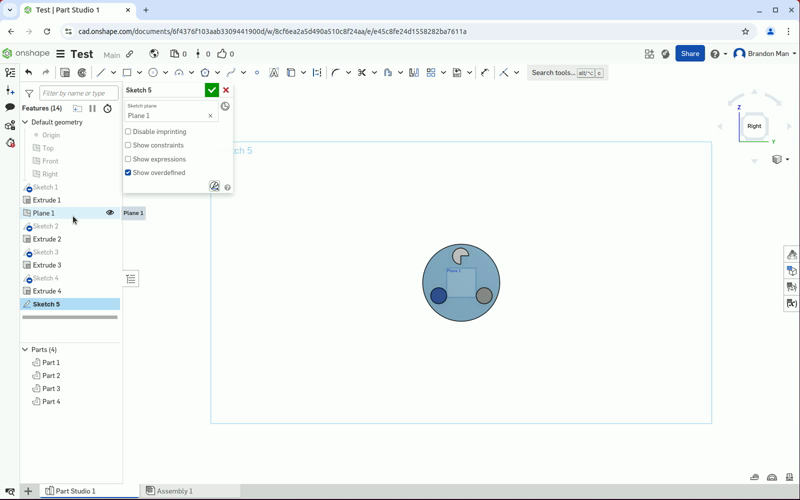
mouse_move(73, 352)
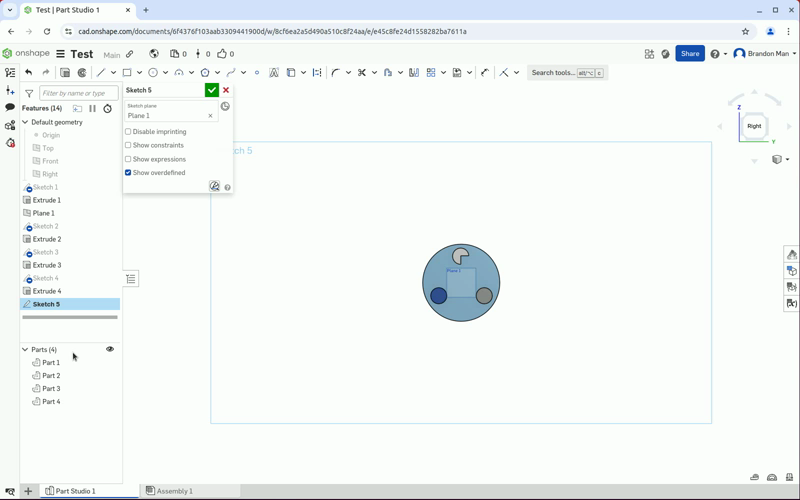
key(y)
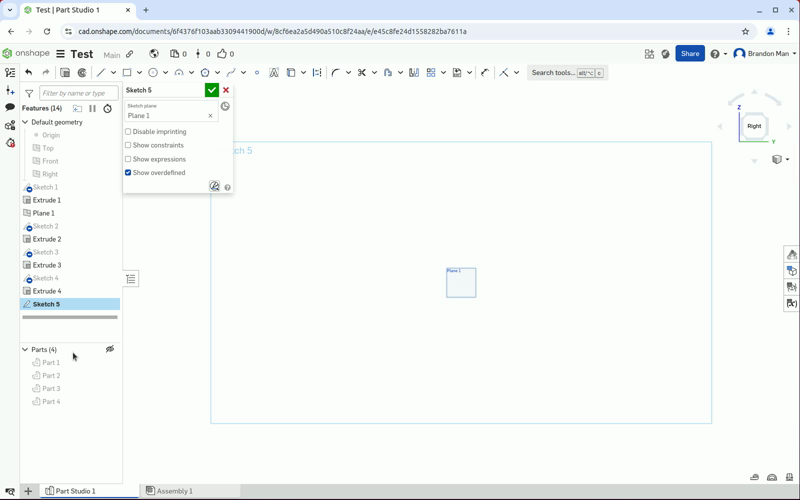
key(a)
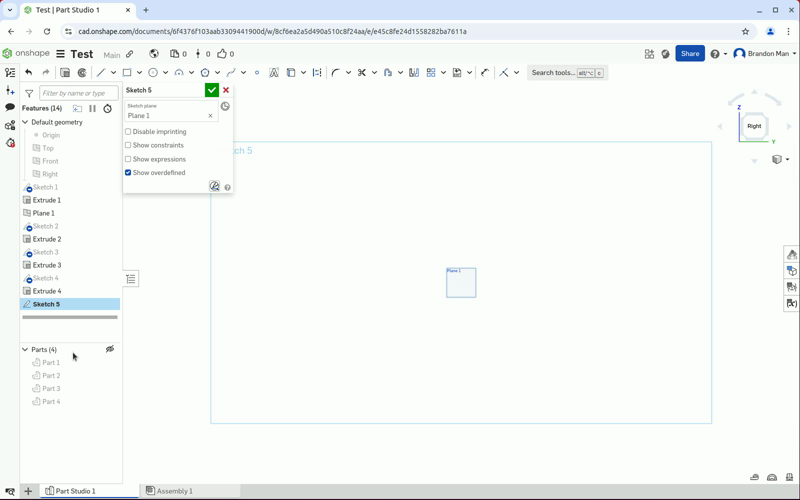
key_down(shift)
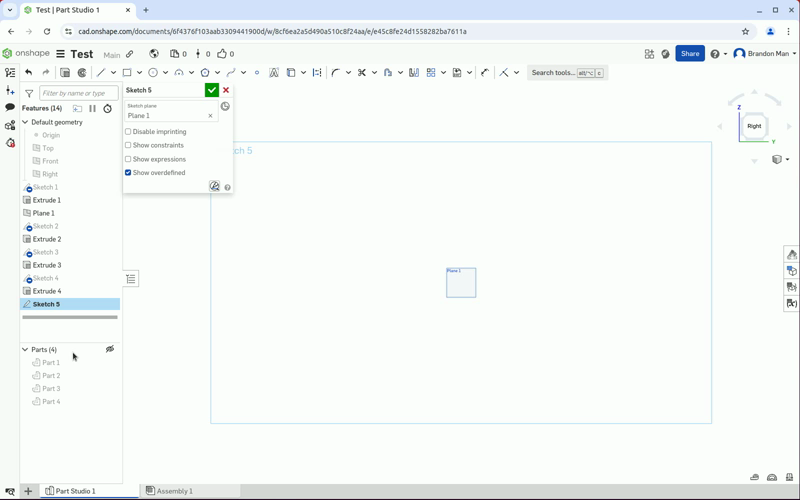
mouse_move(460, 264)
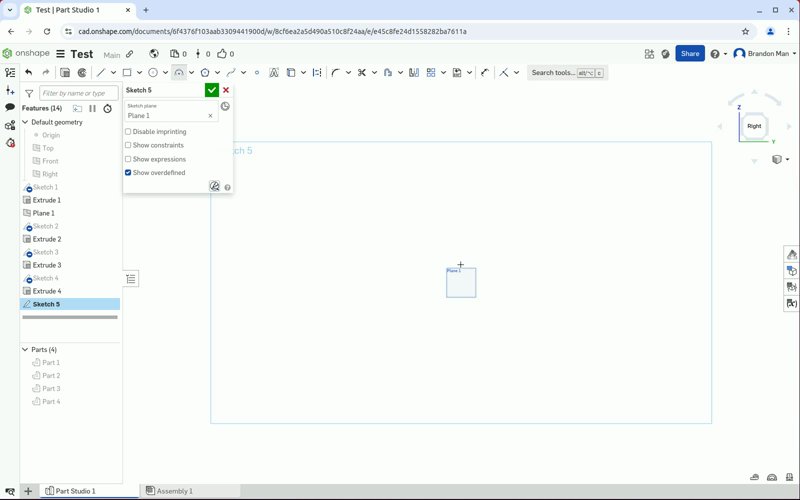
click(460, 264)
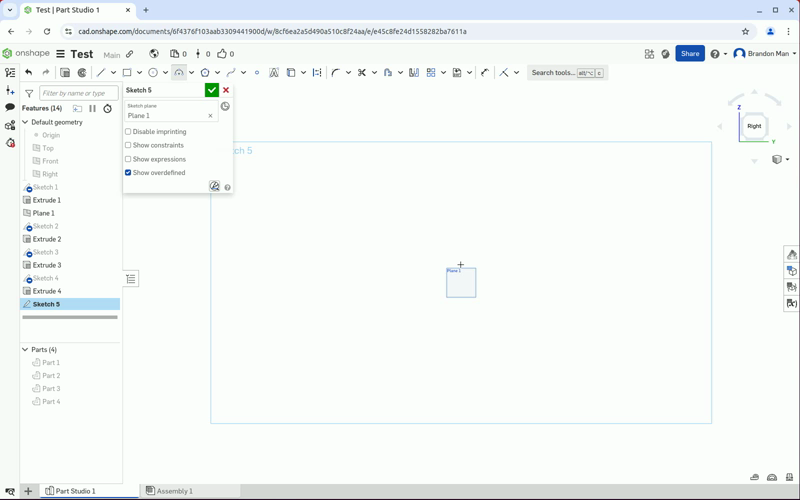
key_up(shift)
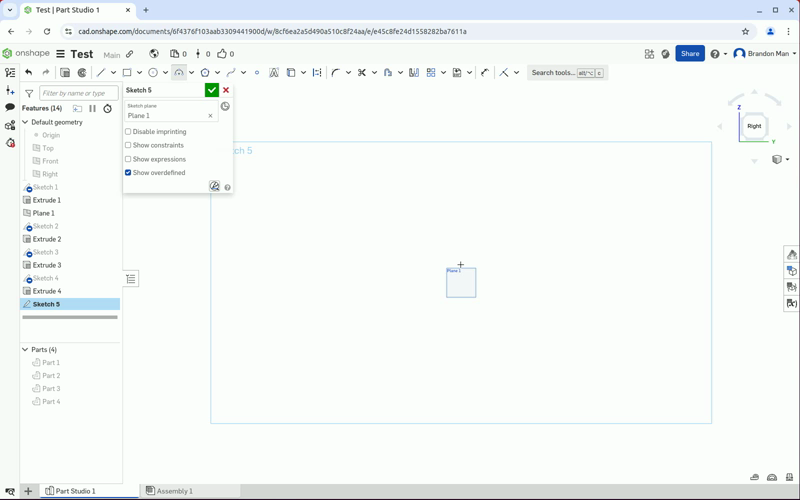
key_down(shift)
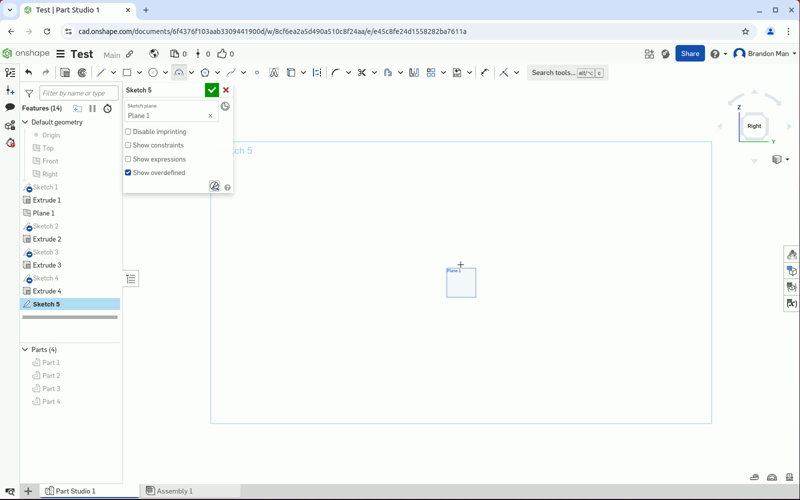
mouse_move(468, 255)
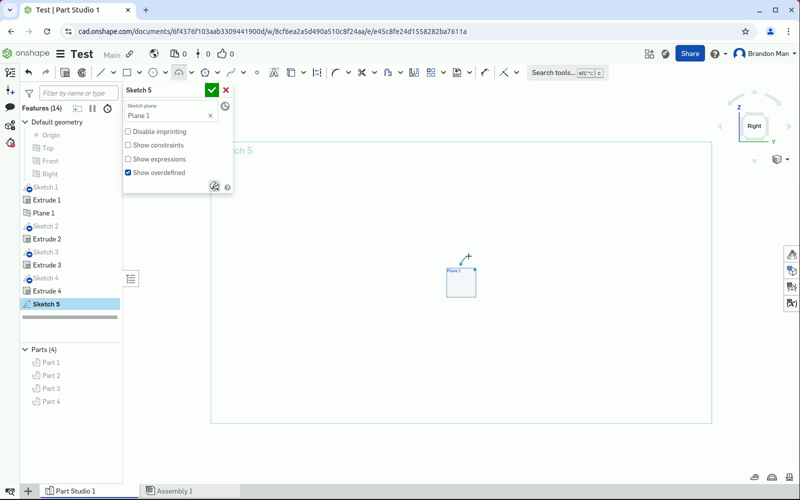
click(468, 255)
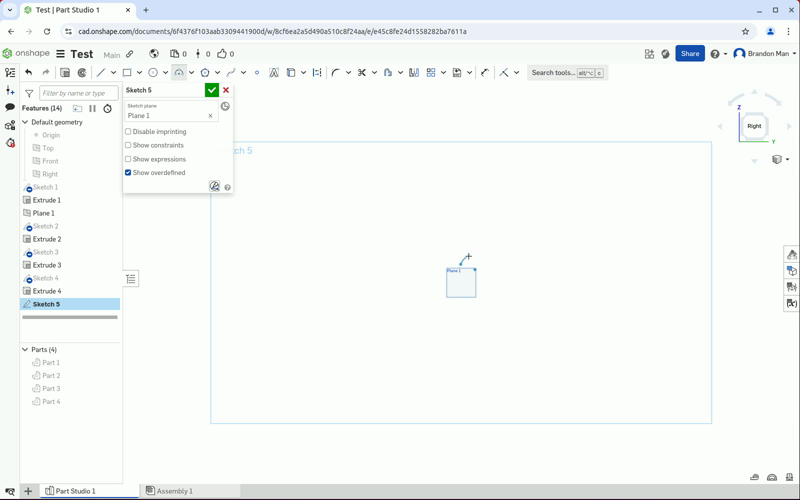
mouse_move(466, 261)
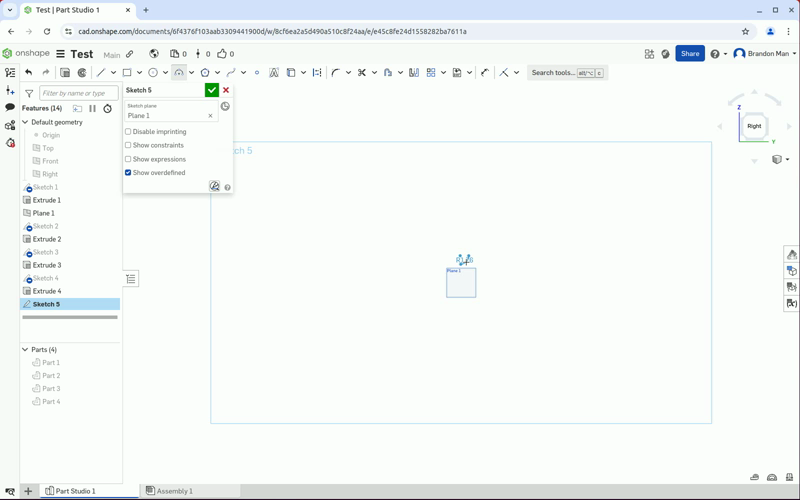
click(466, 261)
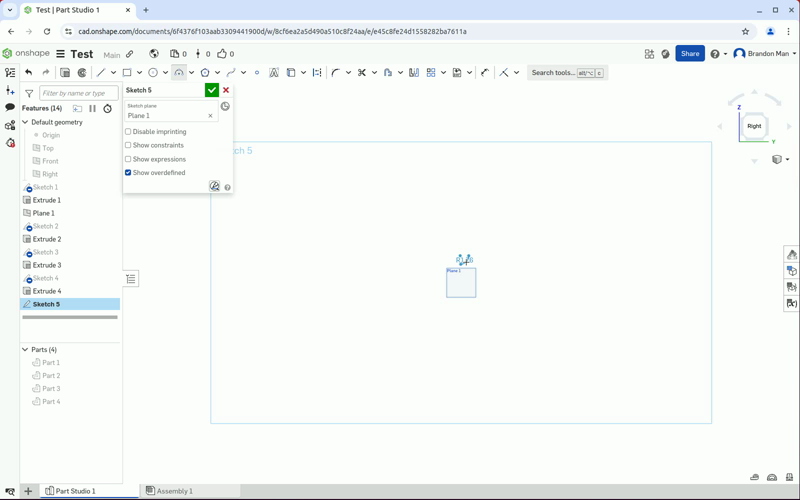
key_up(shift)
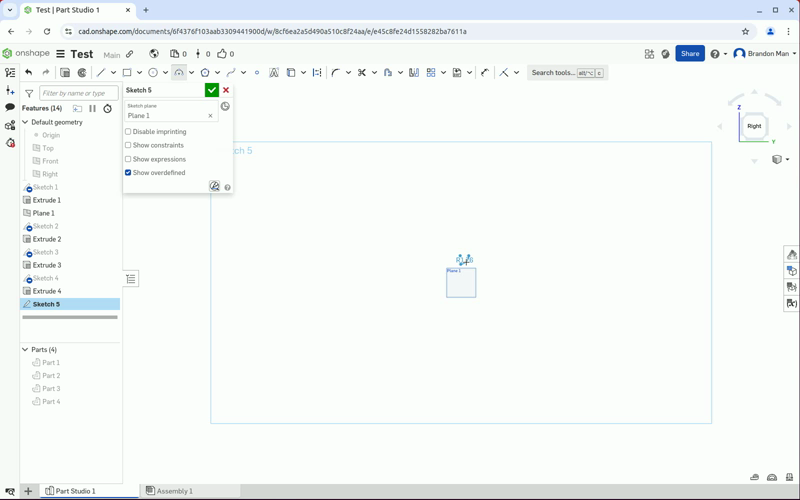
key(esc)
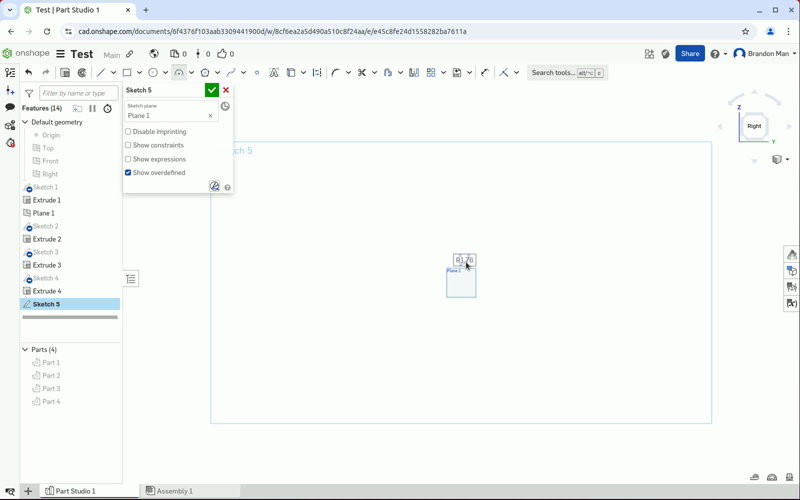
key(l)
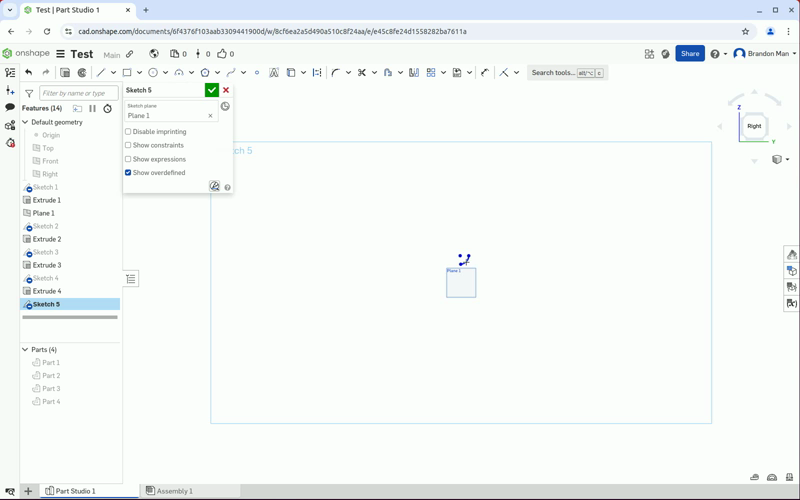
mouse_move(468, 255)
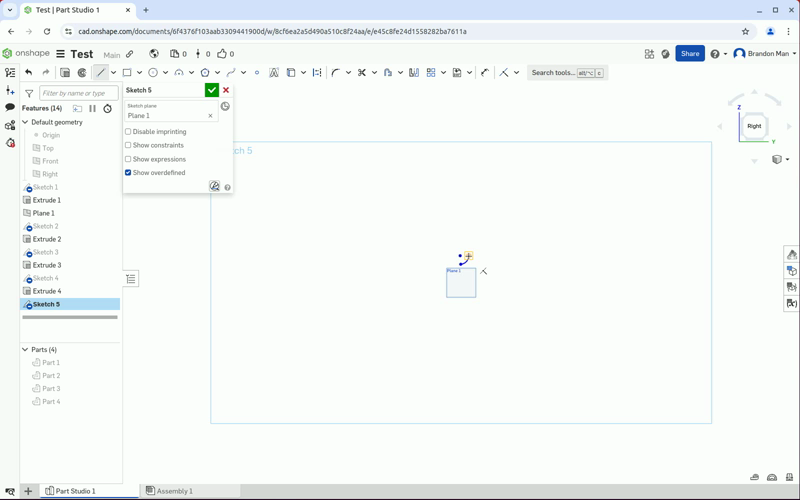
click(468, 255)
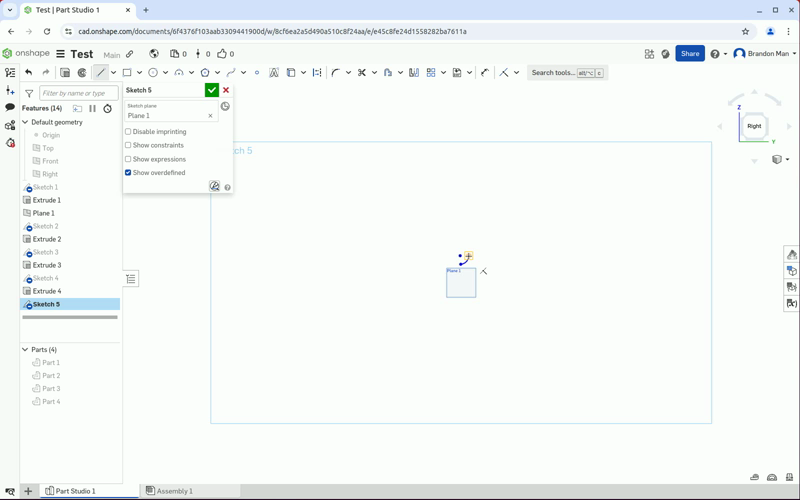
key_down(shift)
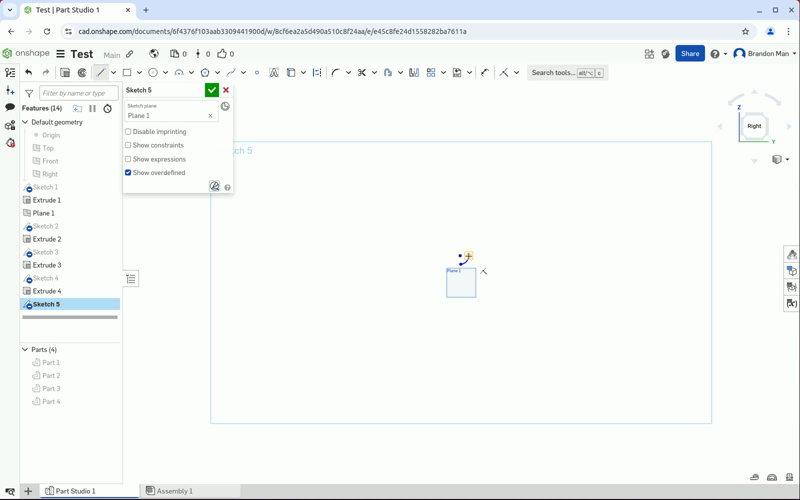
mouse_move(498, 255)
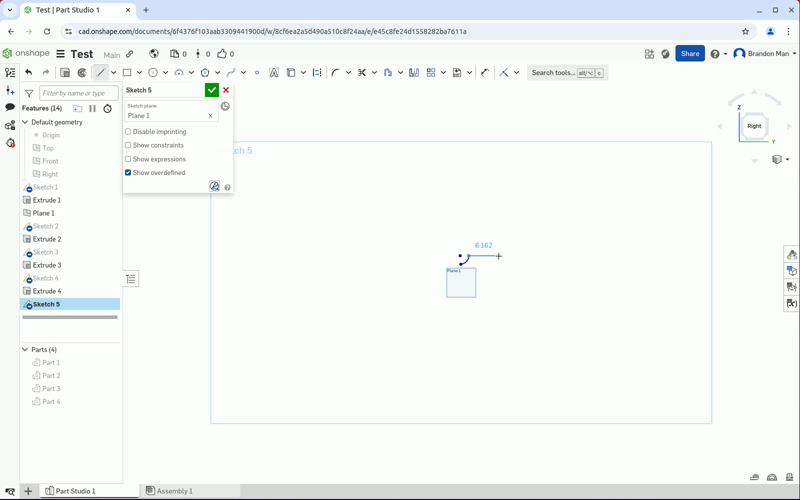
mouse_move(460, 255)
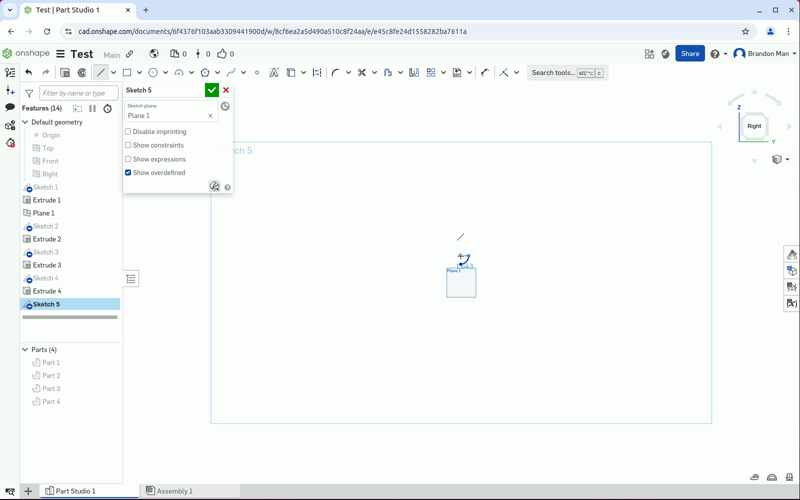
click(460, 255)
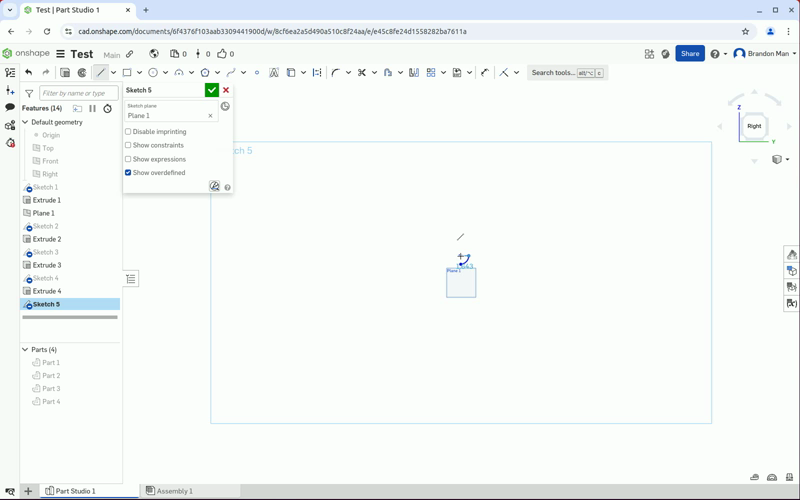
key_up(shift)
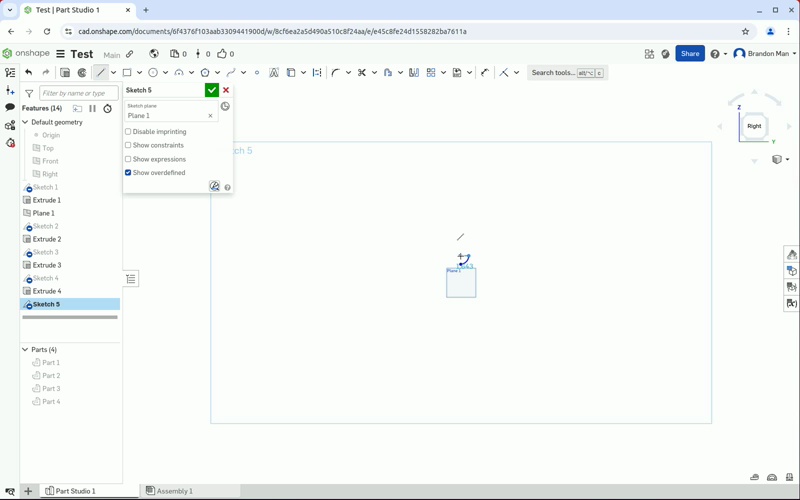
mouse_move(490, 255)
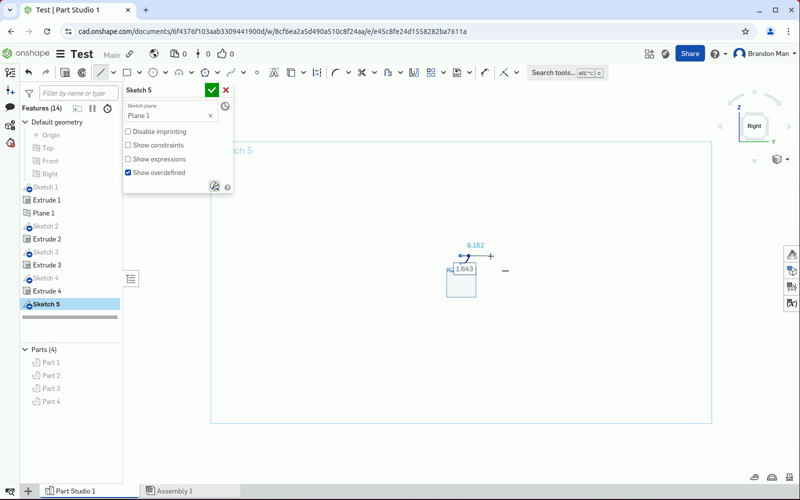
key_down(shift)
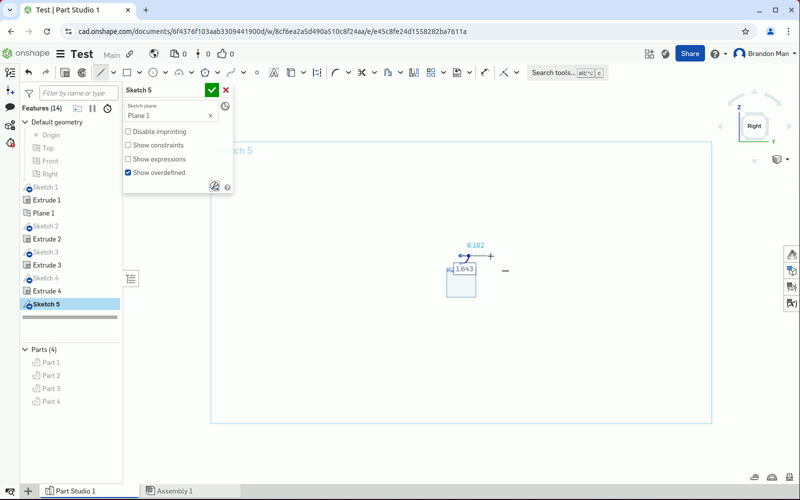
mouse_move(460, 264)
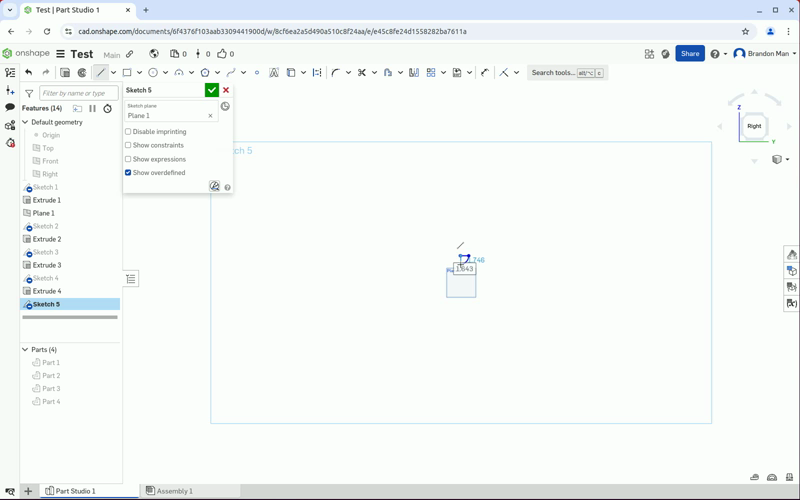
key_up(shift)
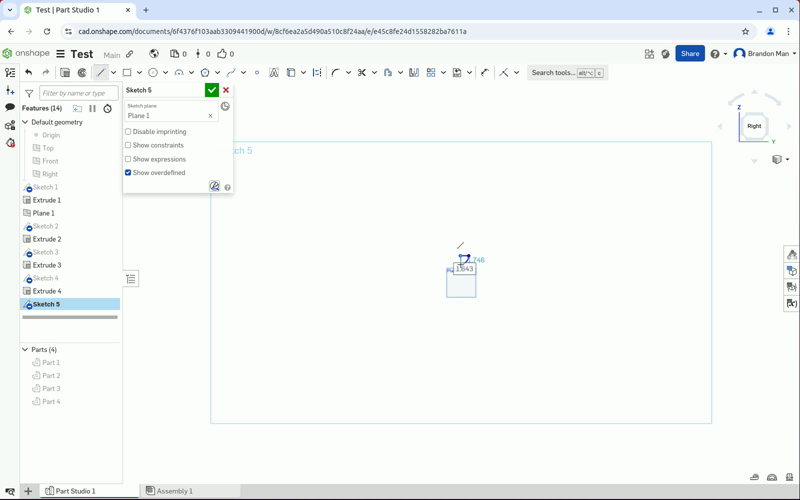
click(460, 264)
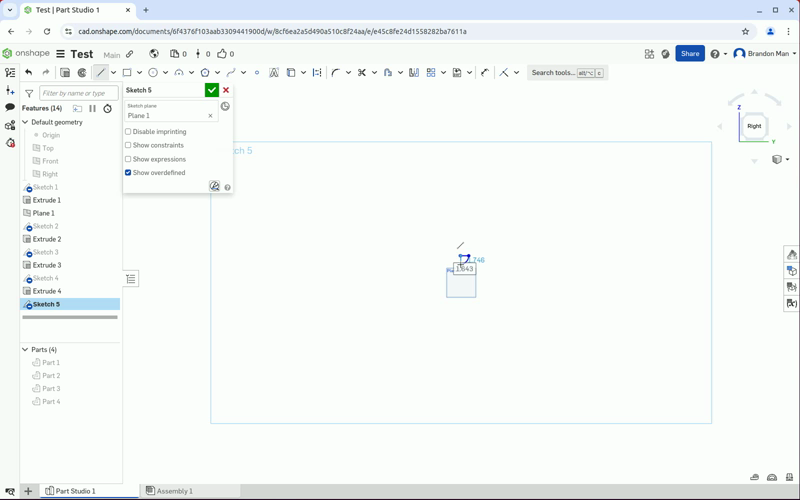
key(esc)
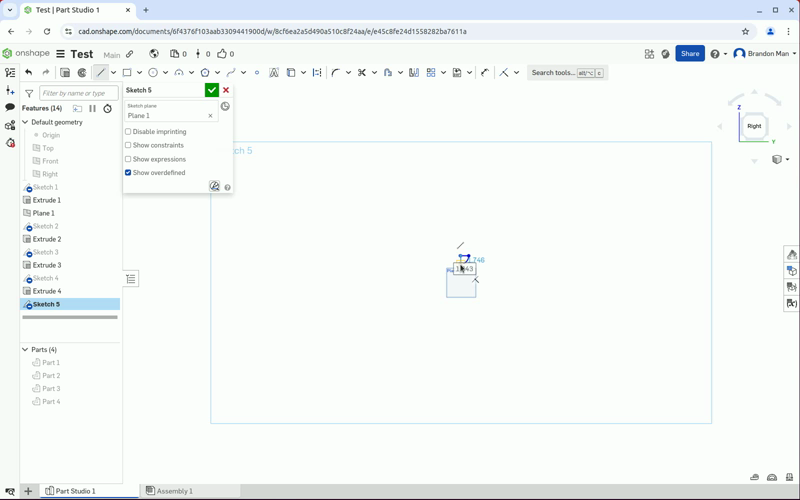
mouse_move(466, 256)
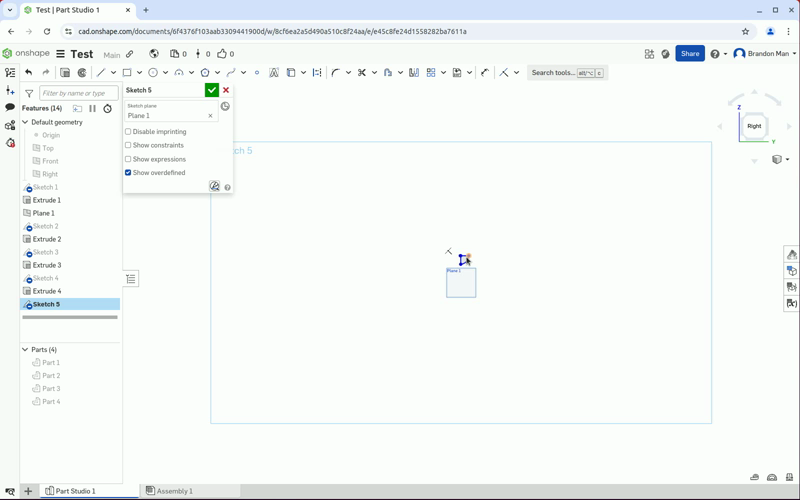
scroll(6)
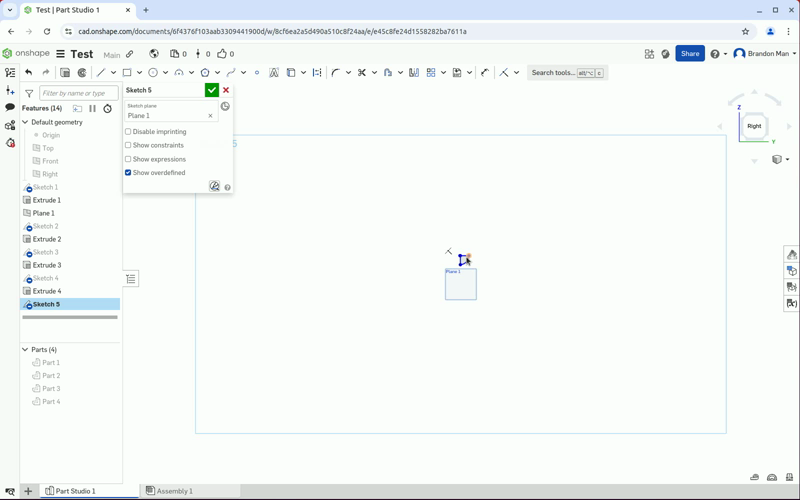
scroll(6)
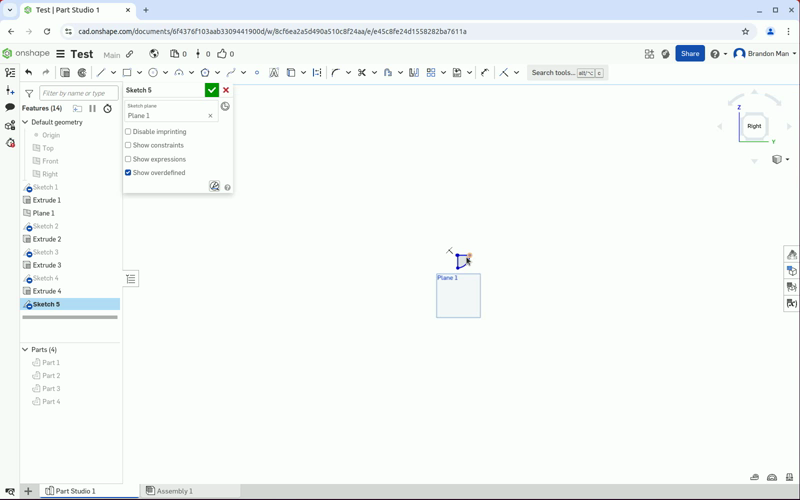
scroll(6)
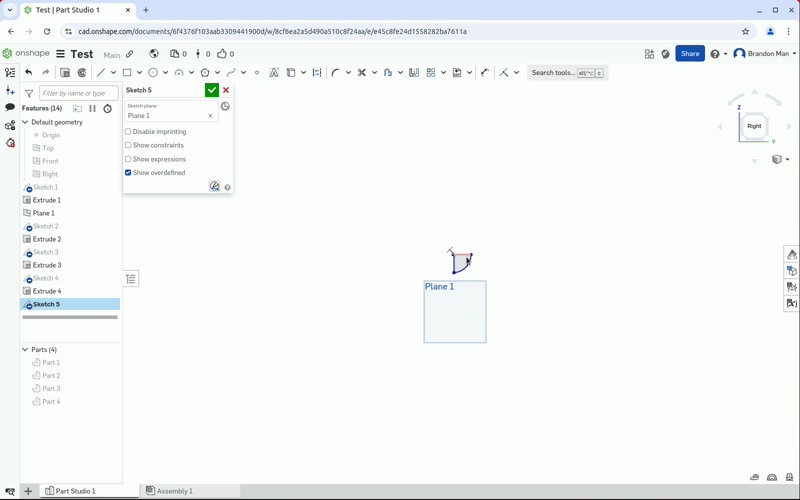
scroll(6)
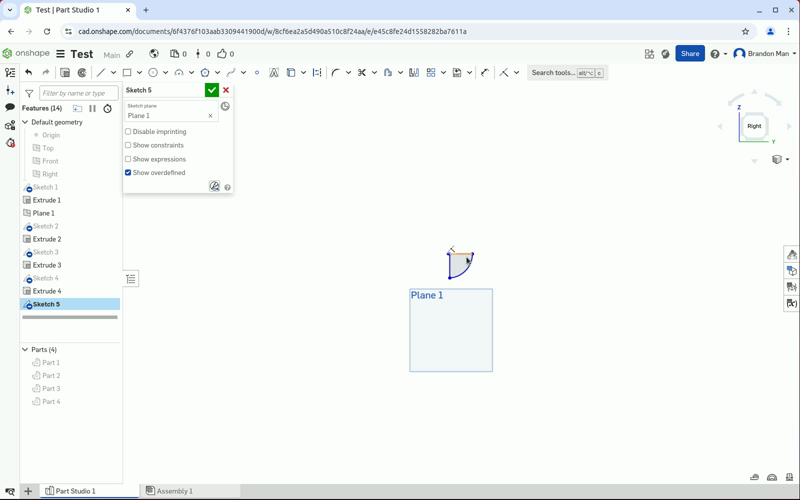
scroll(6)
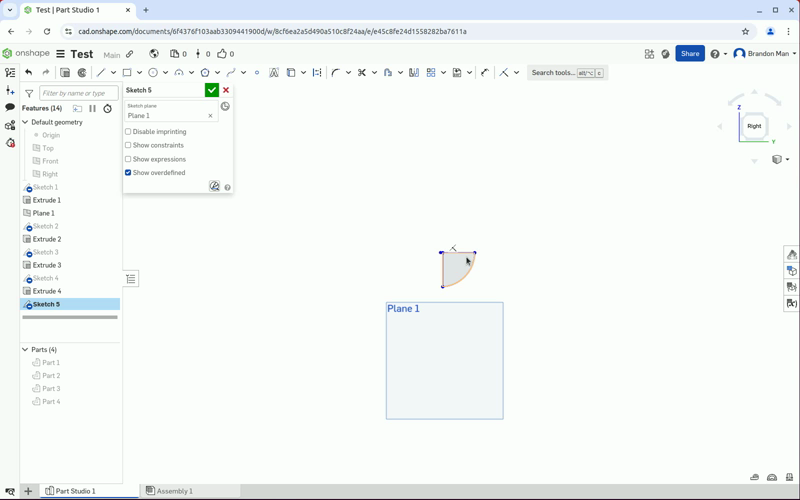
scroll(6)
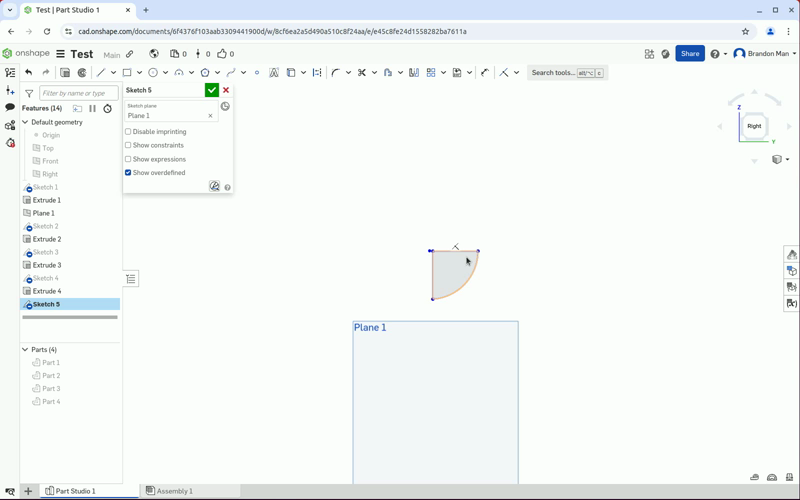
scroll(6)
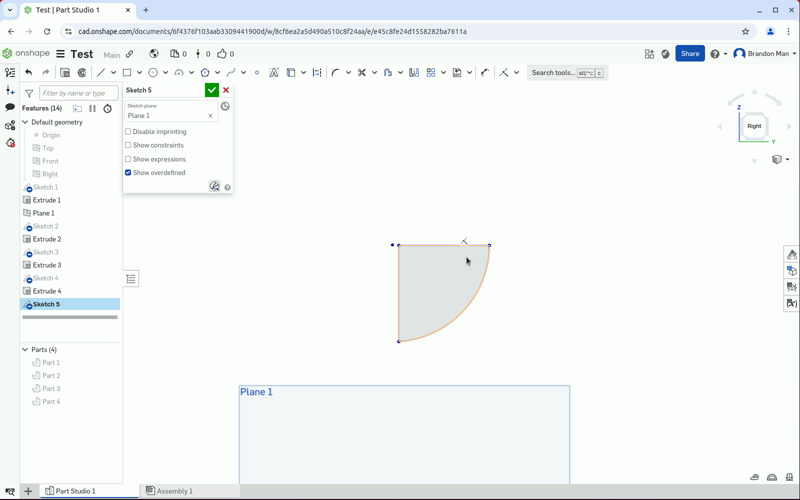
click(466, 256)
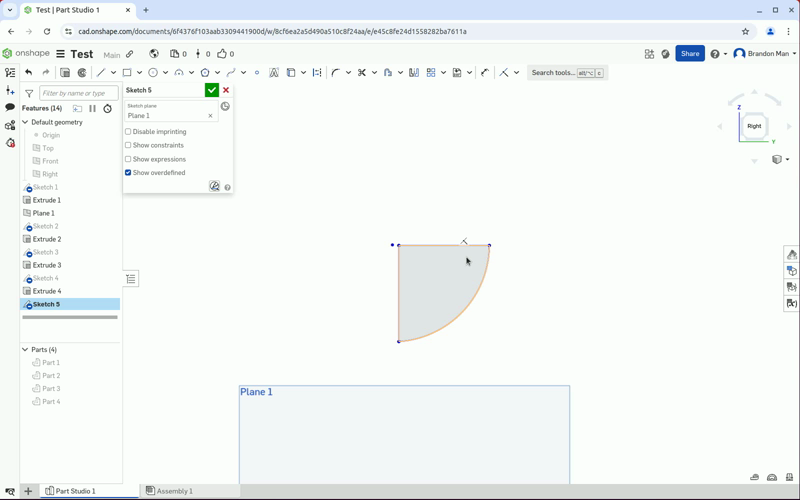
scroll(-6)
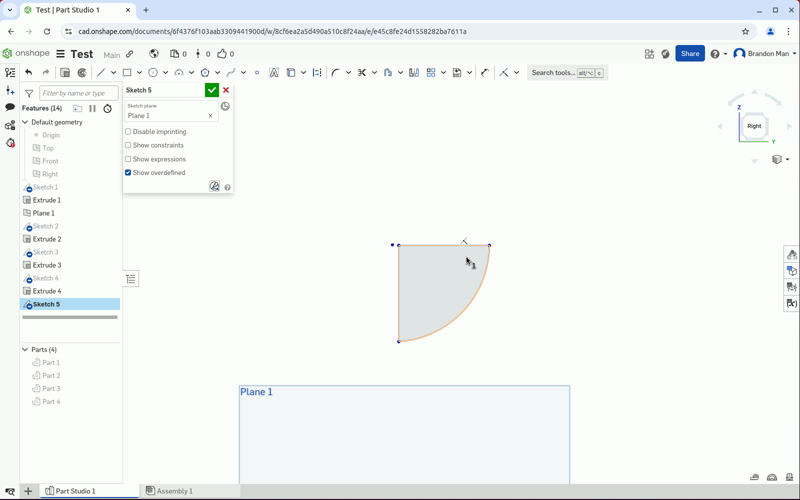
scroll(-6)
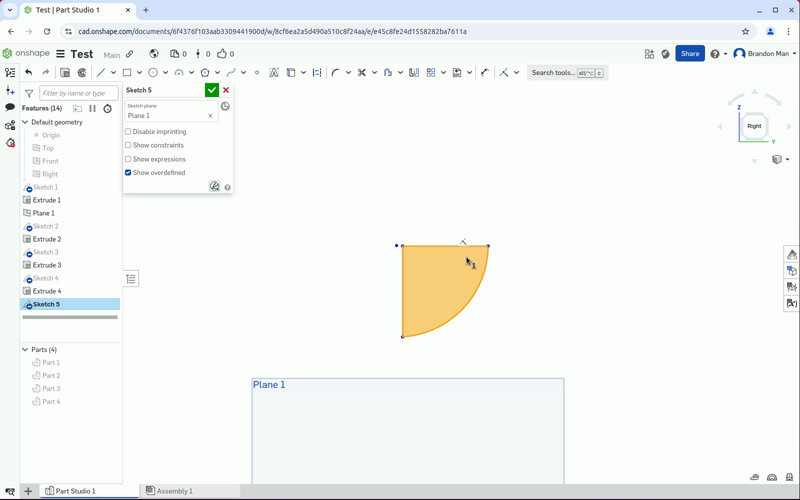
scroll(-6)
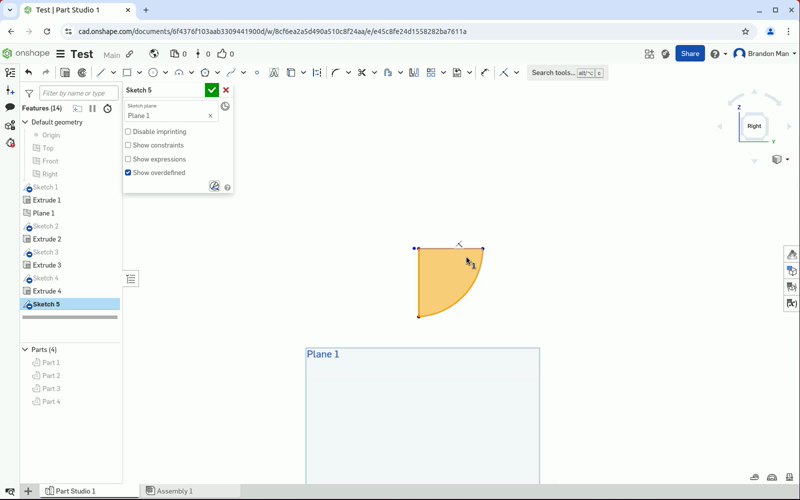
scroll(-6)
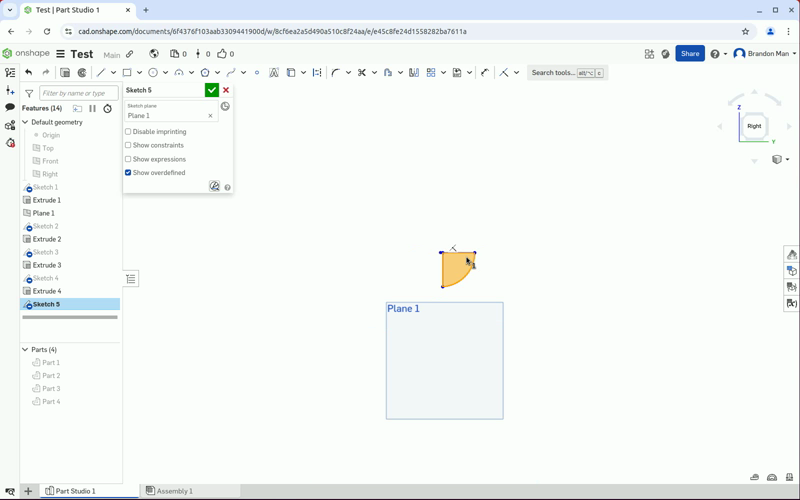
scroll(-6)
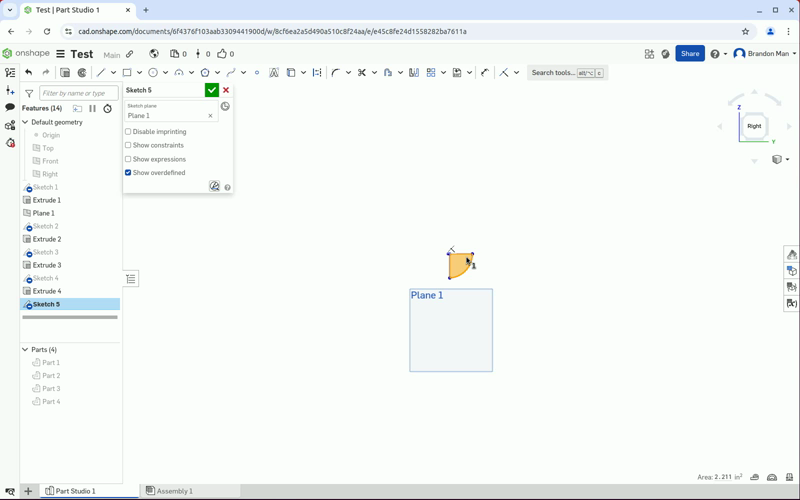
scroll(-6)
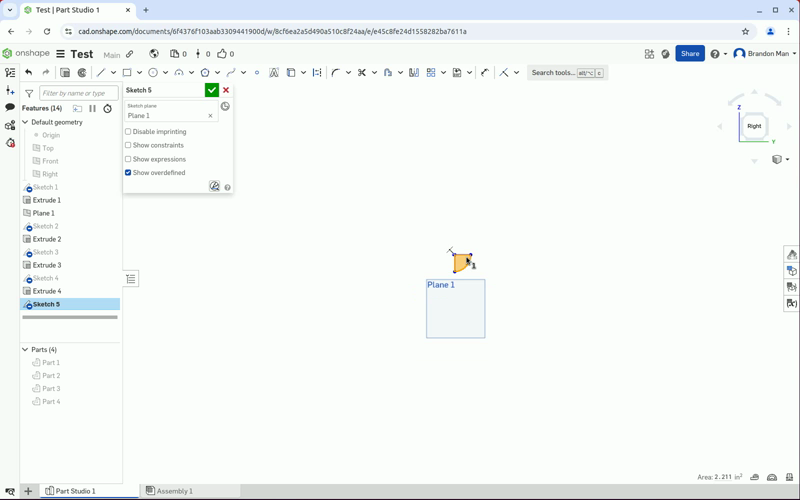
scroll(-6)
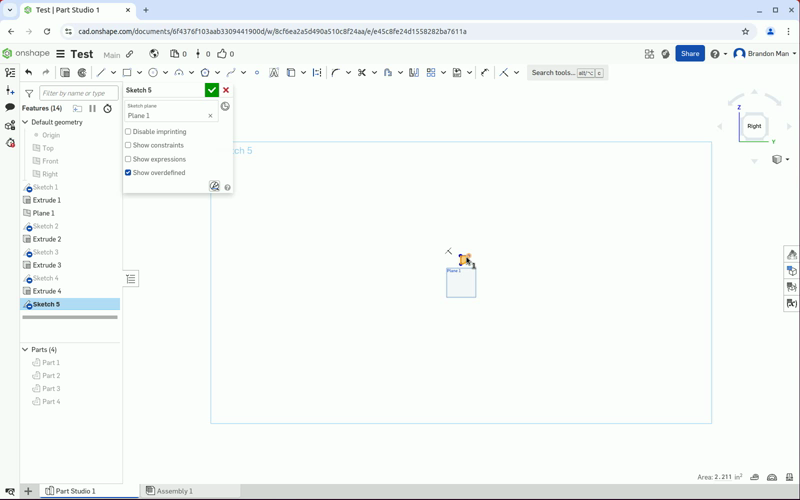
mouse_move(73, 352)
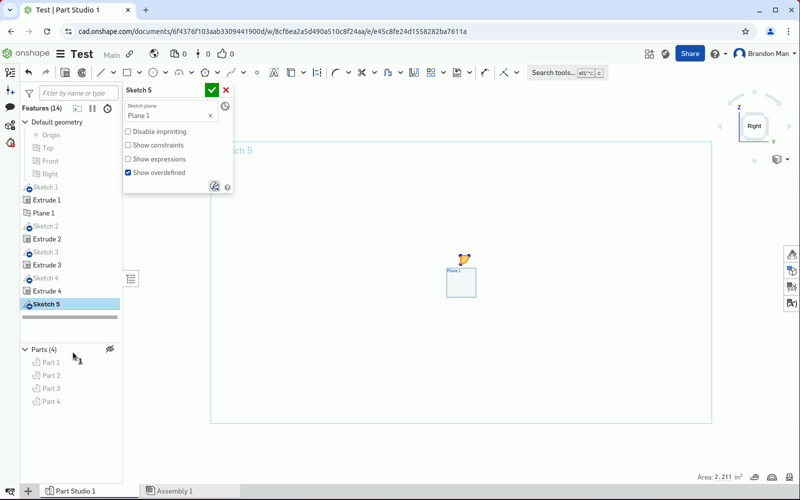
key(shift+y)
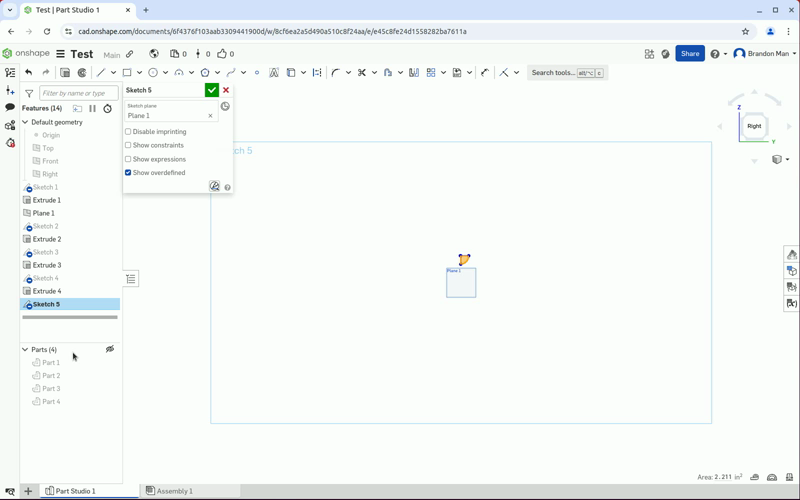
key(shift+e)
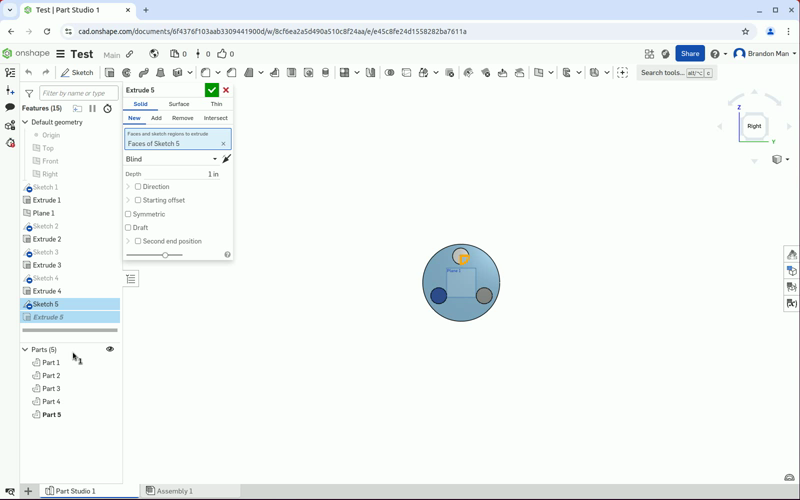
mouse_move(143, 106)
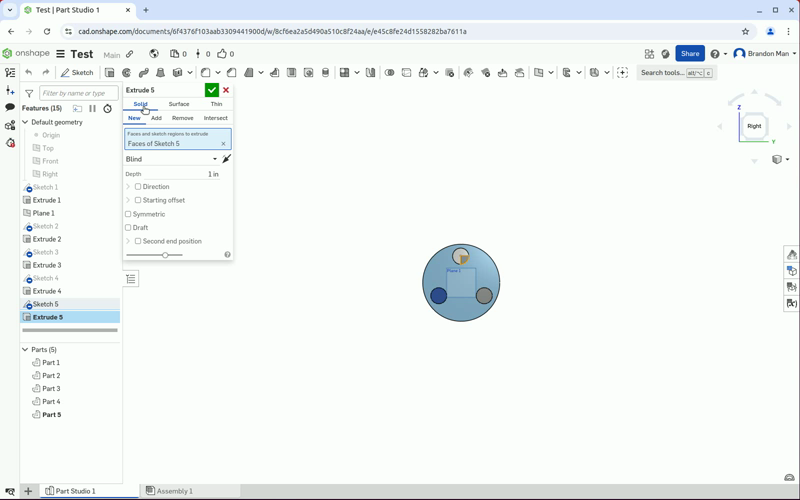
click(143, 106)
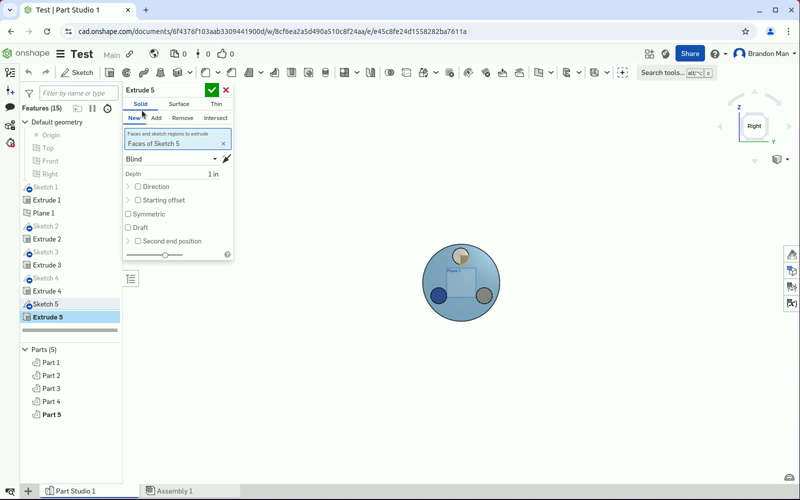
mouse_move(137, 120)
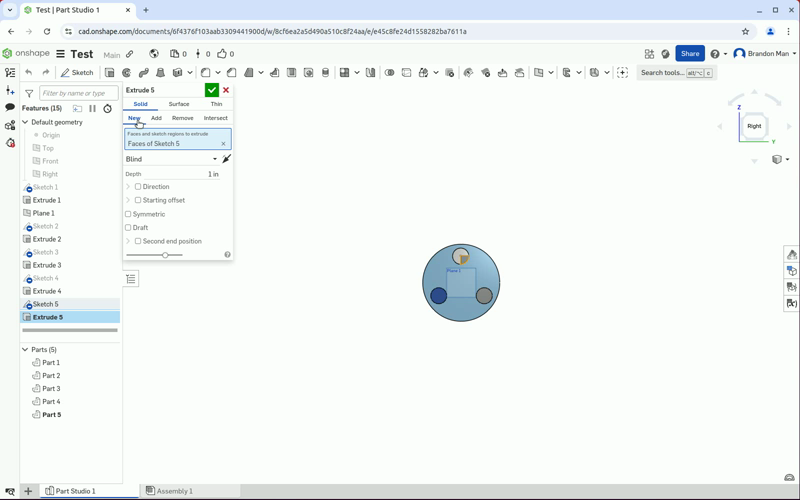
click(137, 120)
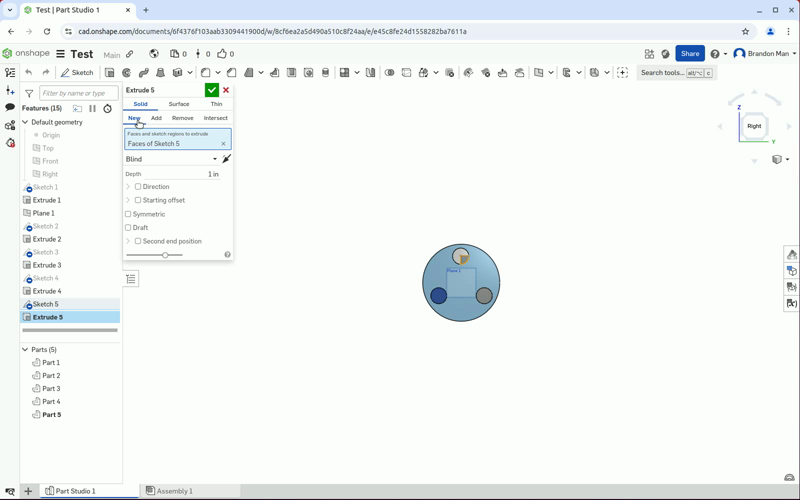
key(tab, 4)
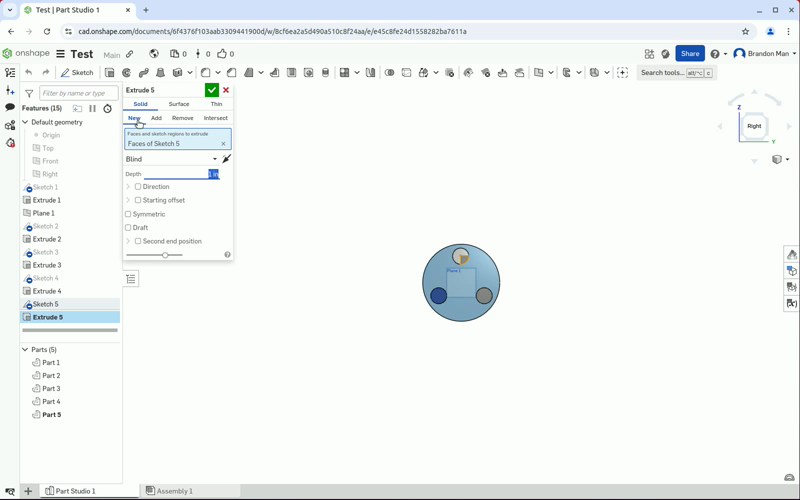
text(11.554)
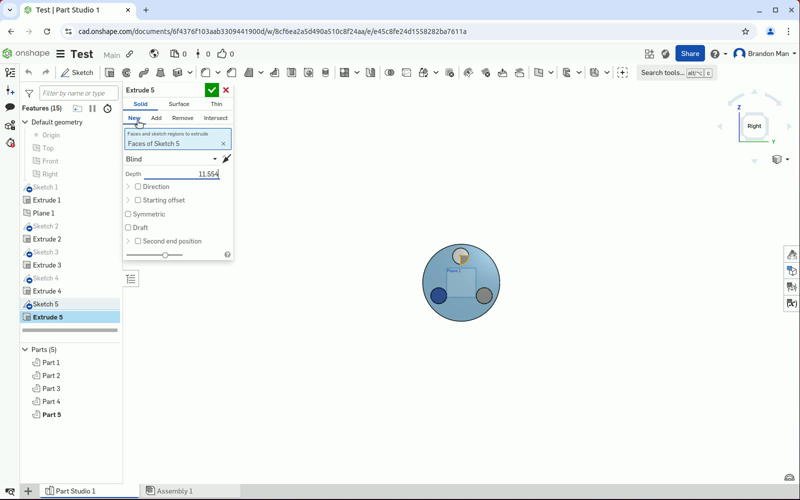
key(enter)
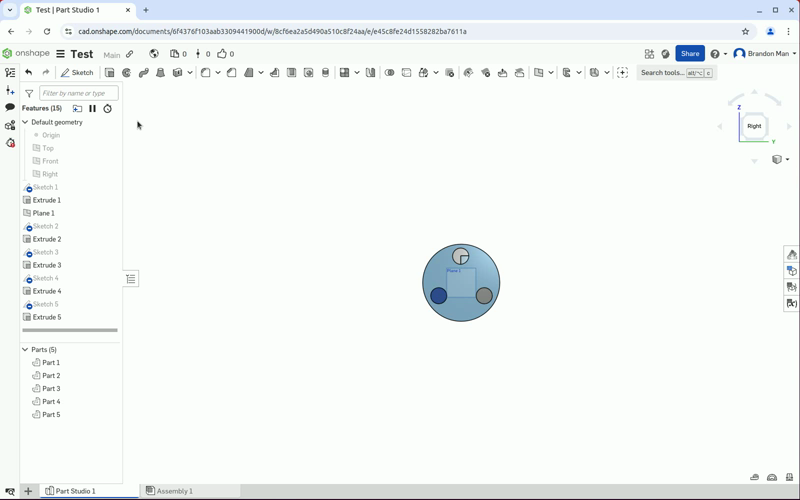
key(shift+h)
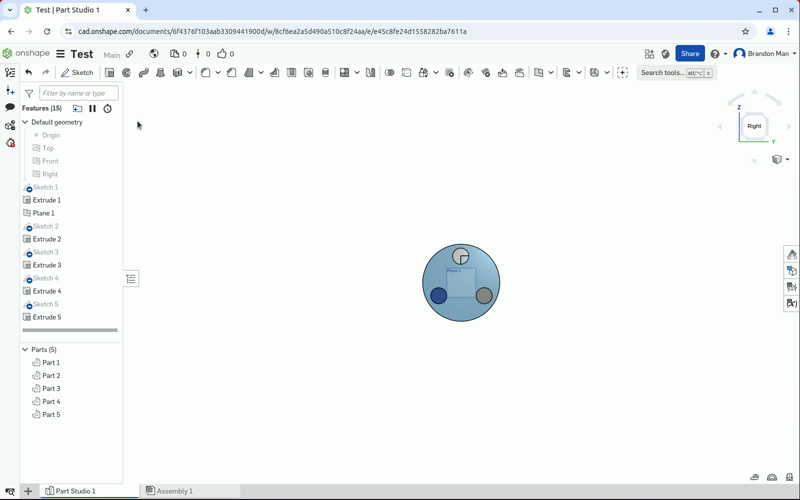
key(shift+h)
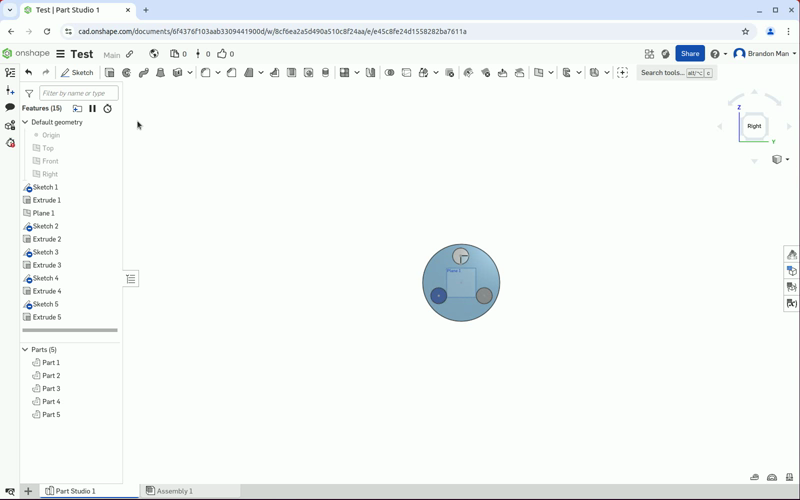
key(shift+7)
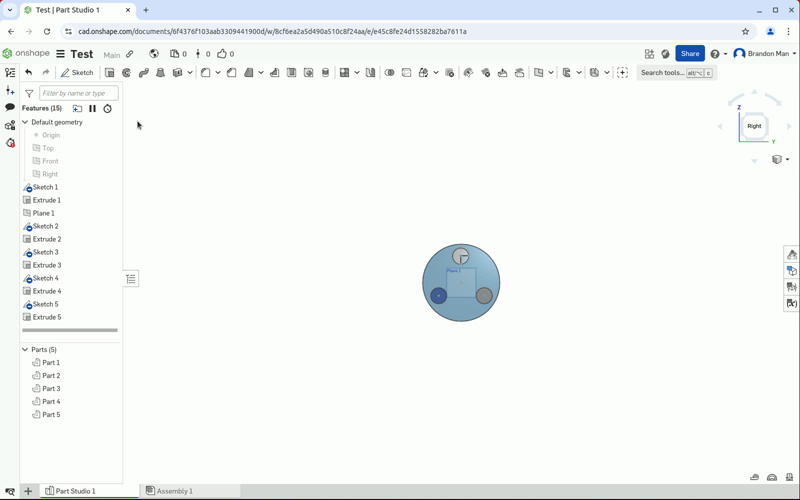
key(right, 2)
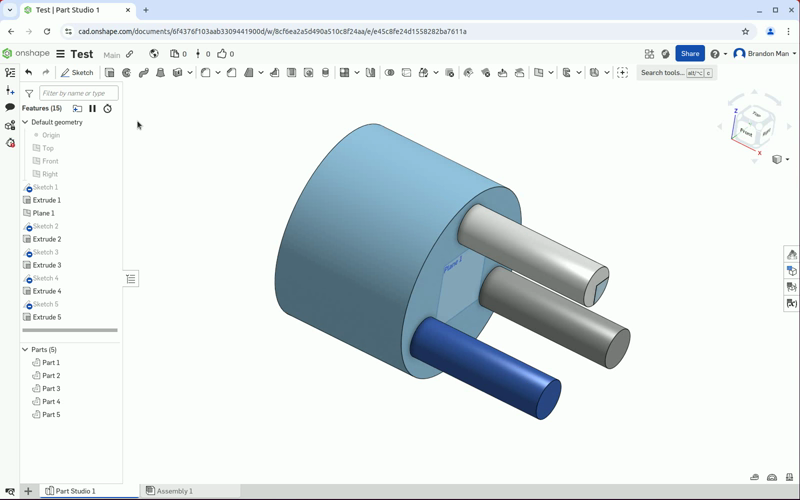
key(down, 2)
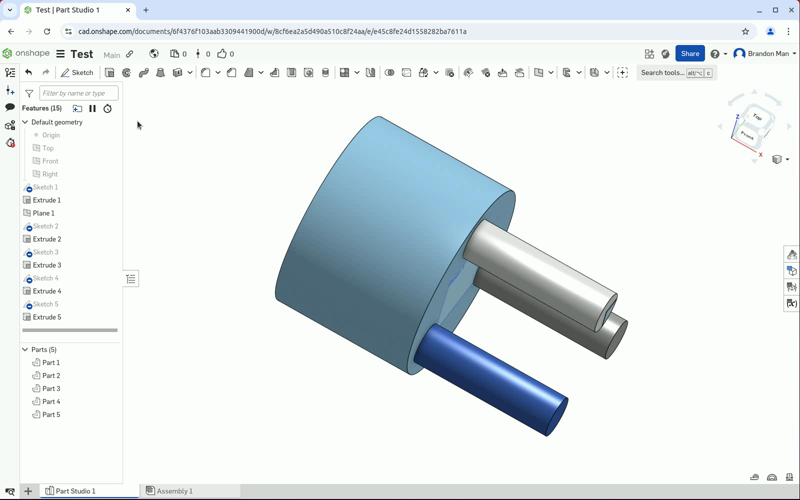
key(up, 2)
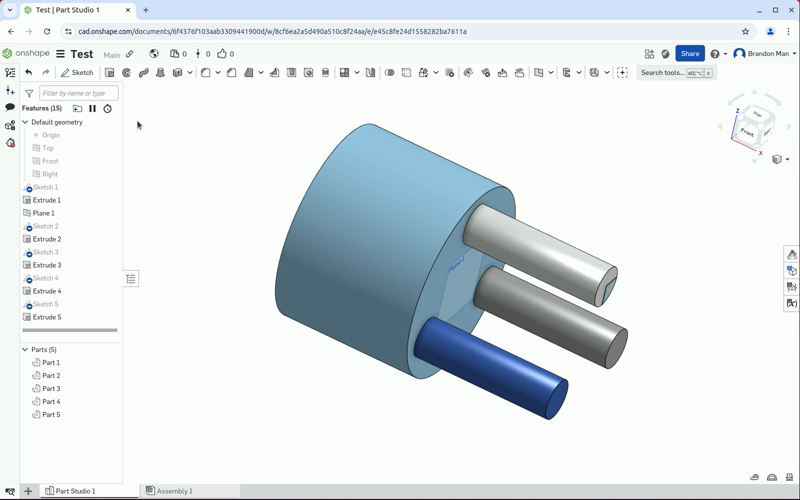
key(left, 2)
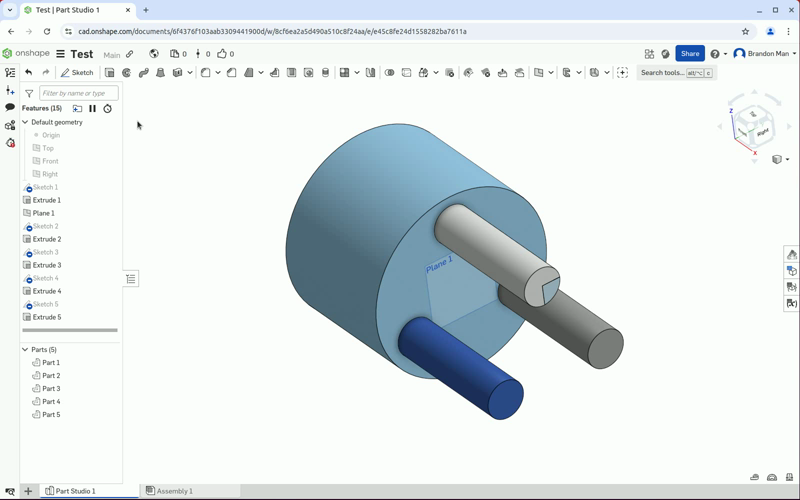
mouse_move(73, 189)
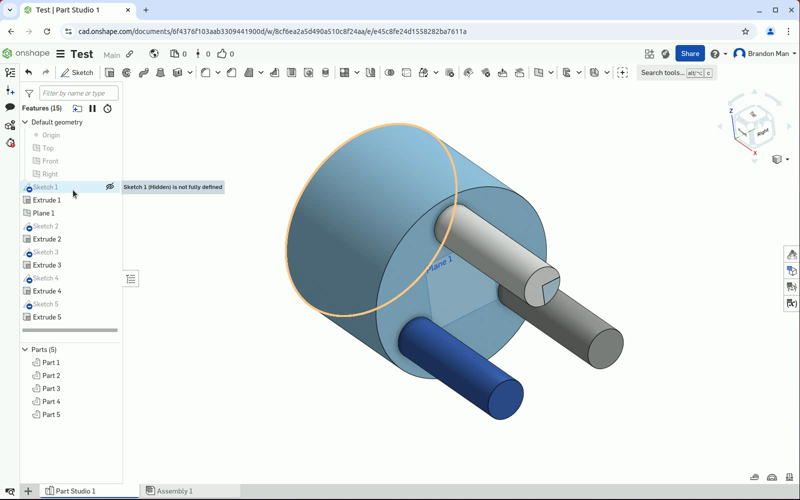
click(73, 189)